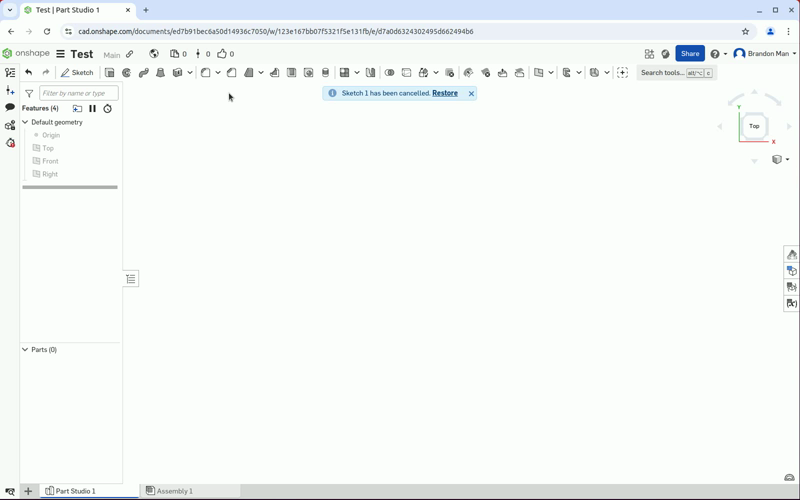
key(shift+h)
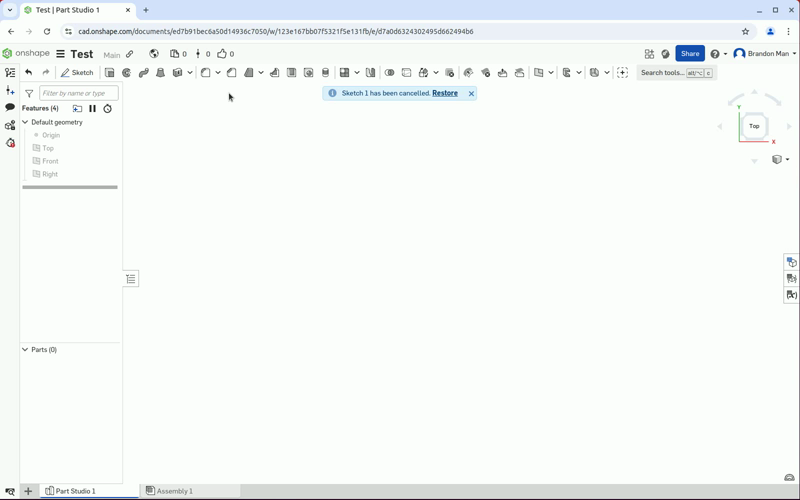
key(shift+s)
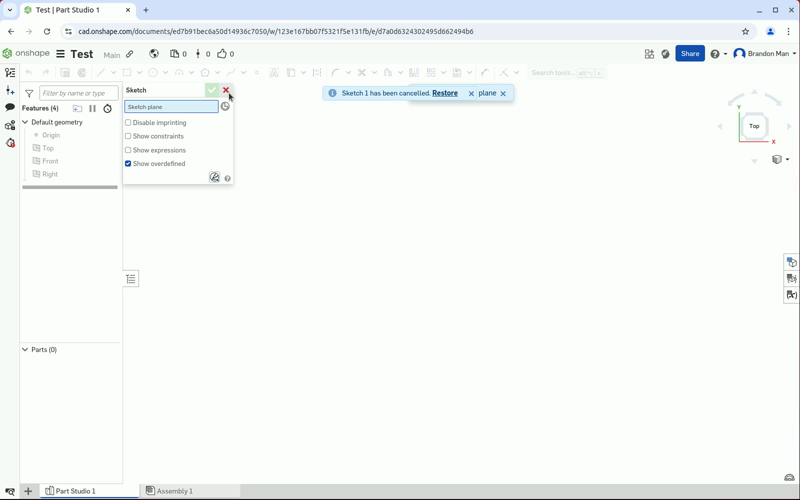
mouse_move(73, 150)
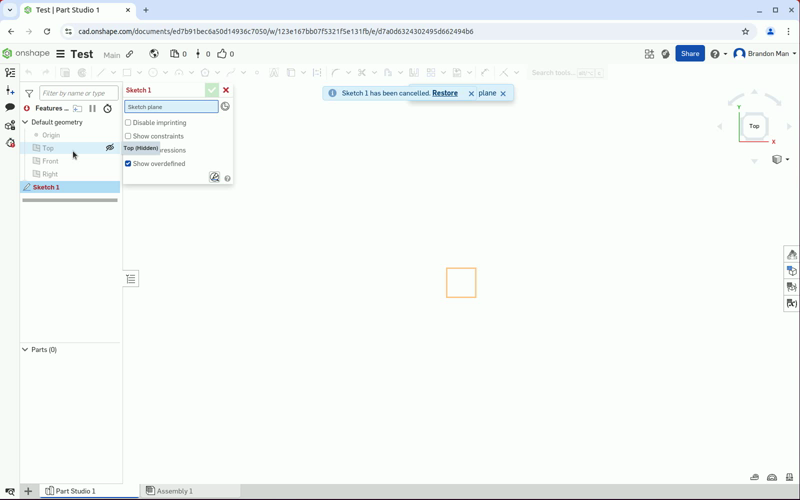
click(73, 150)
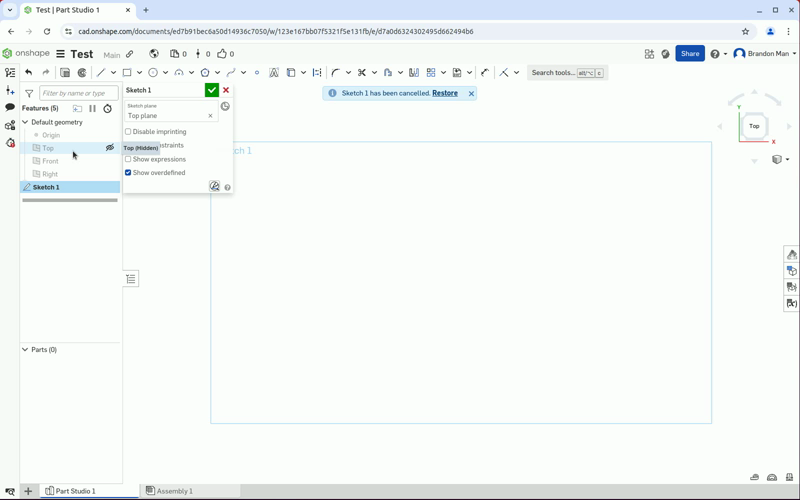
mouse_move(73, 352)
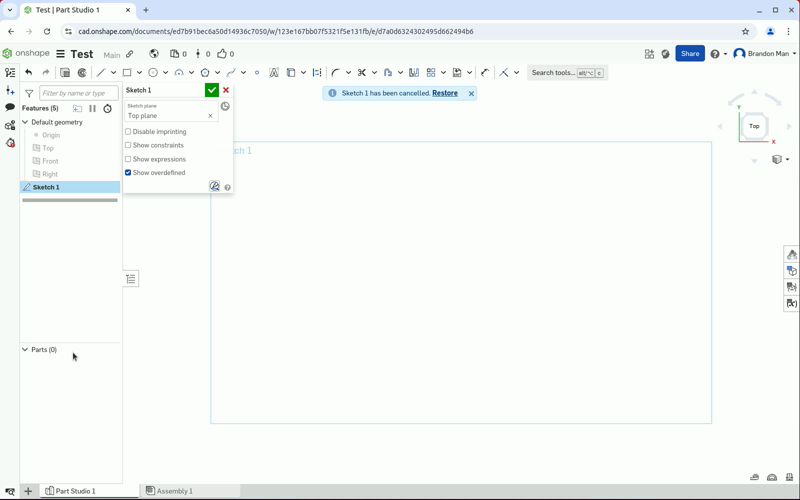
key(y)
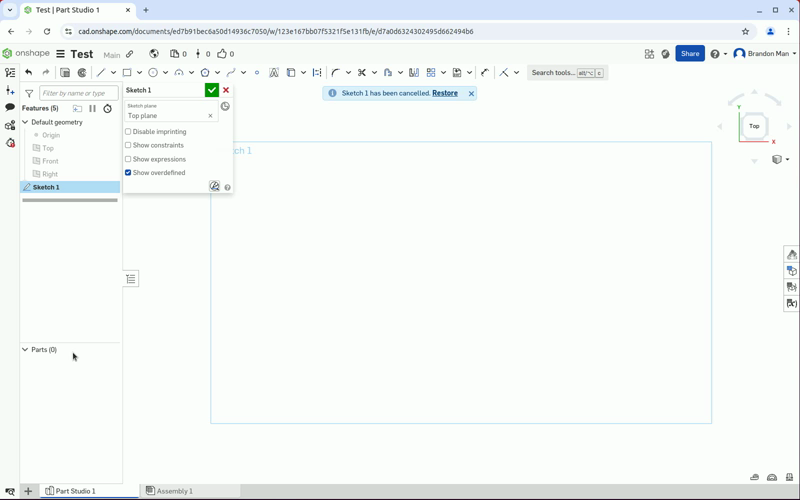
key(a)
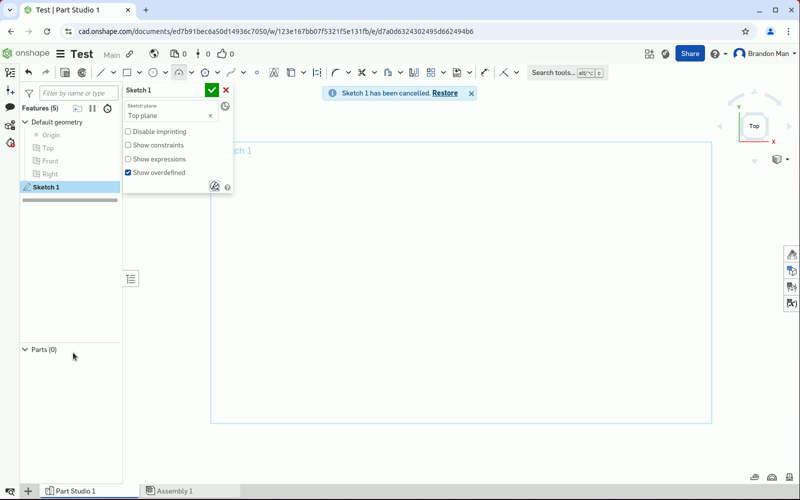
key_down(shift)
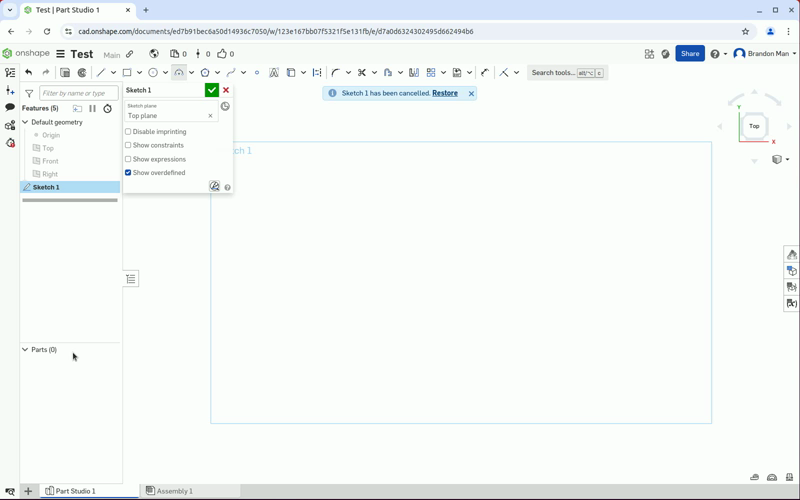
mouse_move(564, 291)
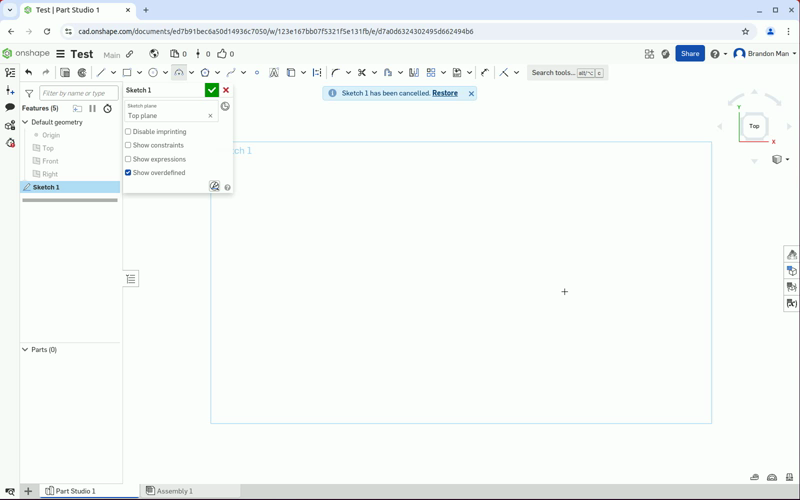
click(564, 291)
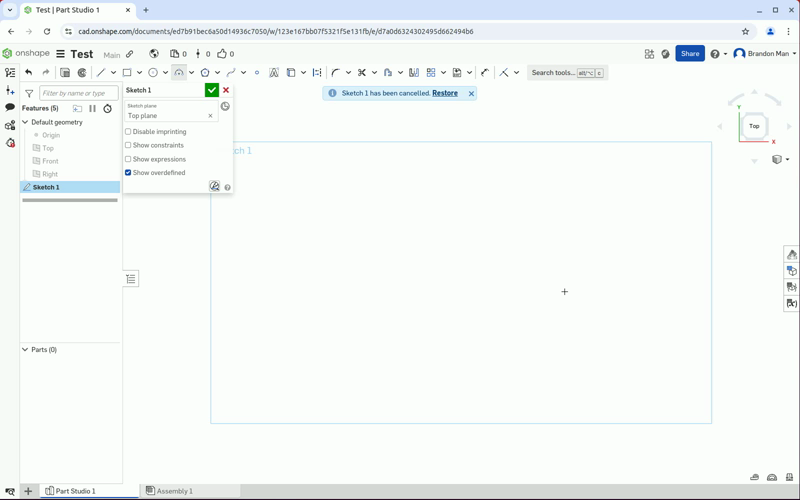
key_up(shift)
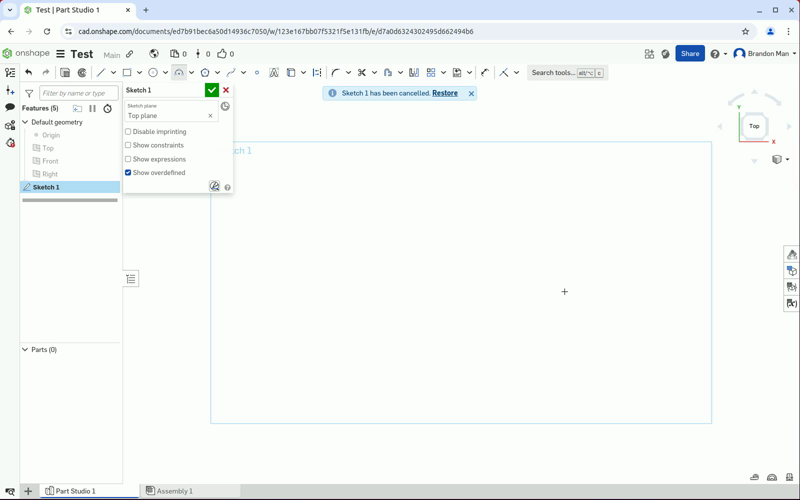
key_down(shift)
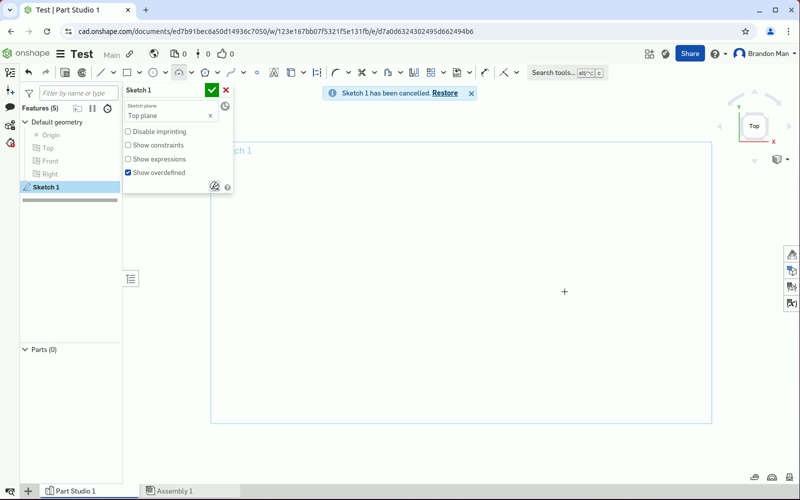
mouse_move(564, 273)
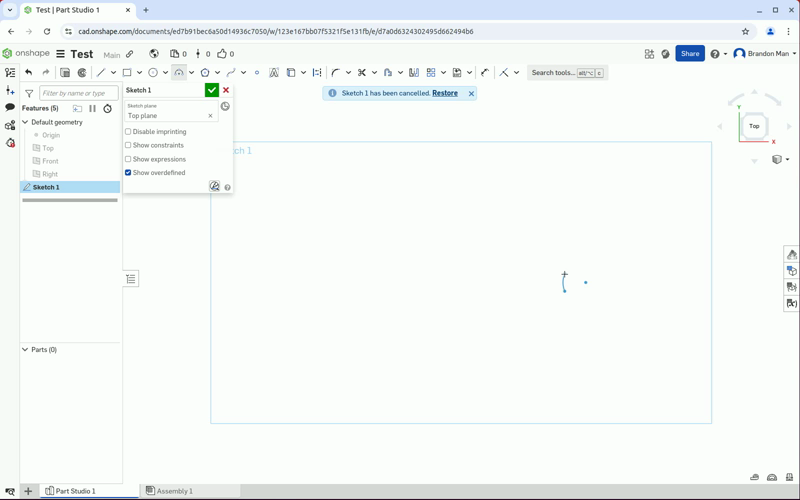
click(564, 273)
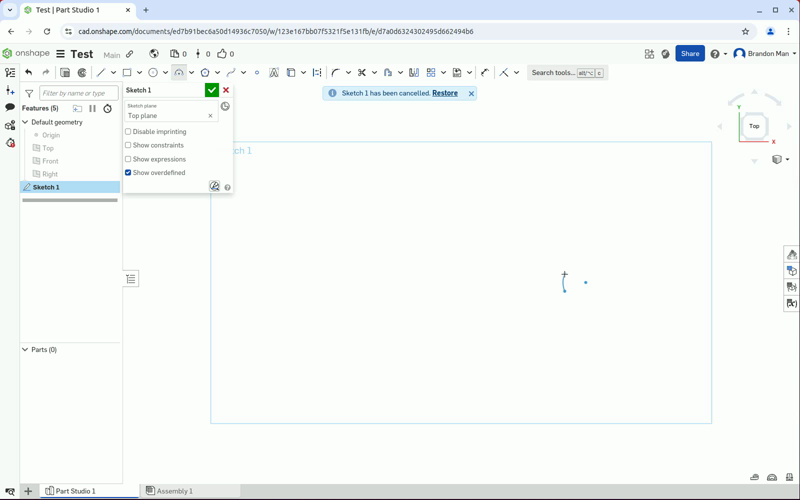
mouse_move(573, 282)
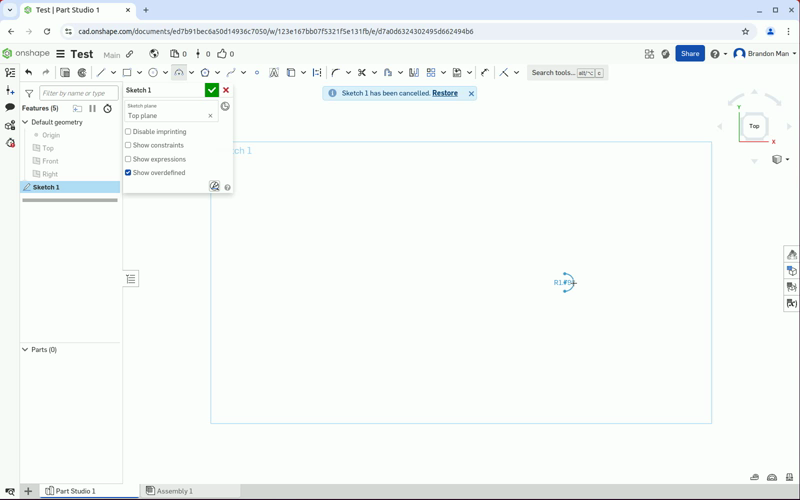
click(573, 282)
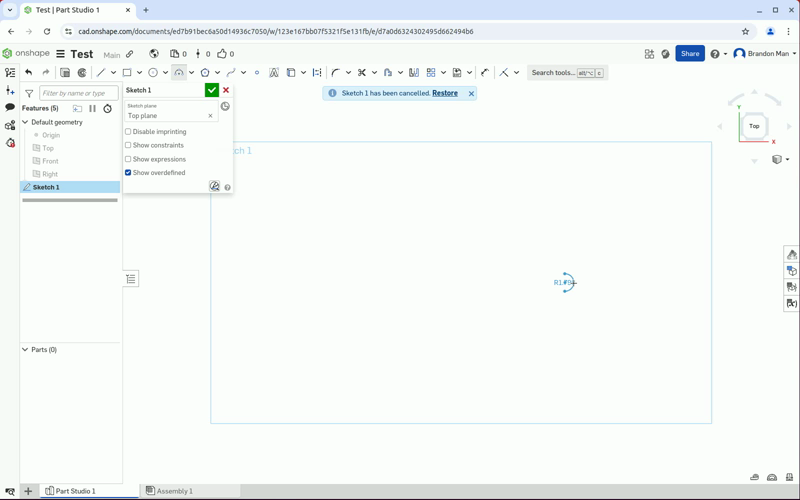
key_up(shift)
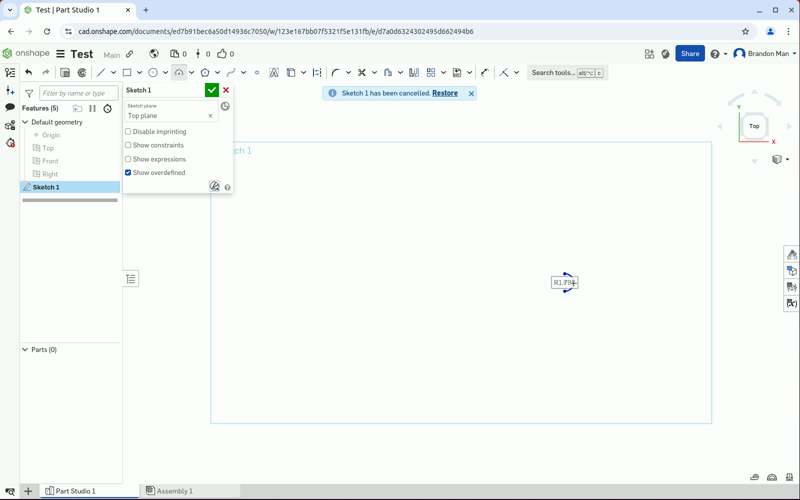
key(esc)
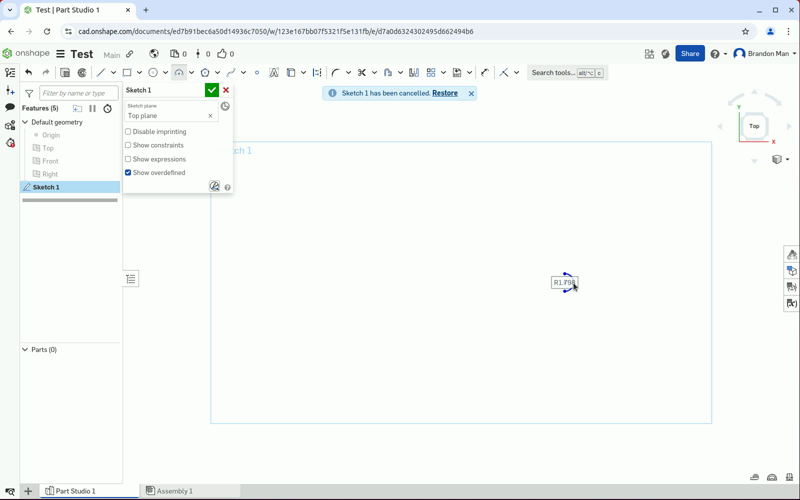
key(l)
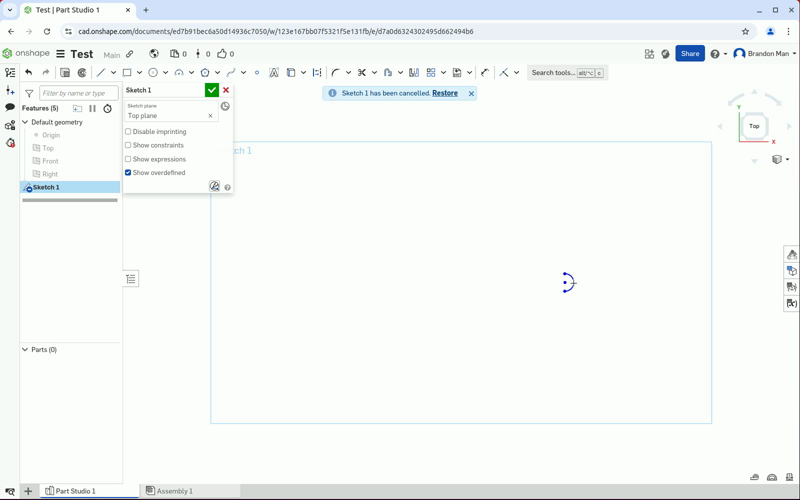
mouse_move(564, 273)
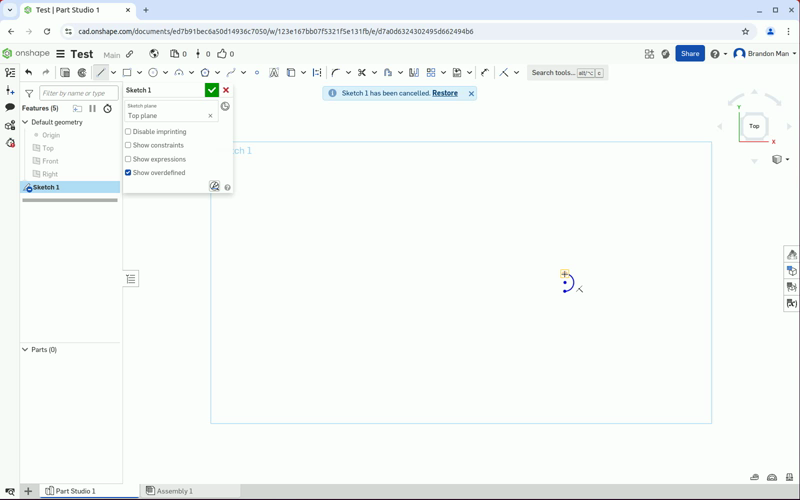
click(564, 273)
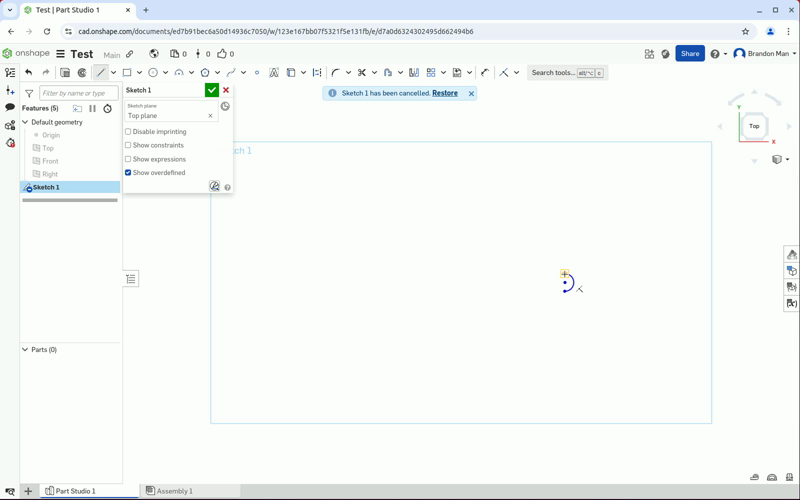
mouse_move(589, 273)
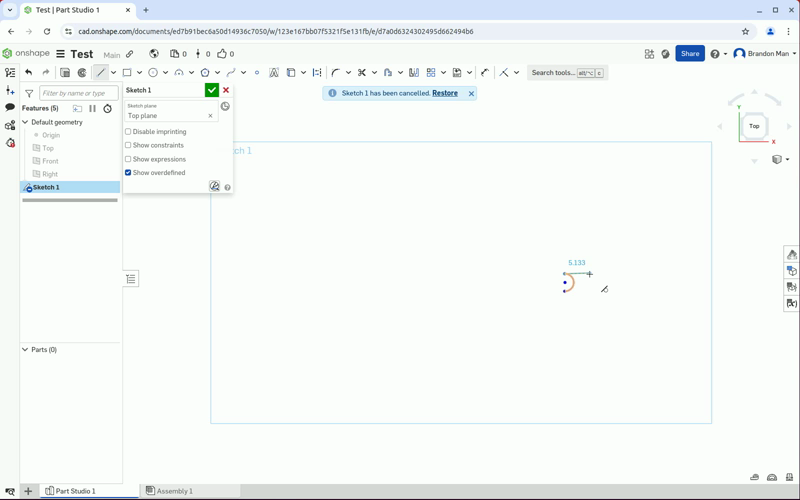
key_down(shift)
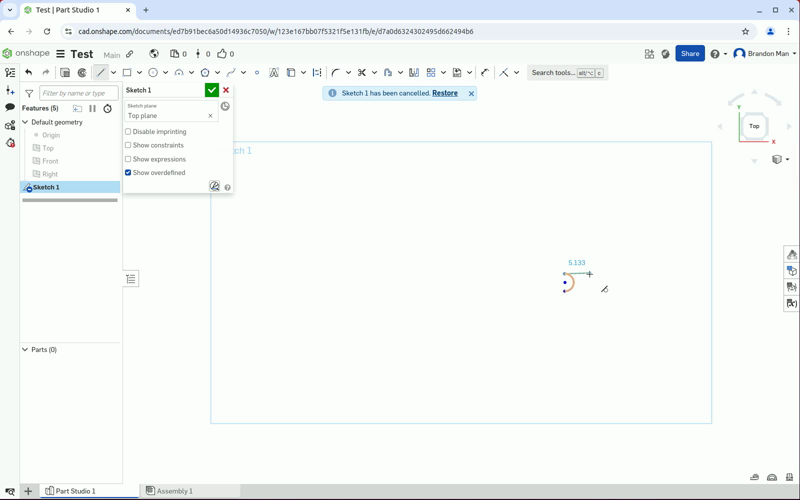
mouse_move(564, 291)
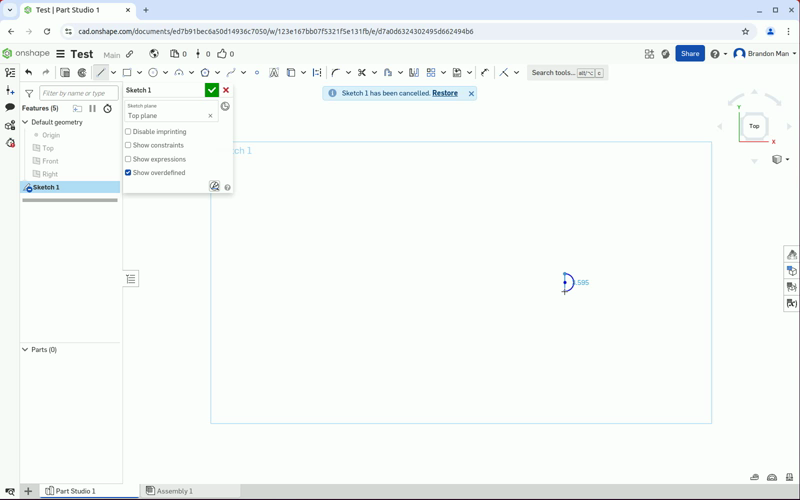
key_up(shift)
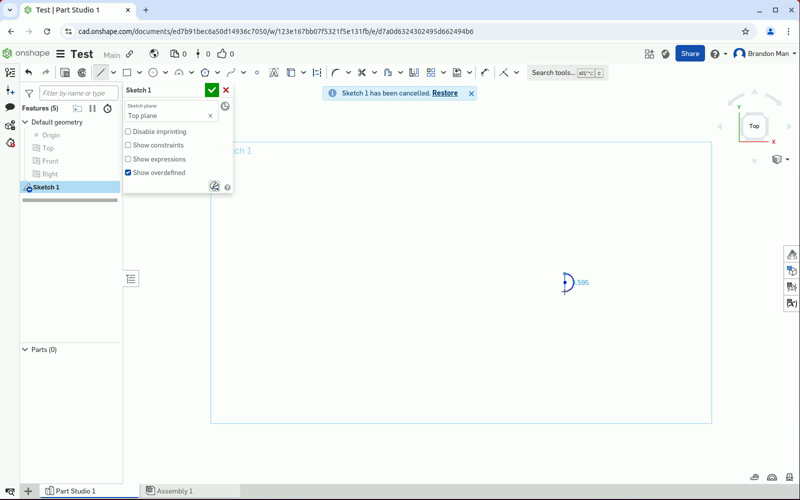
click(564, 291)
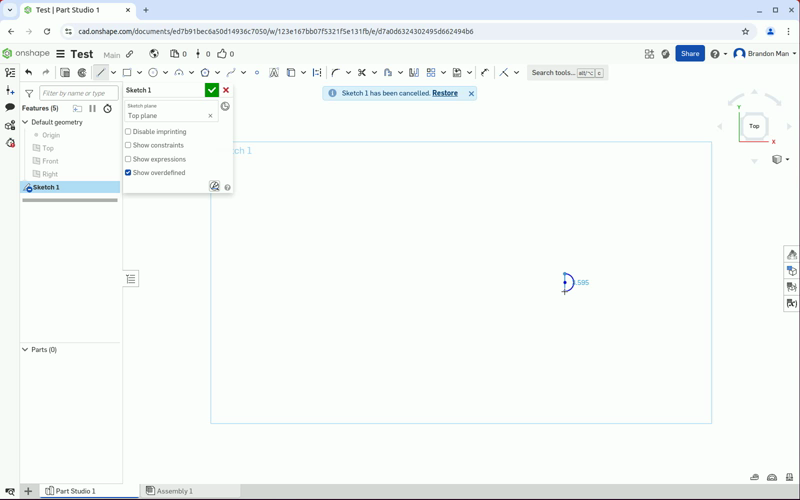
key(esc)
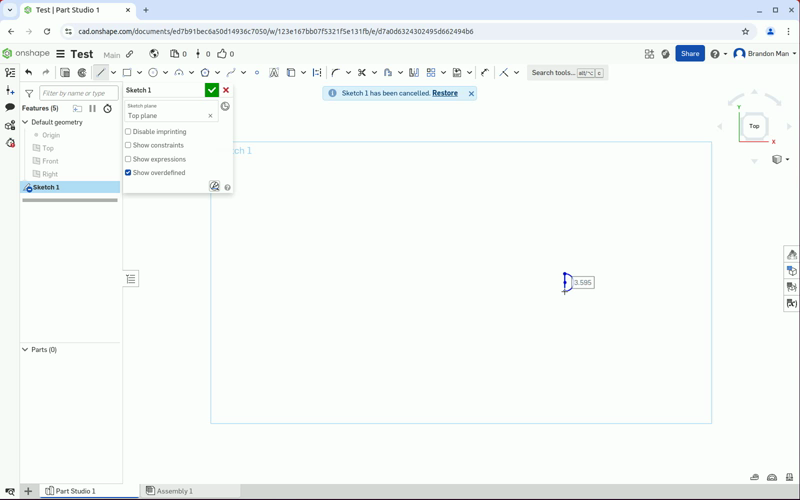
mouse_move(569, 282)
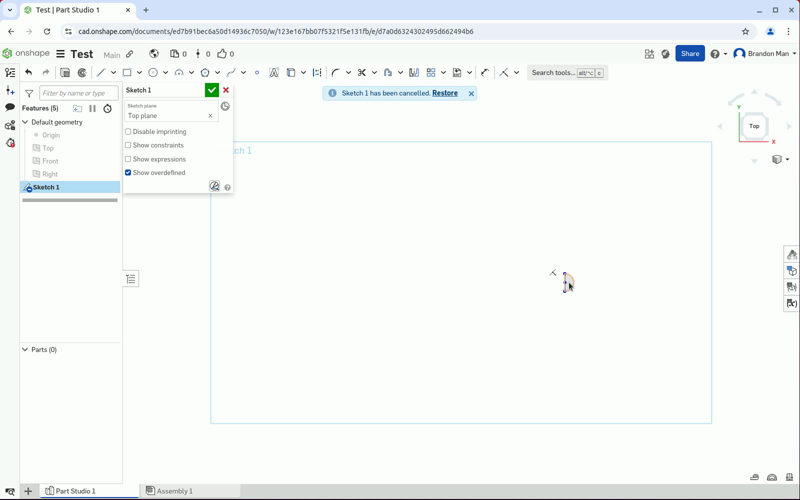
scroll(6)
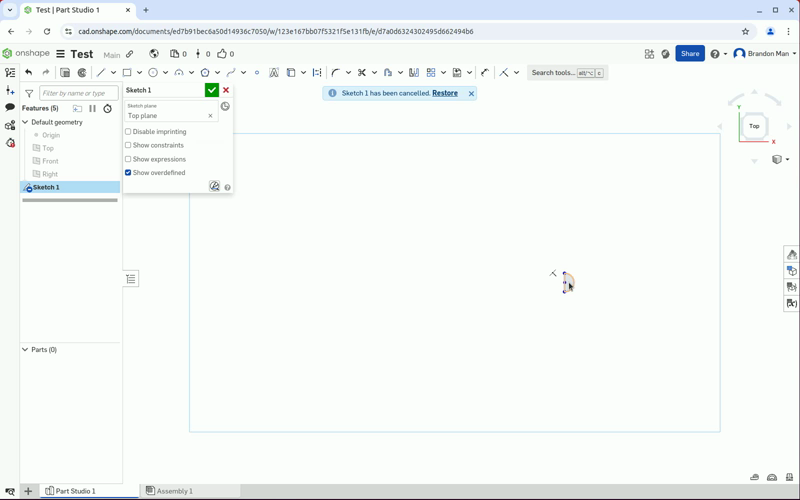
scroll(6)
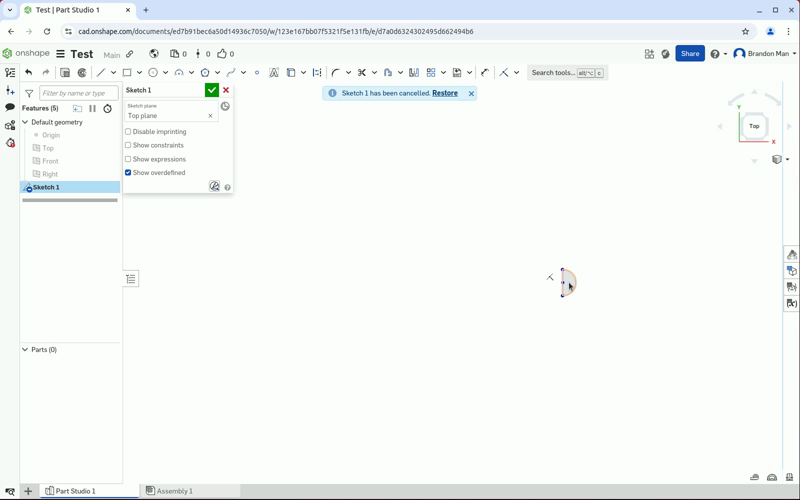
scroll(6)
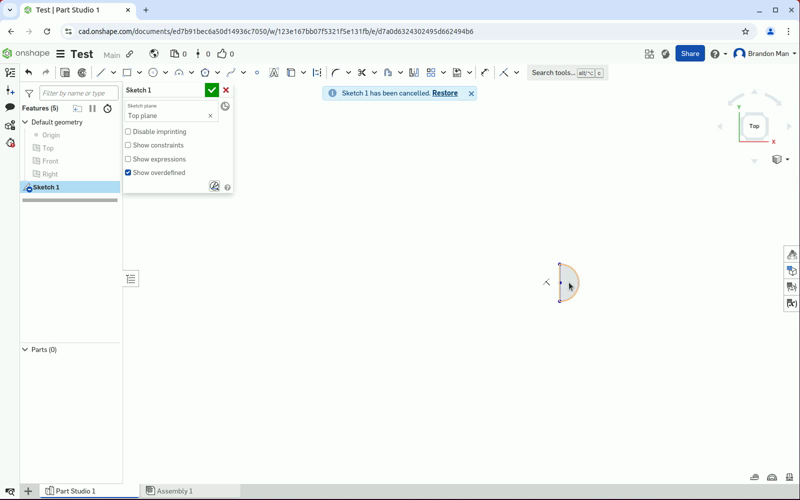
scroll(6)
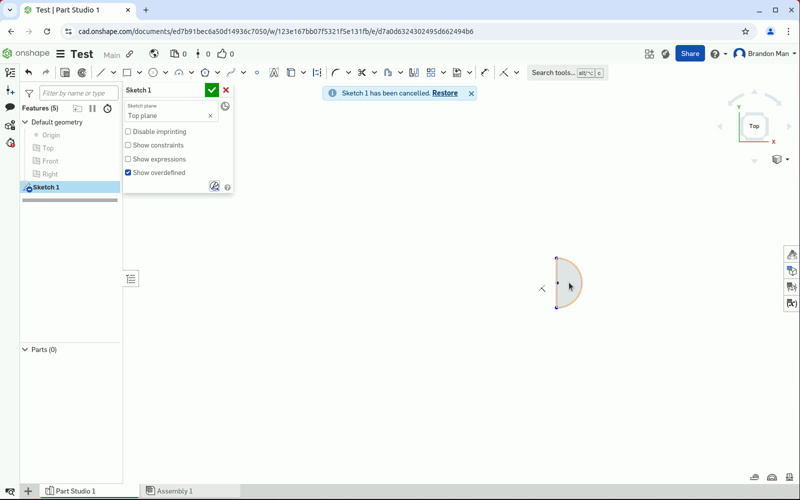
scroll(6)
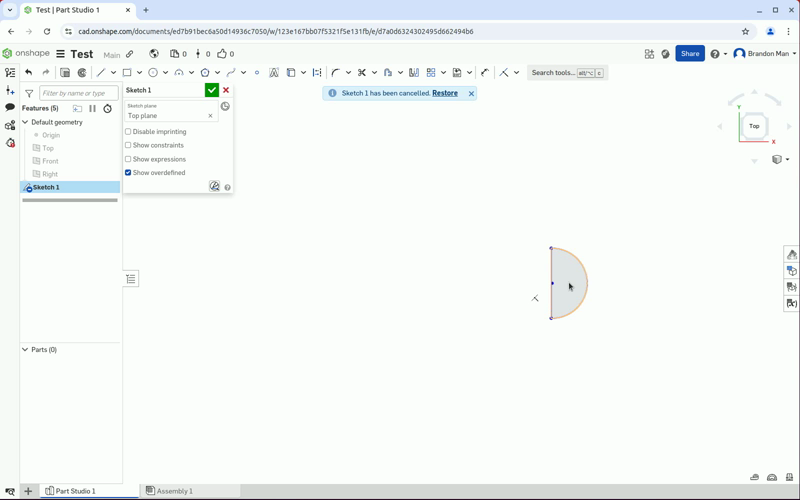
scroll(6)
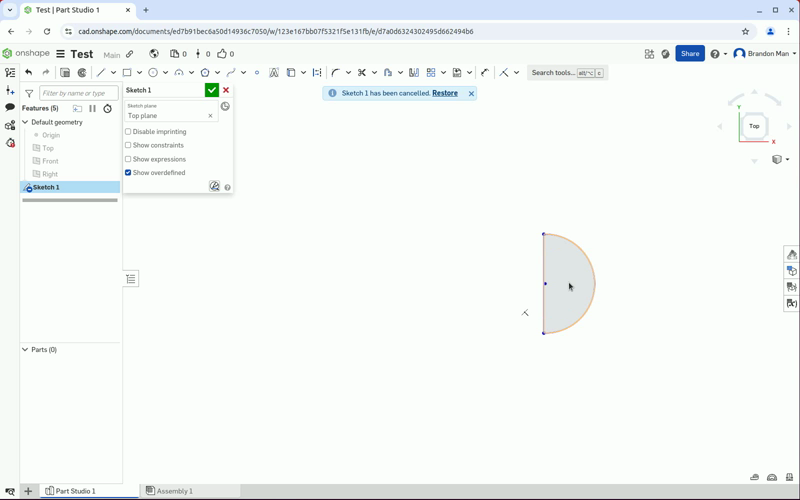
scroll(6)
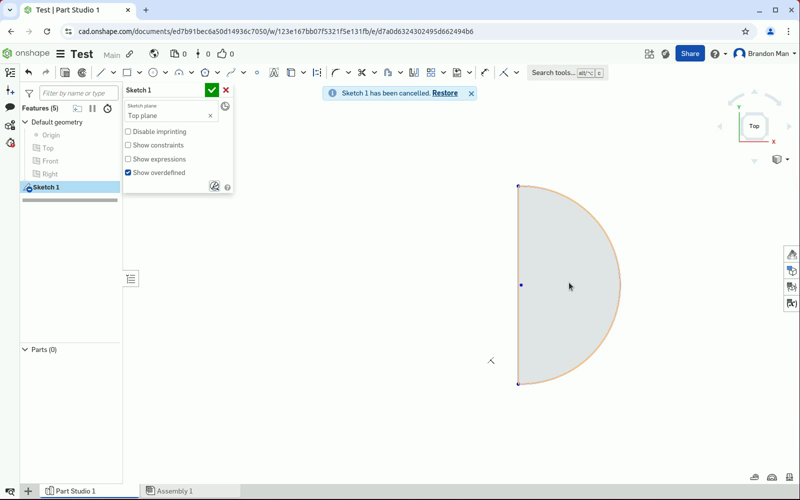
click(569, 282)
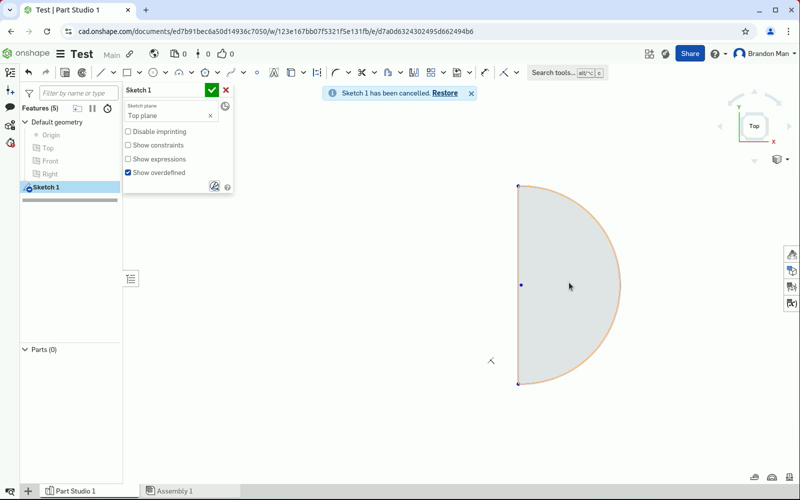
scroll(-6)
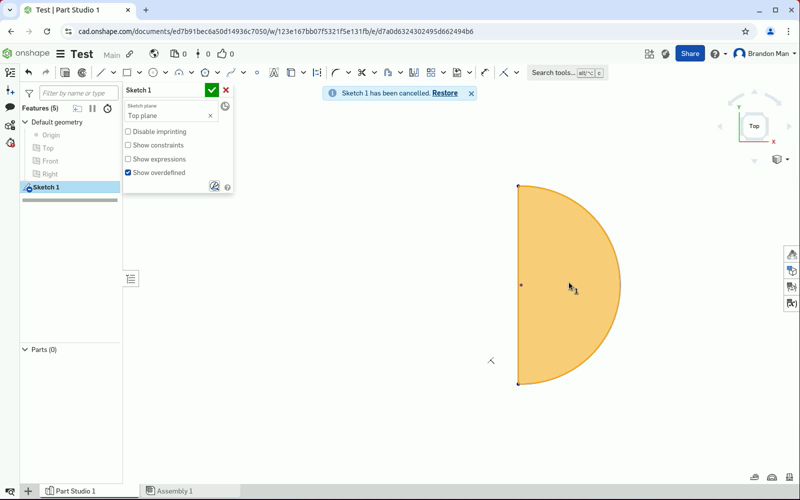
scroll(-6)
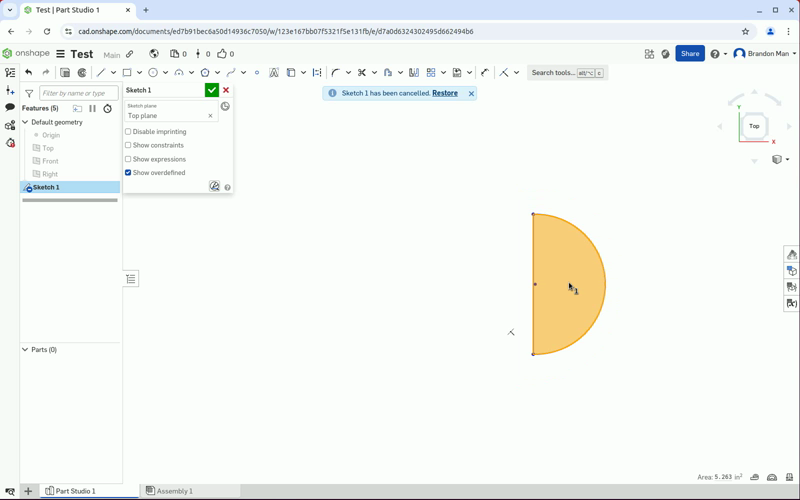
scroll(-6)
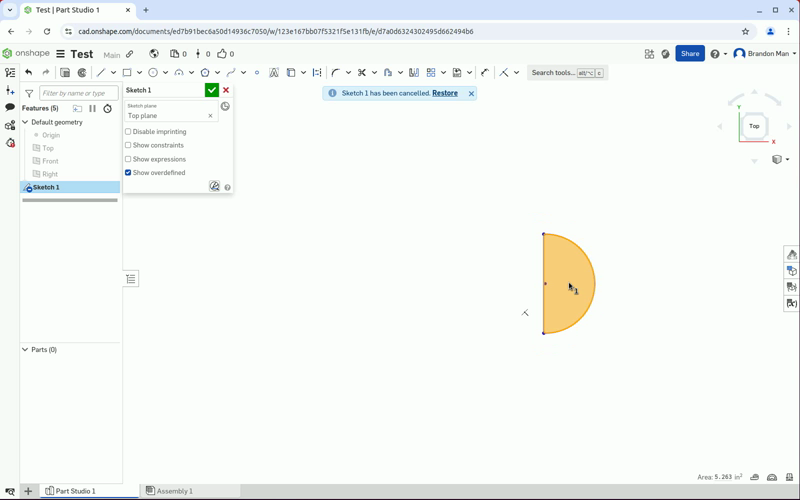
scroll(-6)
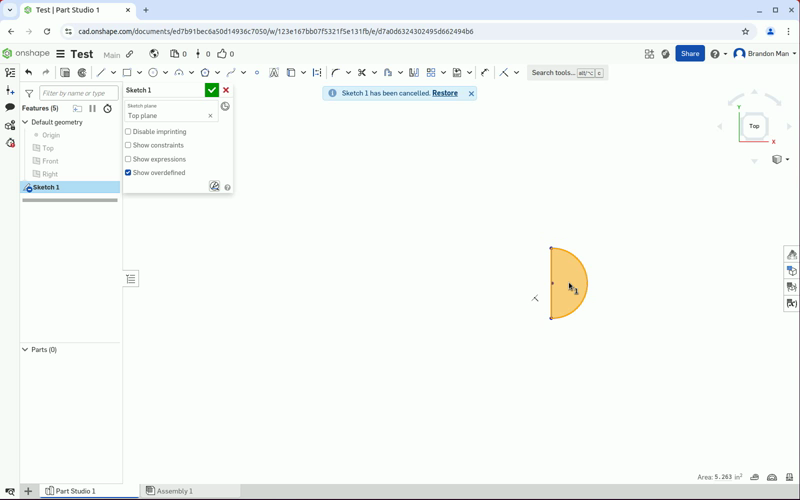
scroll(-6)
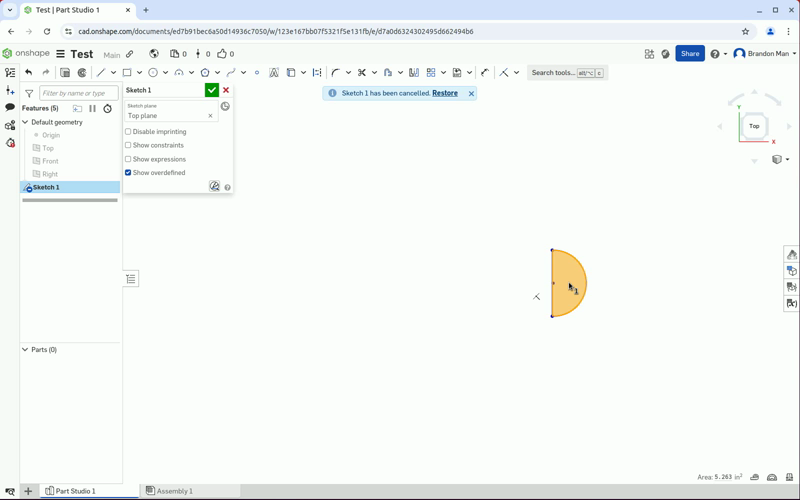
scroll(-6)
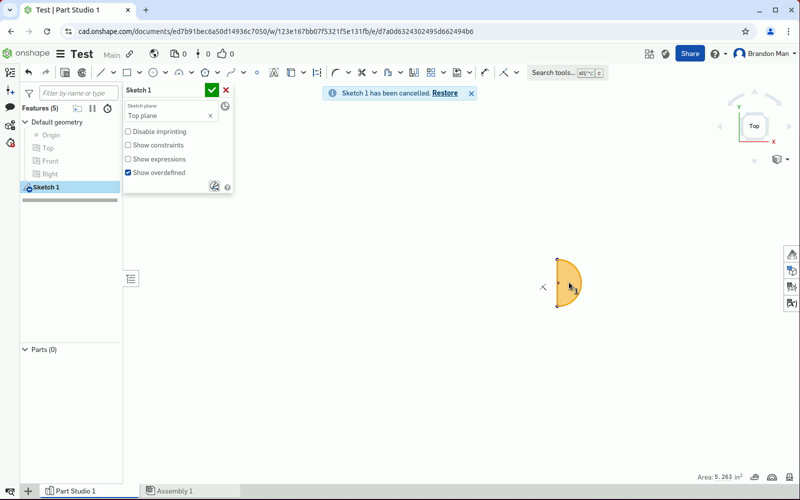
scroll(-6)
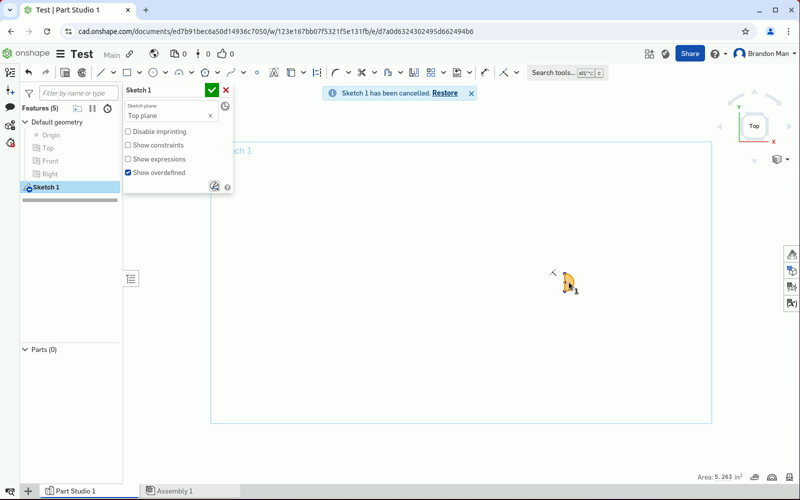
mouse_move(73, 352)
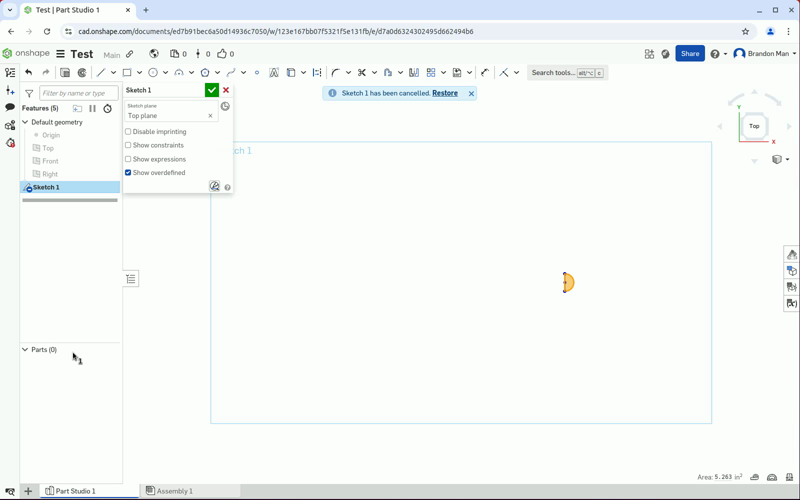
key(shift+y)
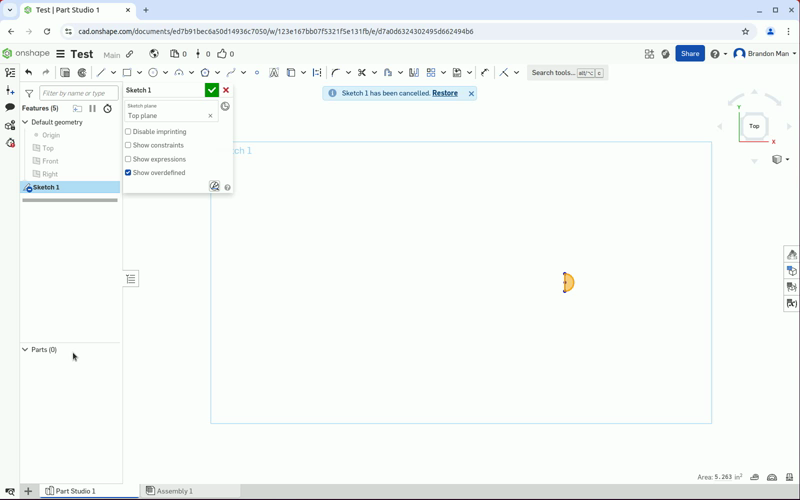
key(shift+e)
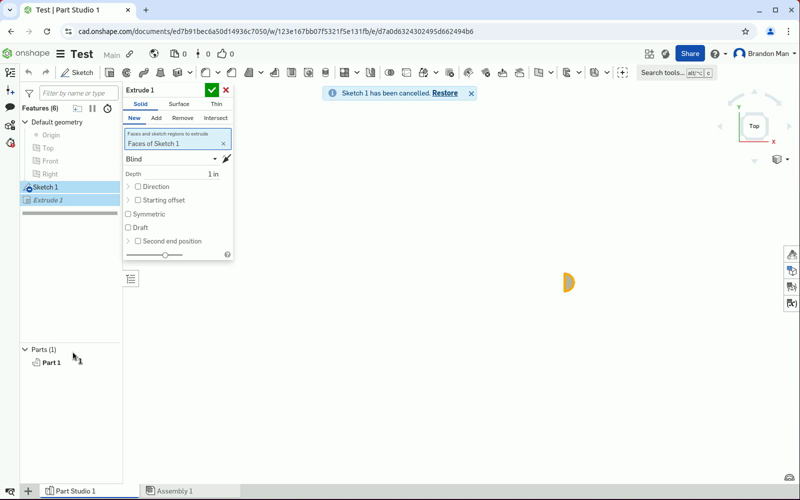
mouse_move(143, 106)
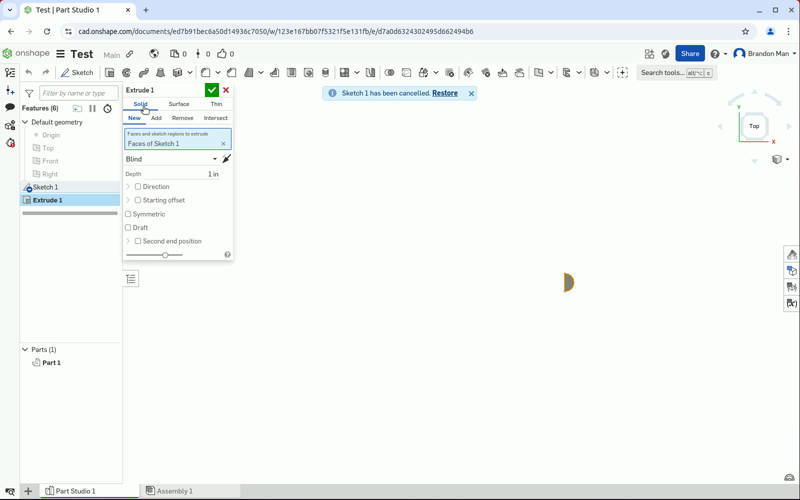
click(143, 106)
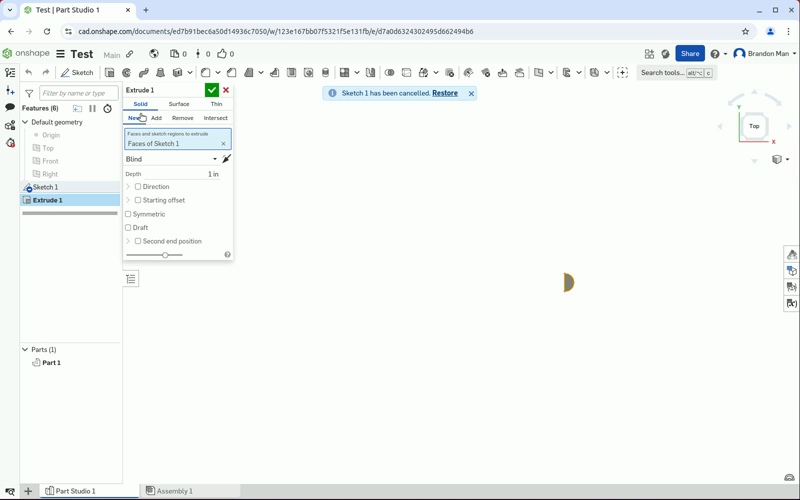
mouse_move(137, 120)
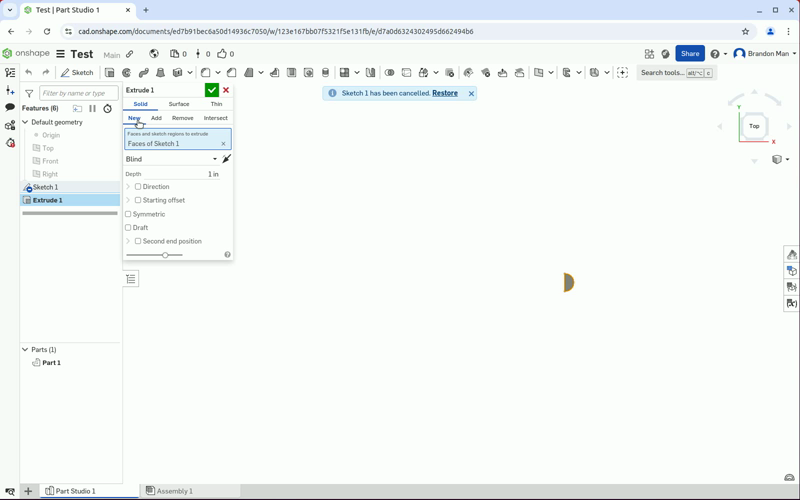
click(137, 120)
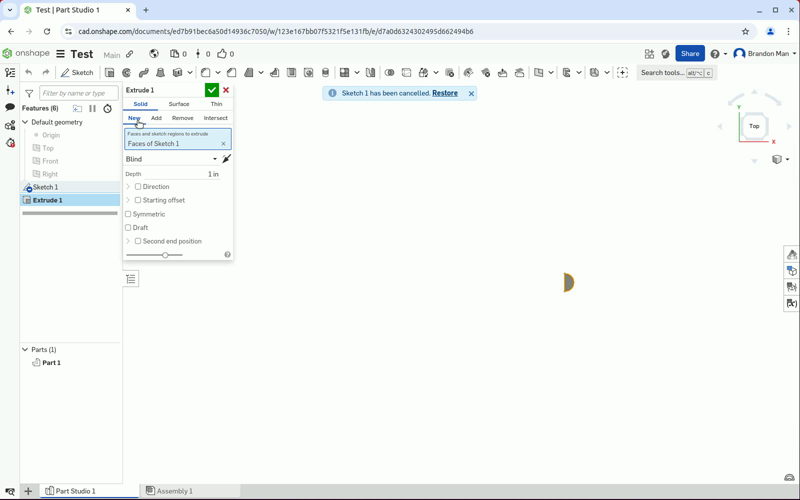
key(tab, 4)
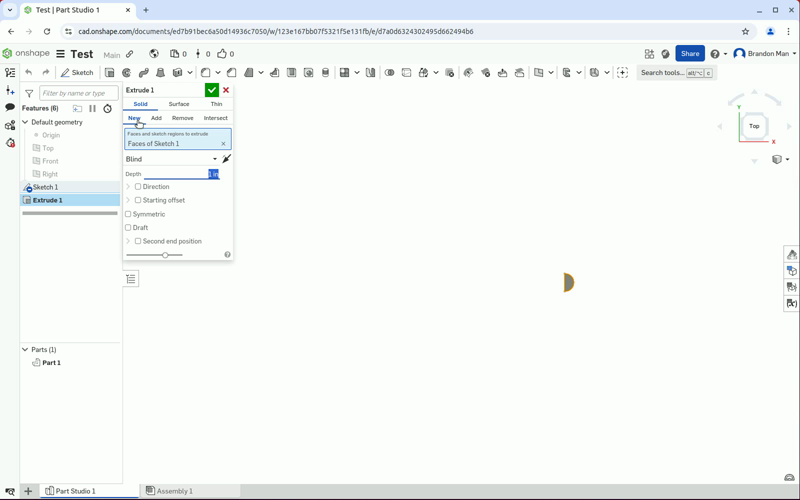
text(1.444)
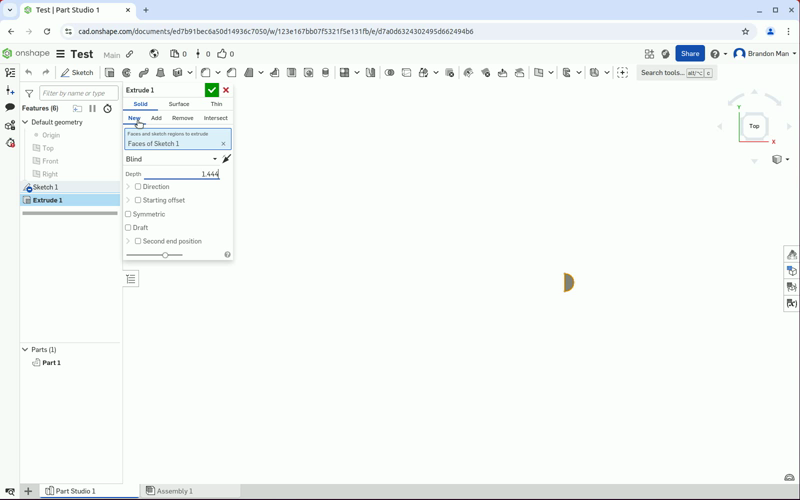
key(enter)
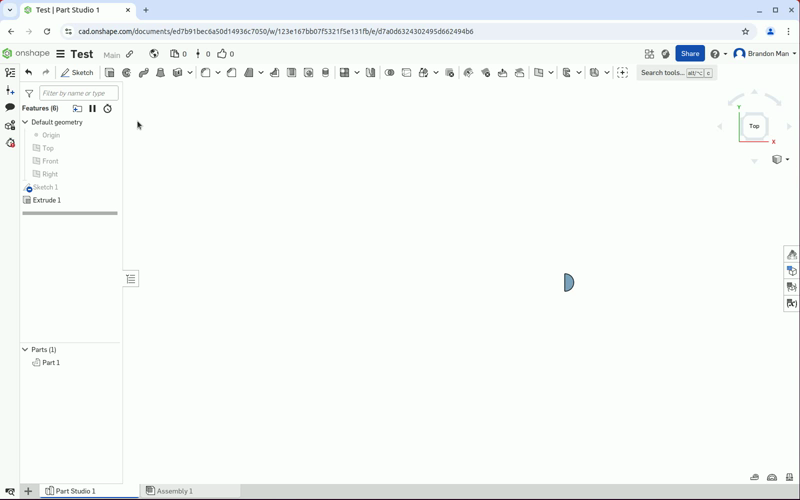
key(shift+h)
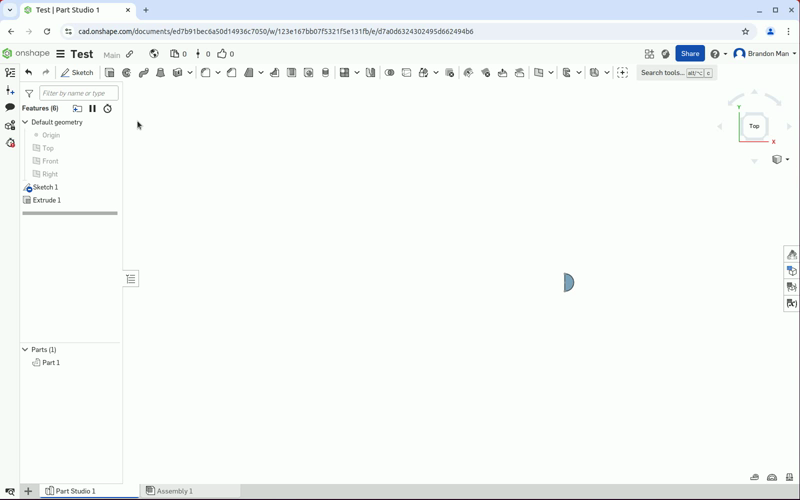
key(shift+h)
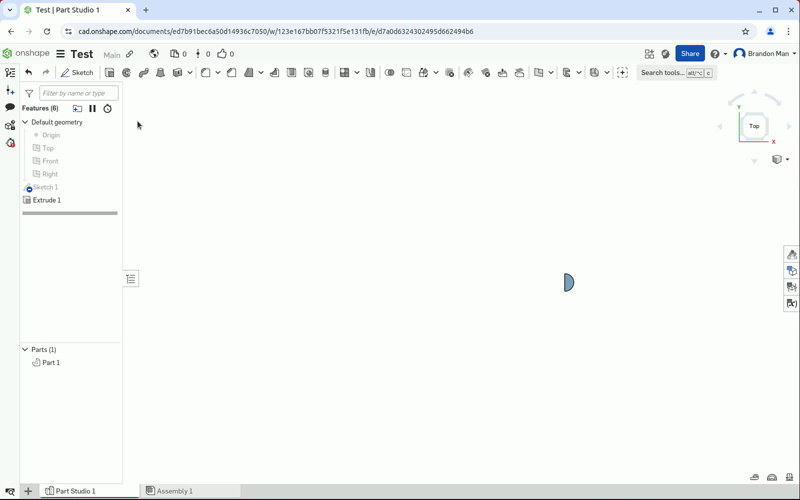
mouse_move(73, 189)
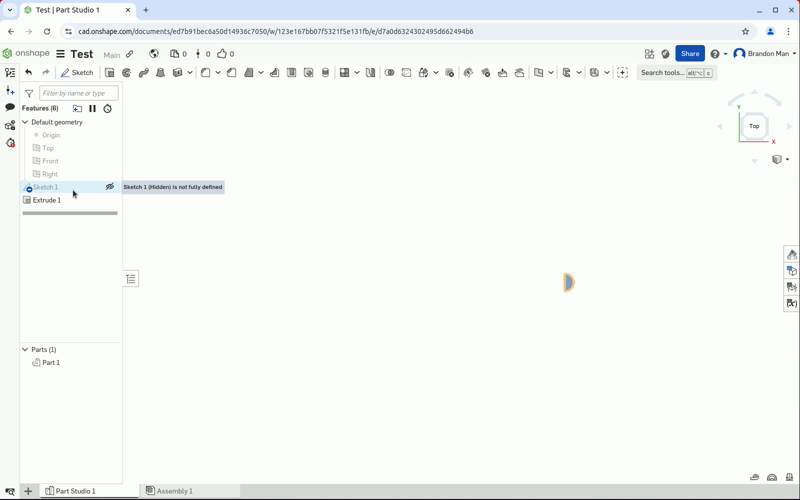
click(73, 189)
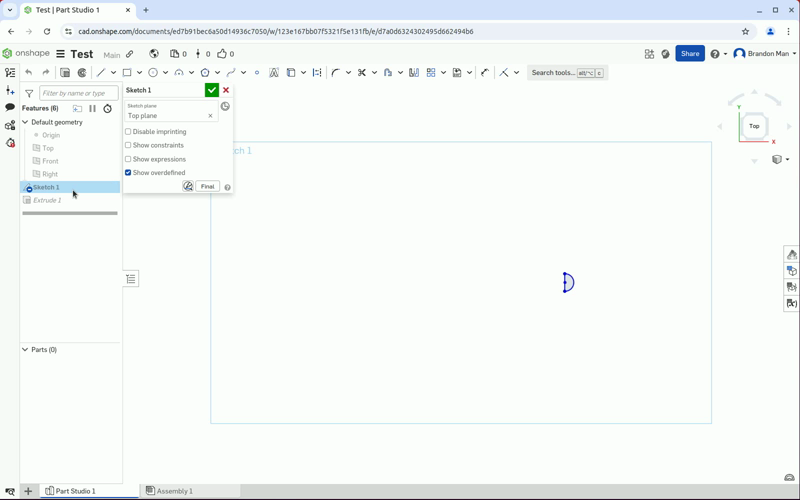
mouse_move(229, 92)
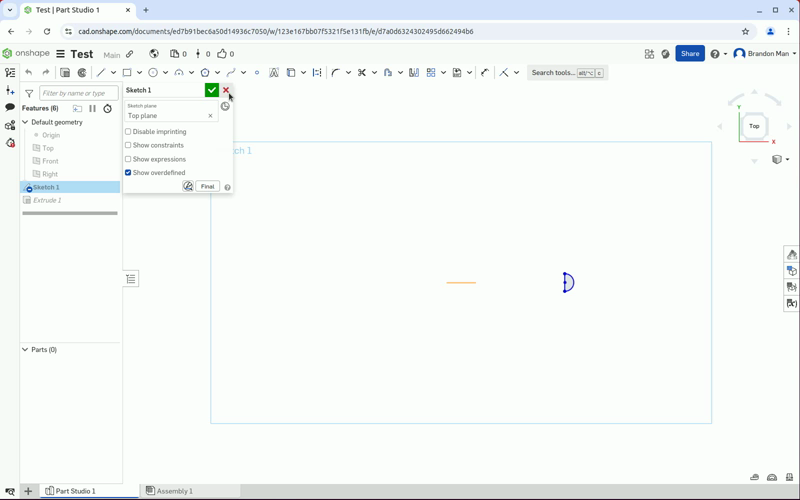
click(229, 92)
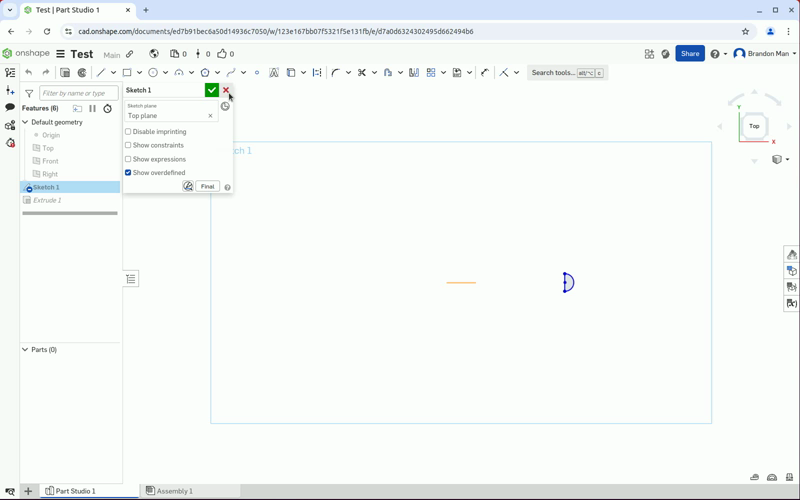
key(shift+s)
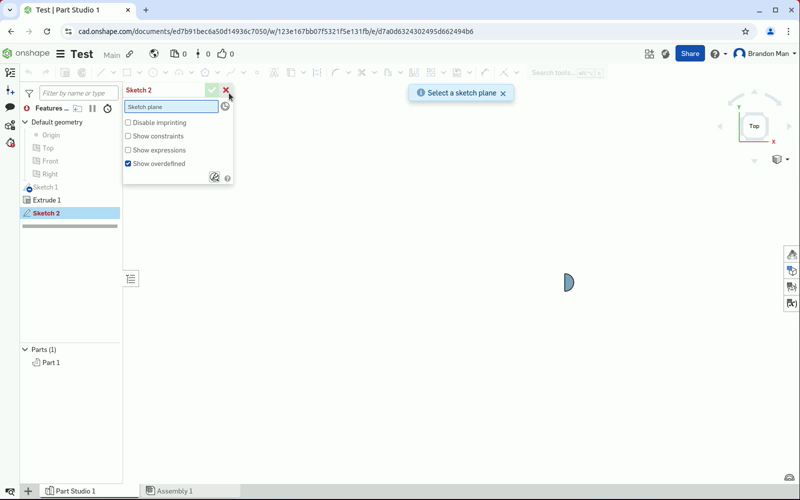
mouse_move(73, 150)
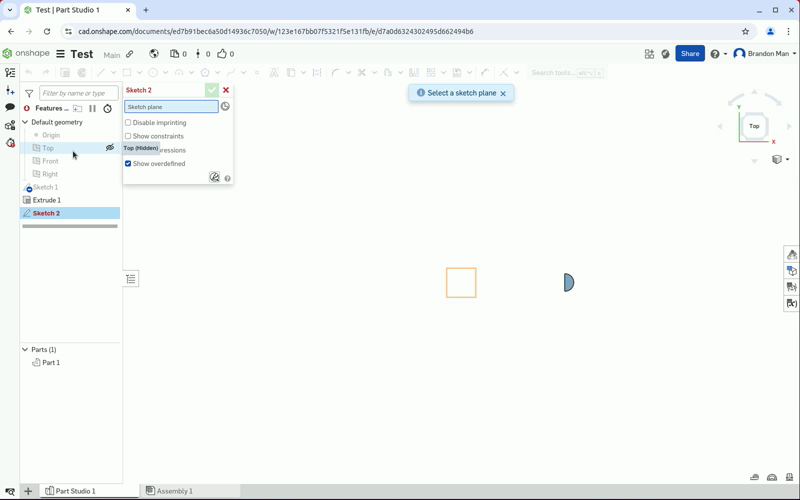
click(73, 150)
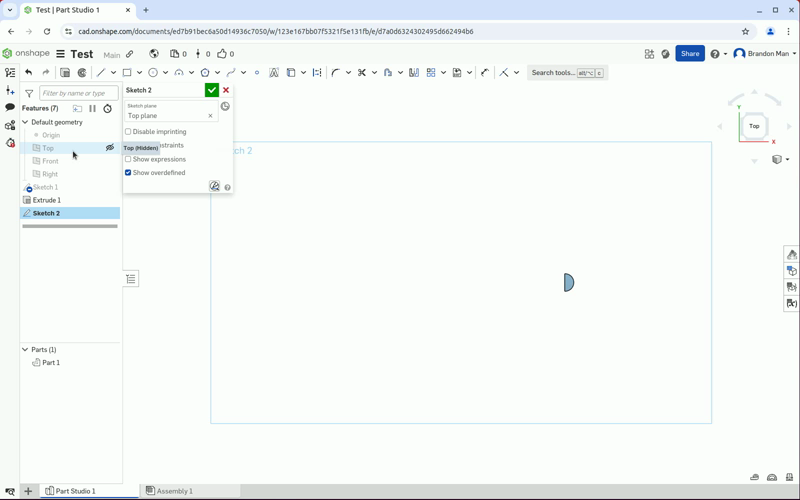
mouse_move(73, 352)
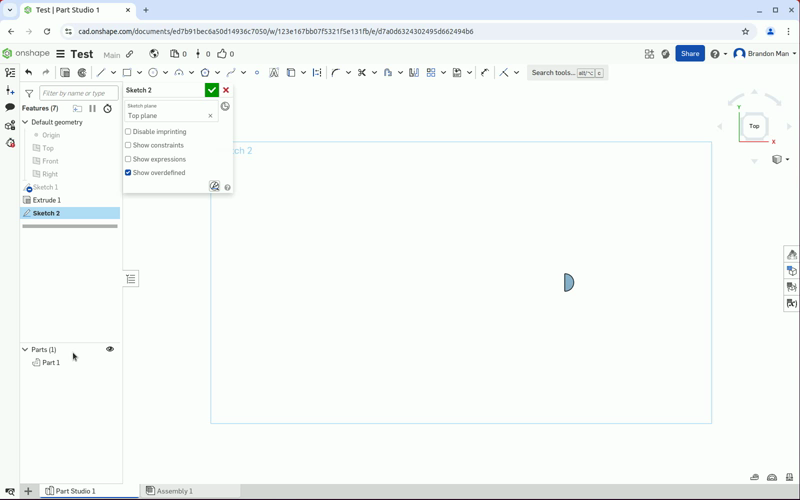
key(y)
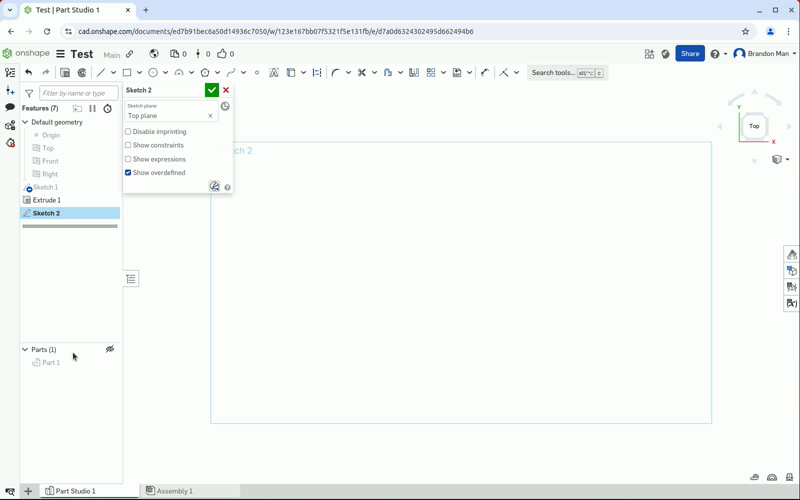
key(l)
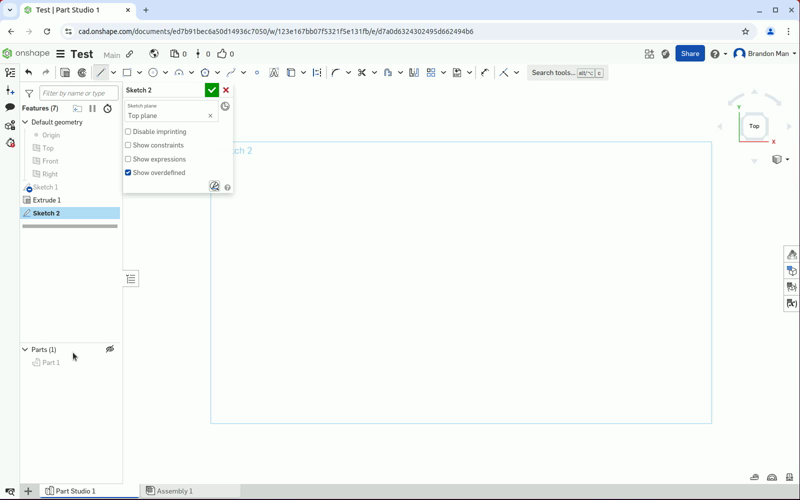
key_down(shift)
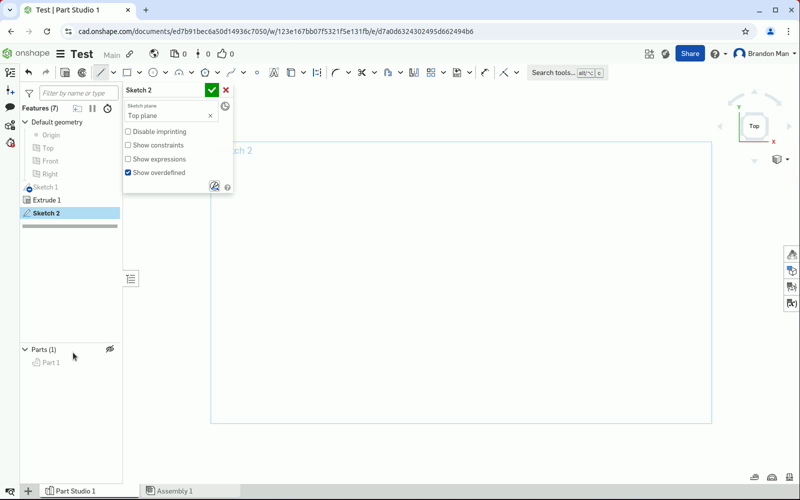
mouse_move(356, 291)
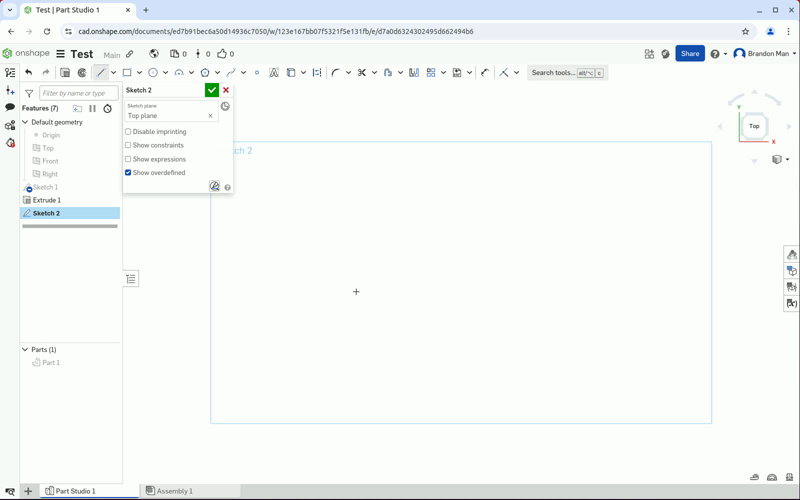
click(356, 291)
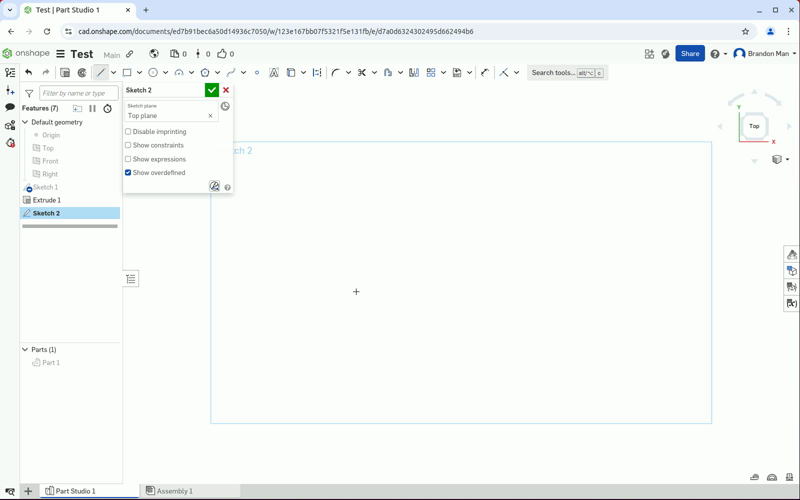
key_up(shift)
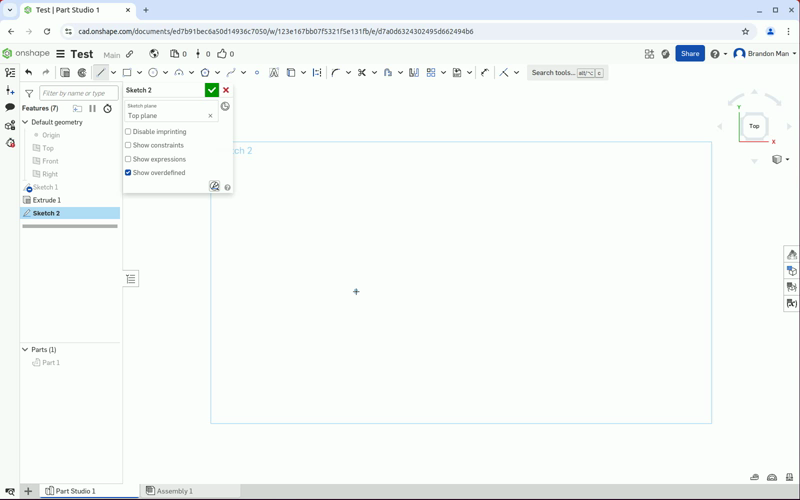
key_down(shift)
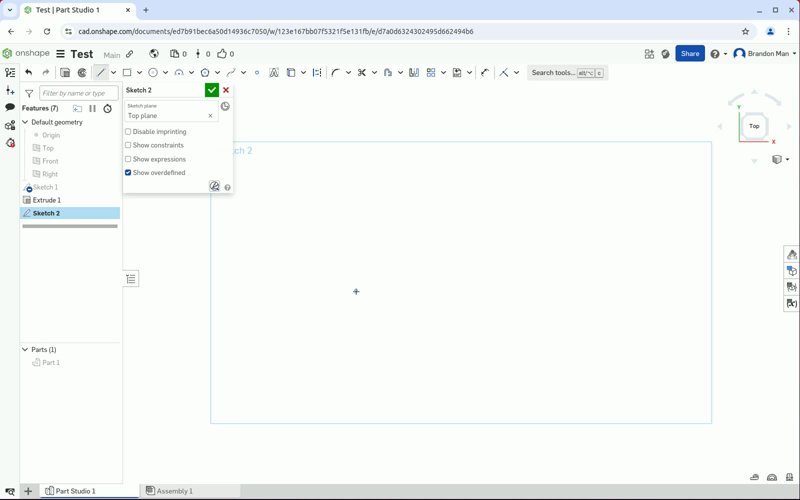
mouse_move(386, 291)
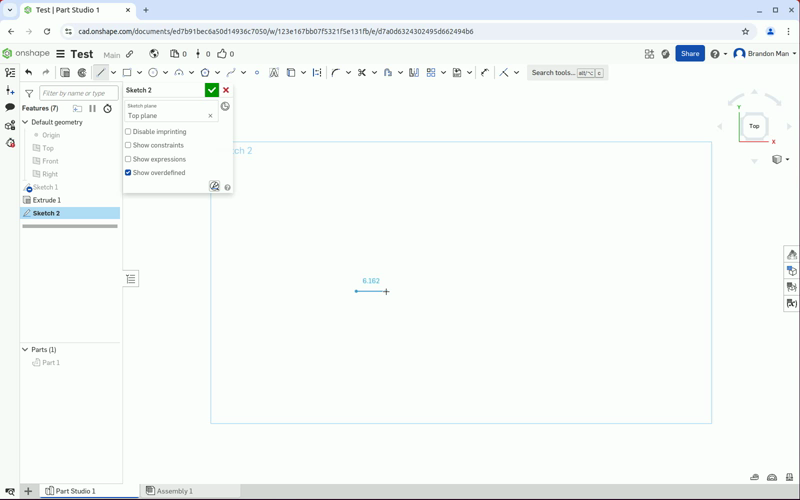
mouse_move(356, 273)
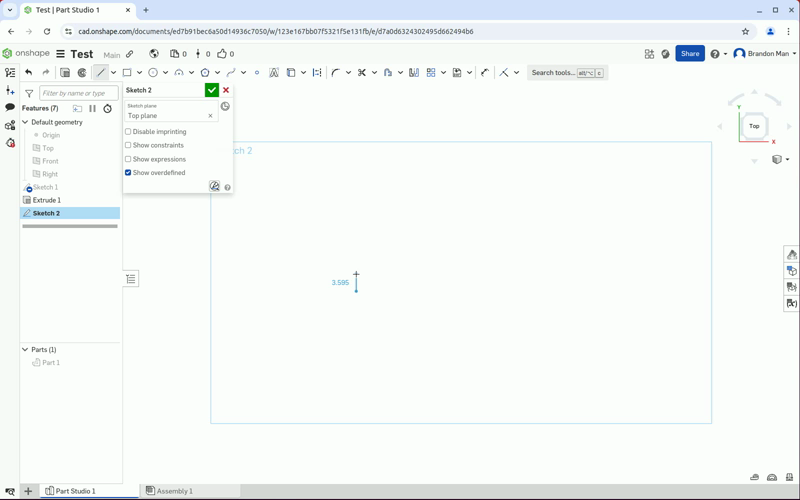
click(356, 273)
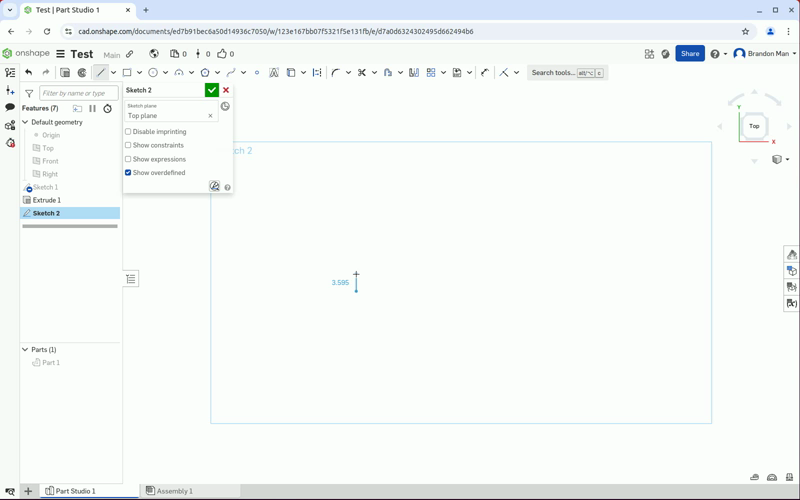
key_up(shift)
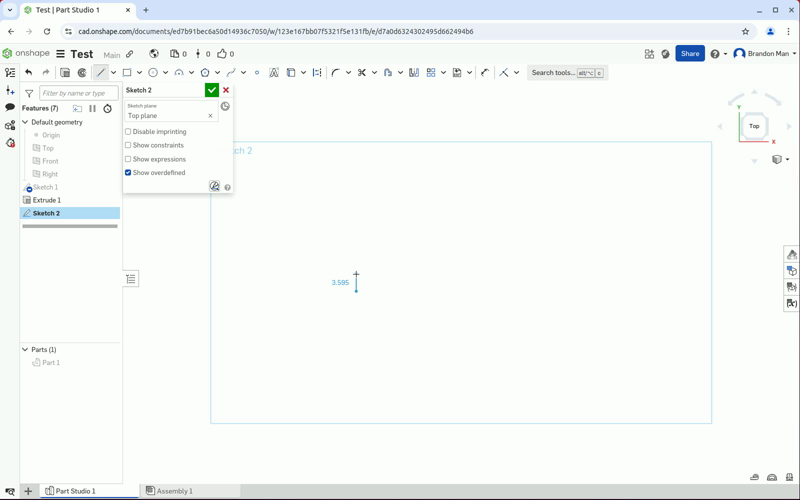
key(esc)
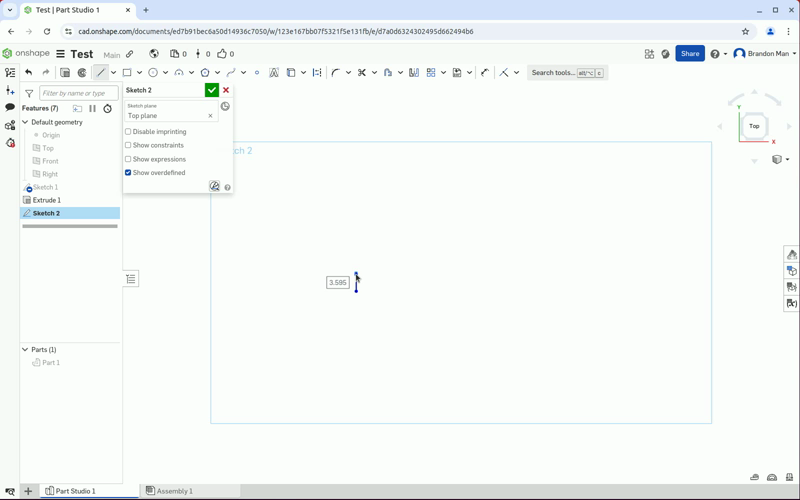
key(a)
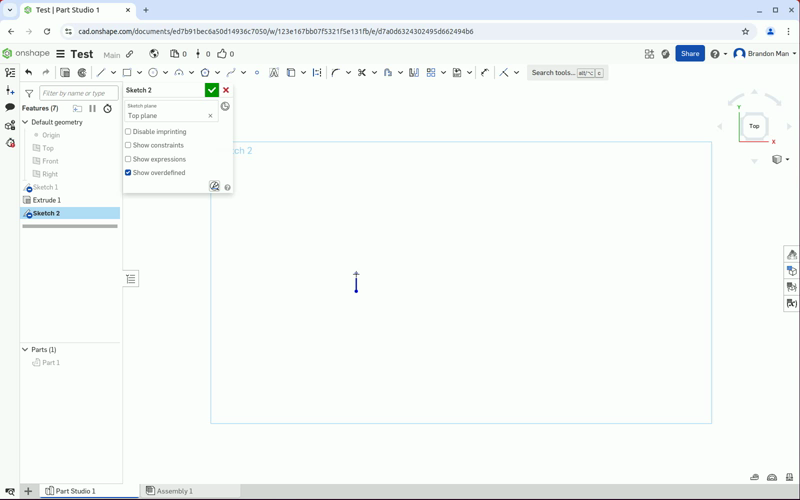
mouse_move(356, 273)
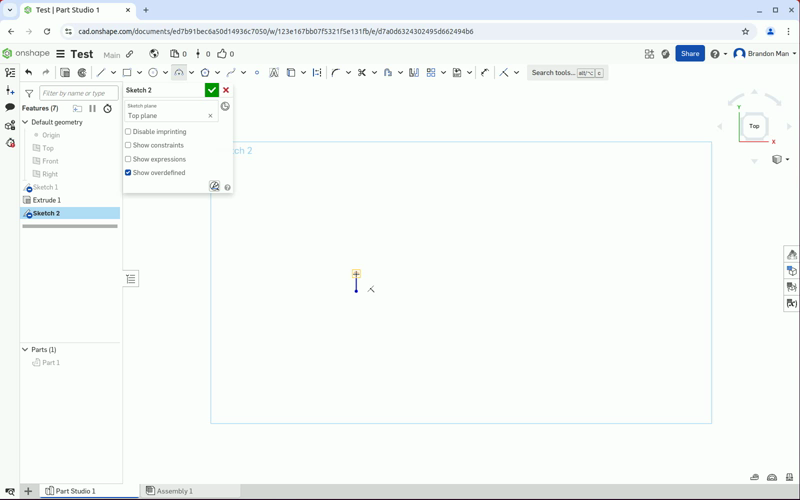
click(356, 273)
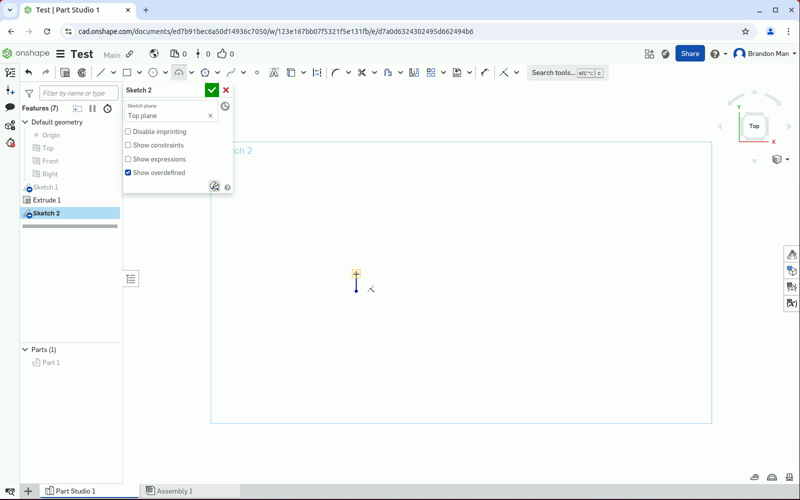
mouse_move(356, 291)
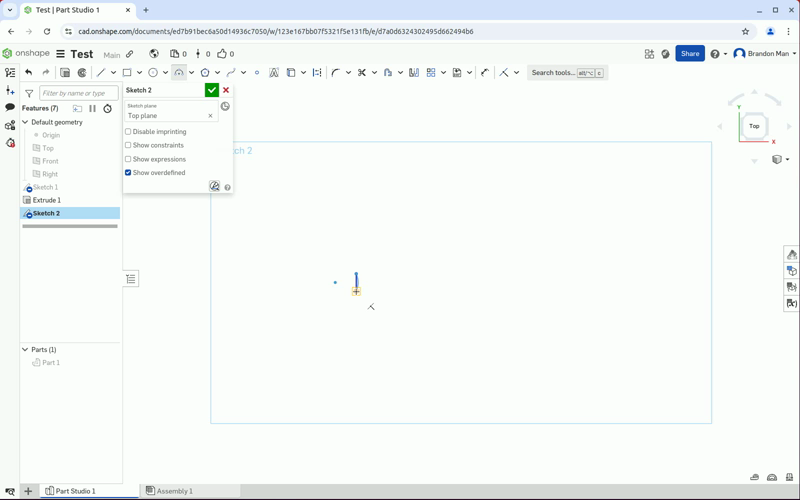
click(356, 291)
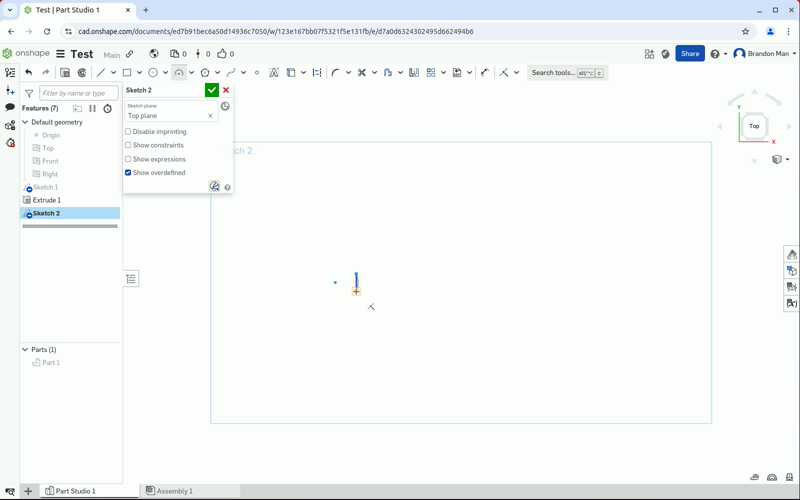
key_down(shift)
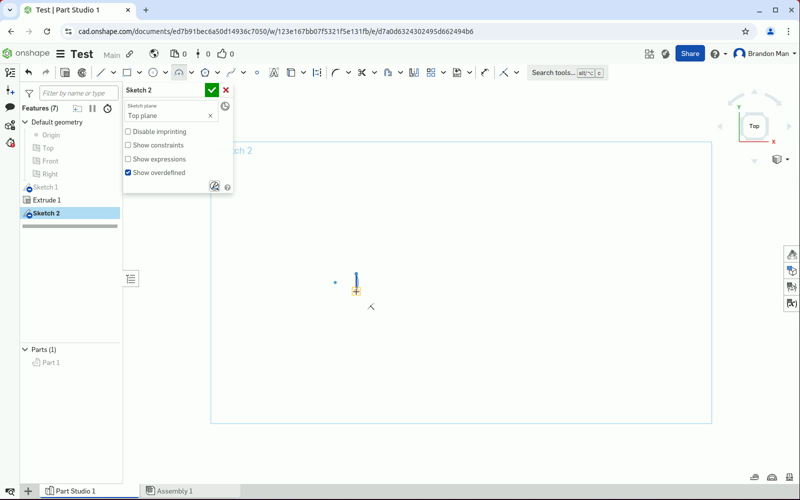
mouse_move(347, 282)
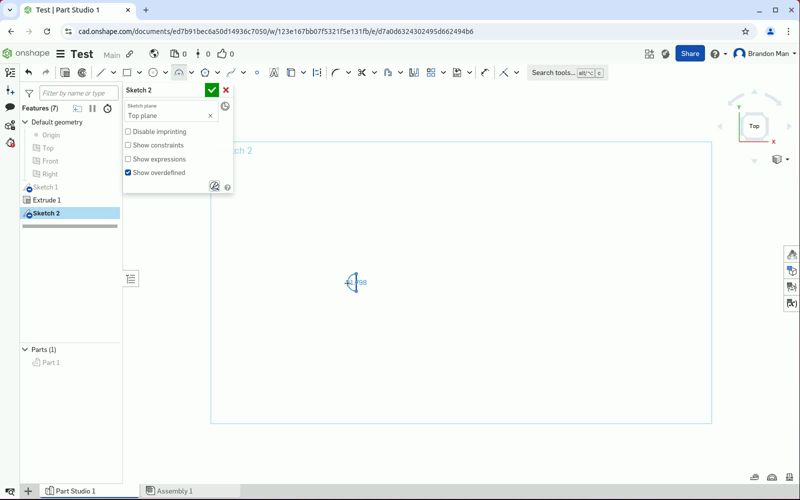
click(347, 282)
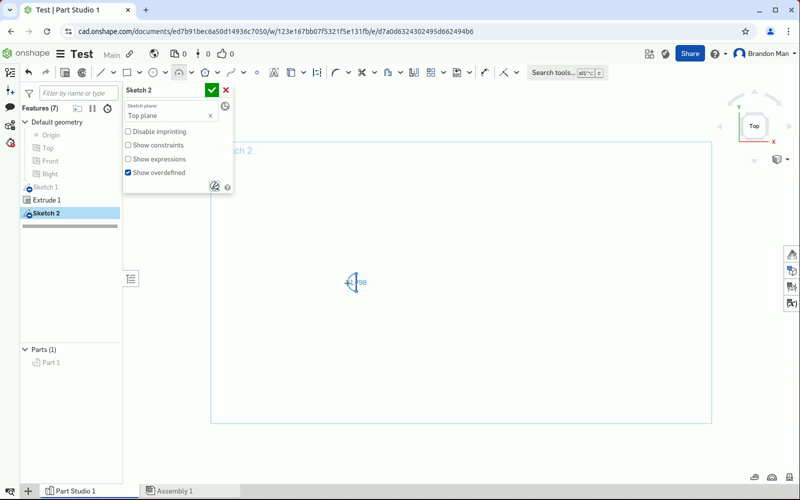
key_up(shift)
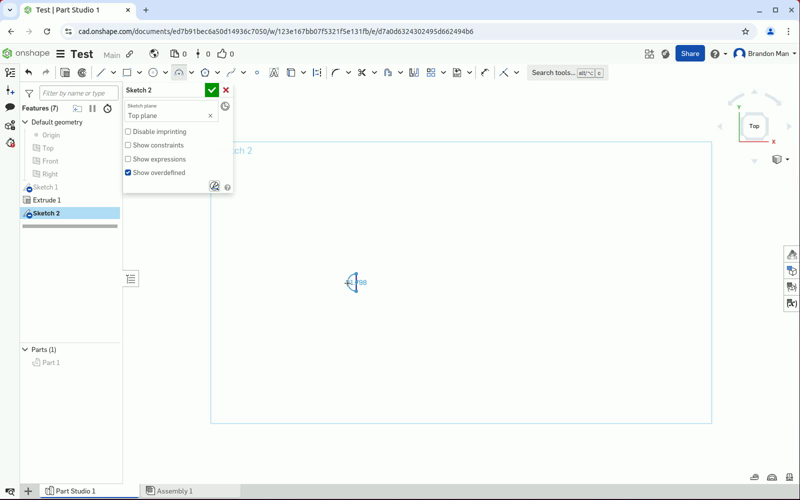
key(esc)
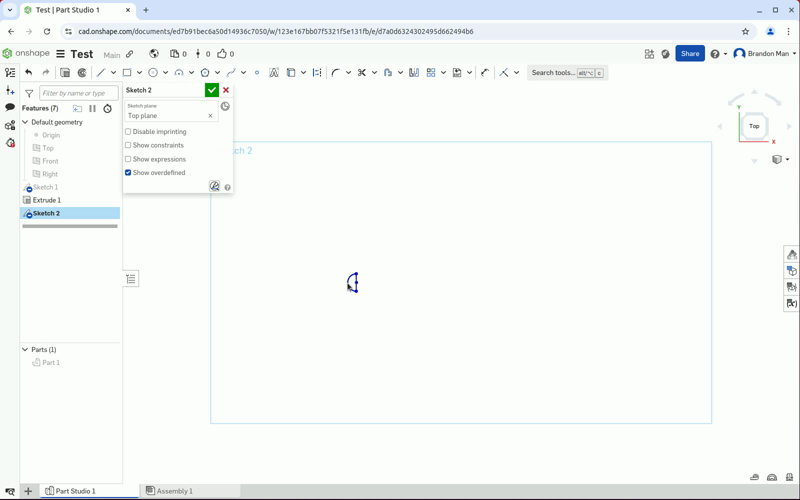
mouse_move(355, 277)
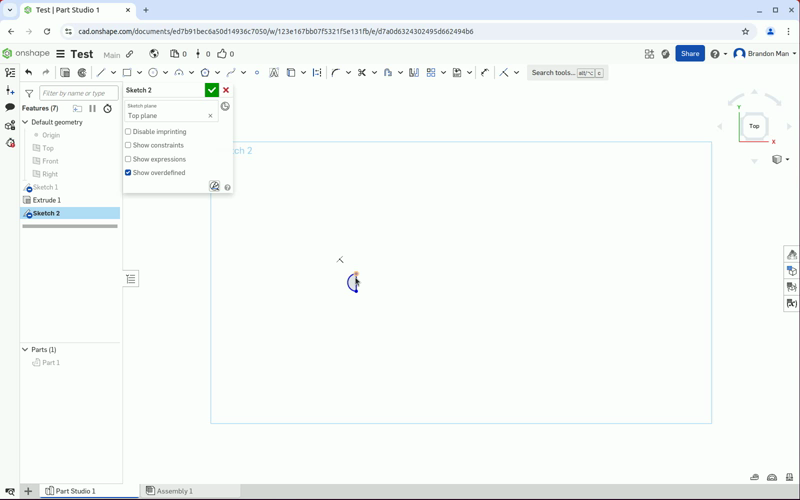
scroll(6)
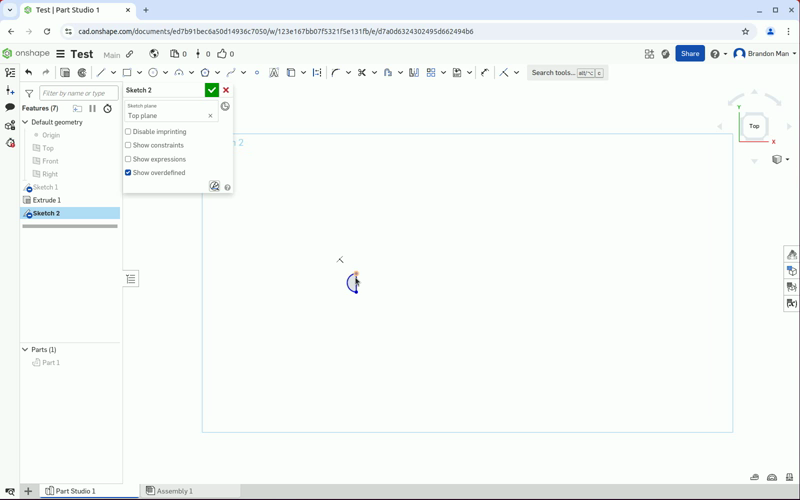
scroll(6)
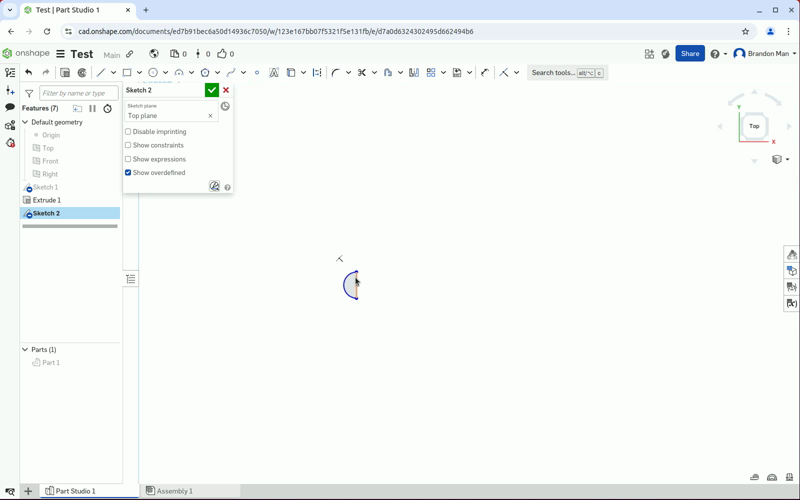
scroll(6)
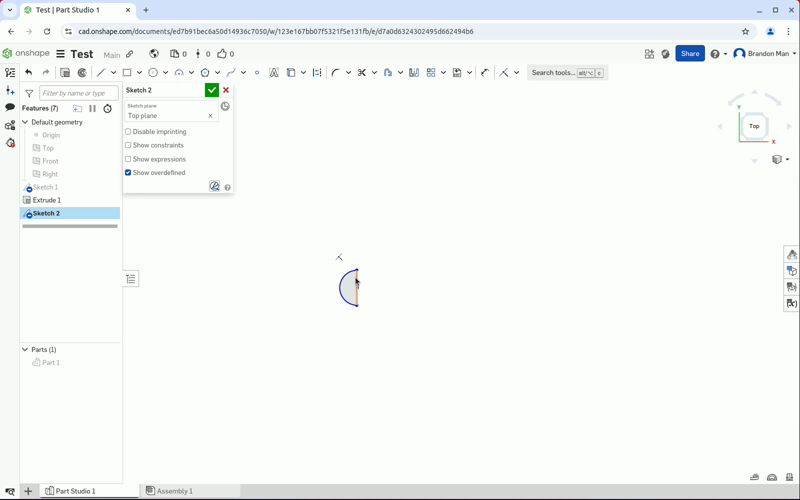
scroll(6)
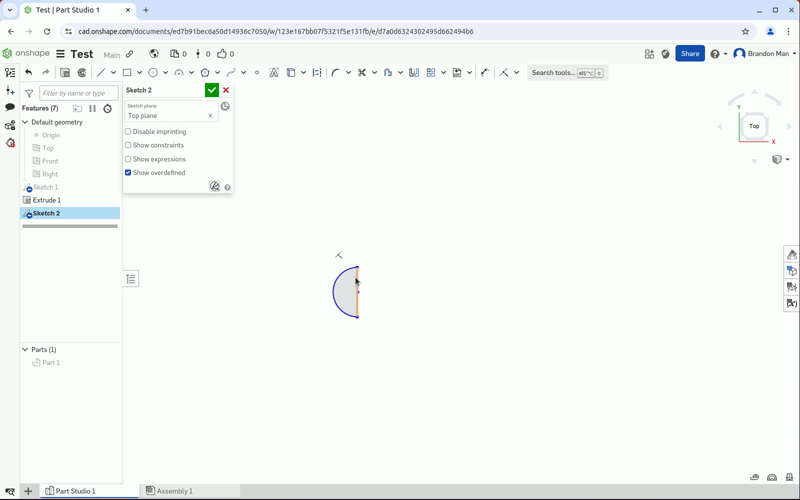
scroll(6)
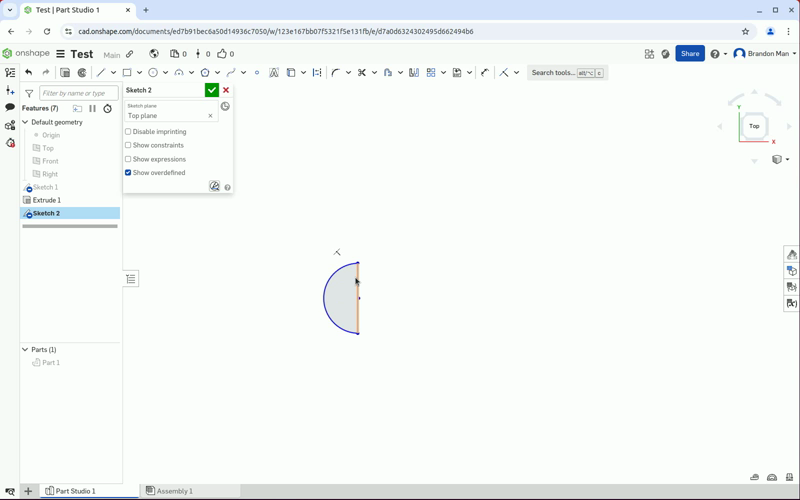
scroll(6)
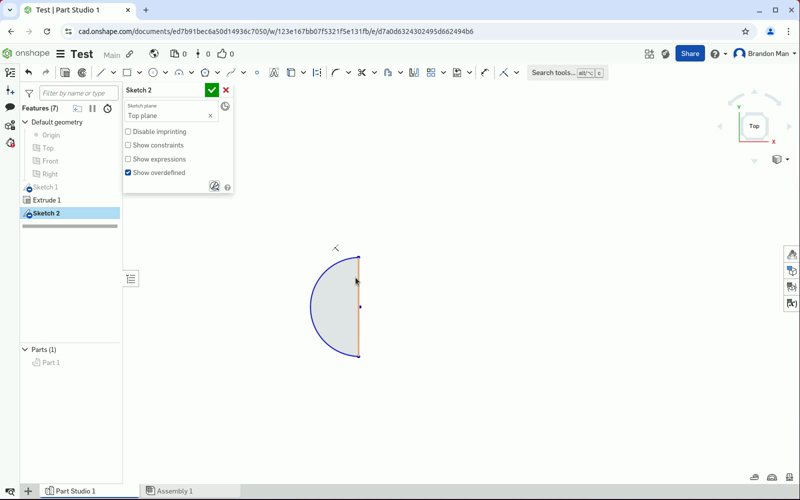
scroll(6)
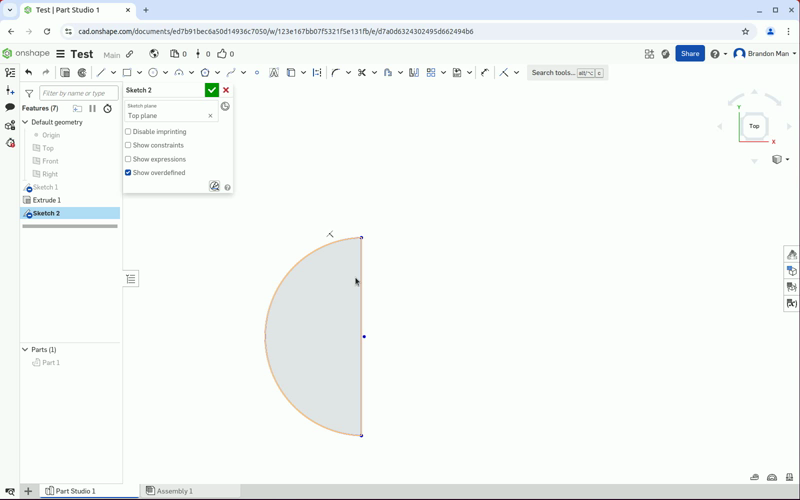
click(355, 277)
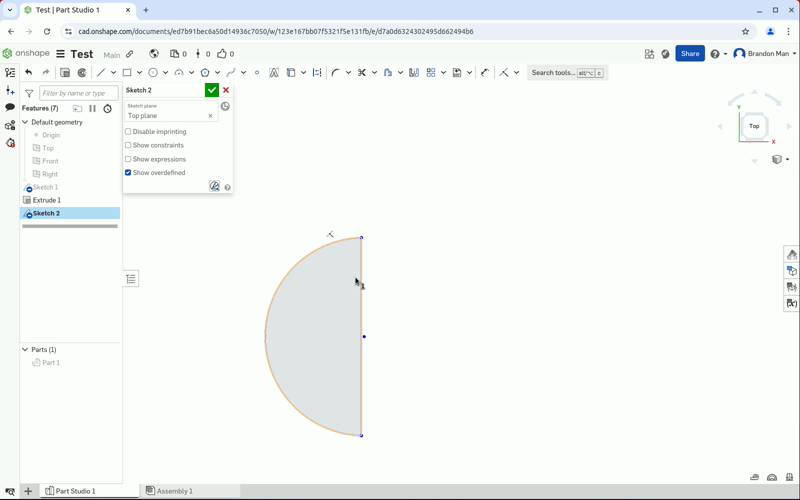
scroll(-6)
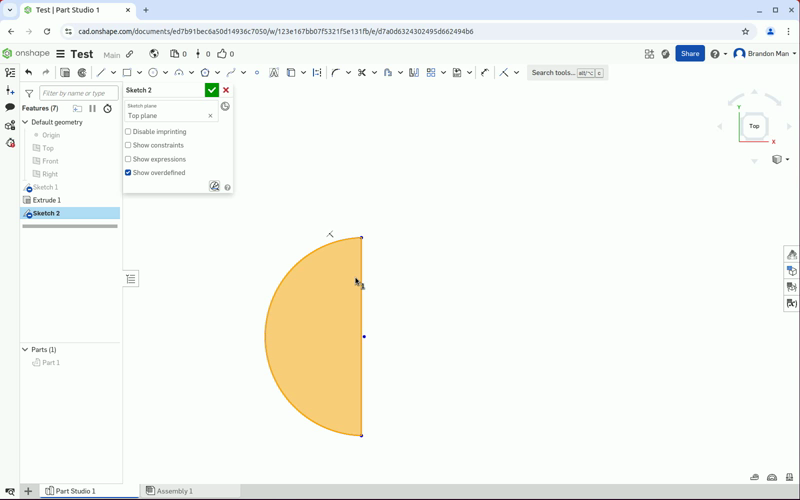
scroll(-6)
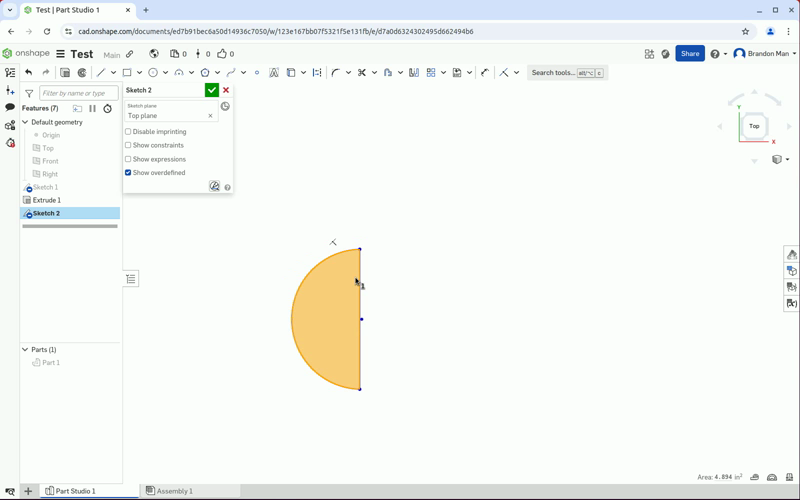
scroll(-6)
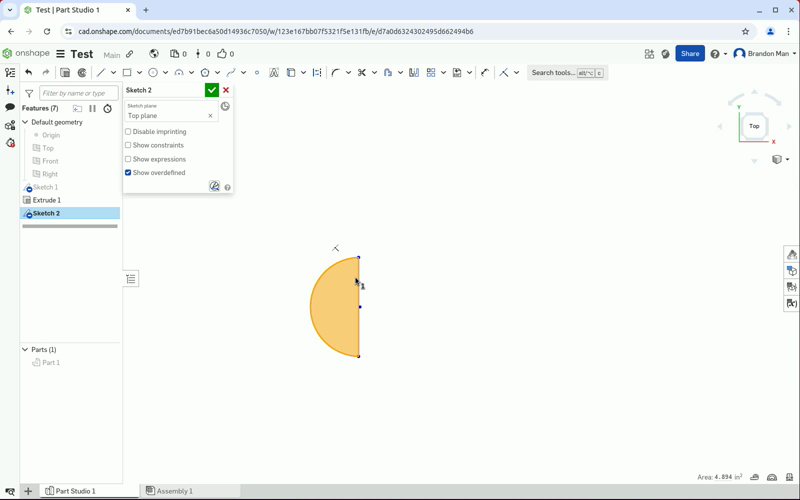
scroll(-6)
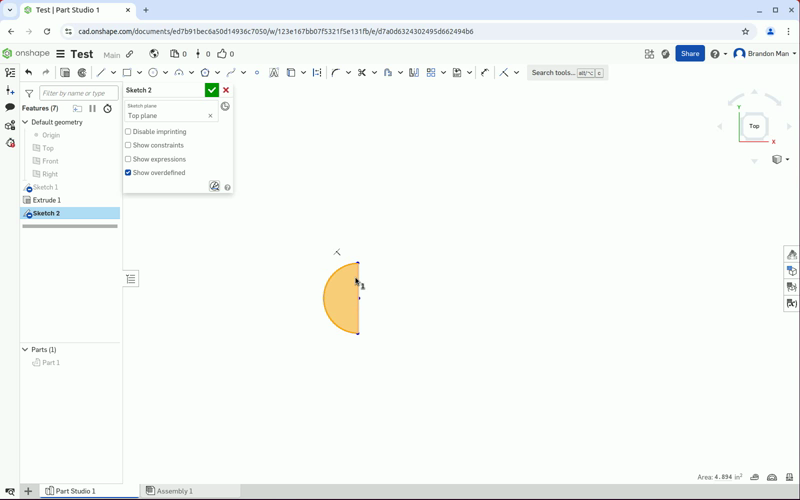
scroll(-6)
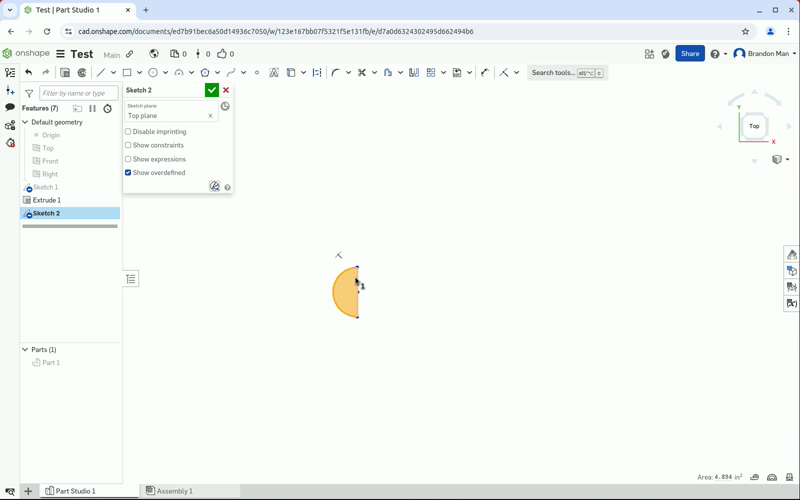
scroll(-6)
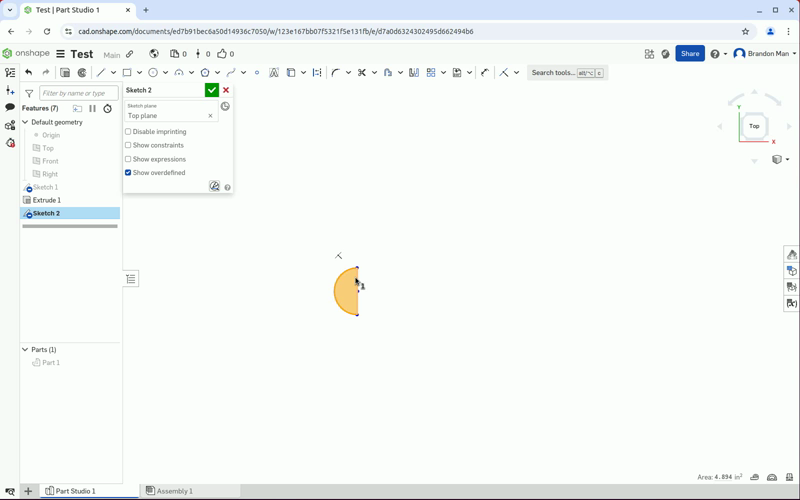
scroll(-6)
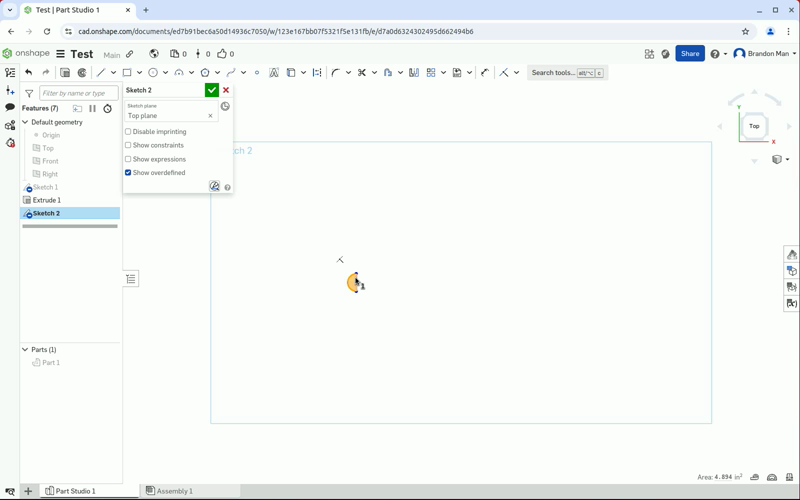
mouse_move(73, 352)
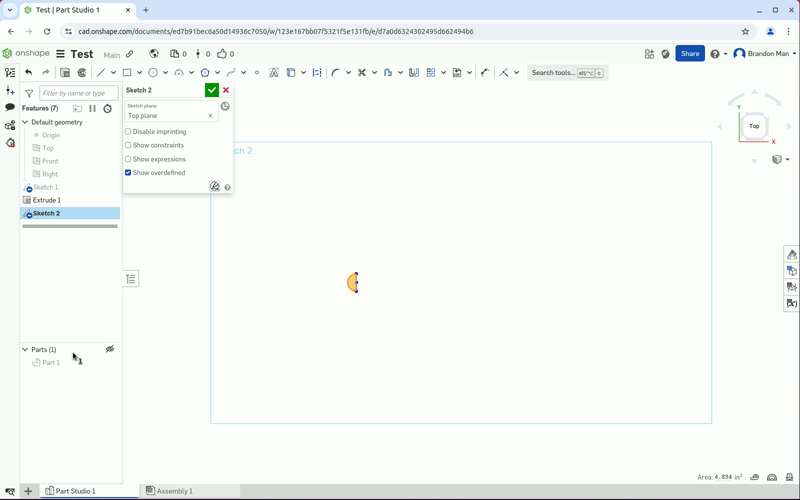
key(shift+y)
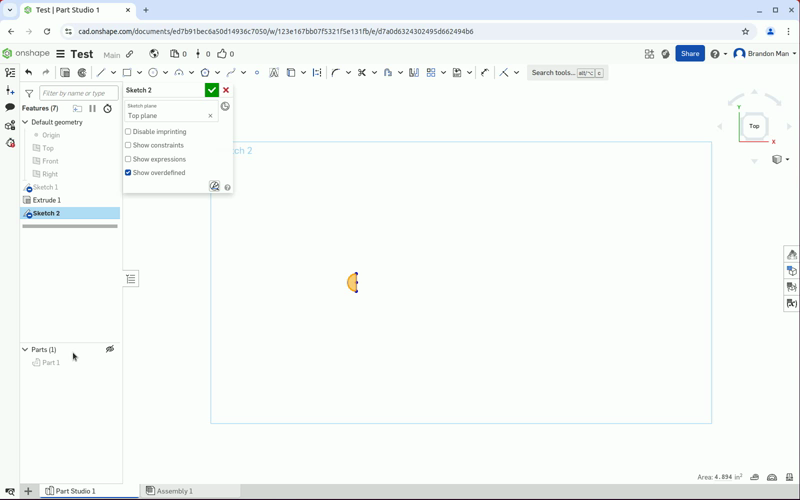
key(shift+e)
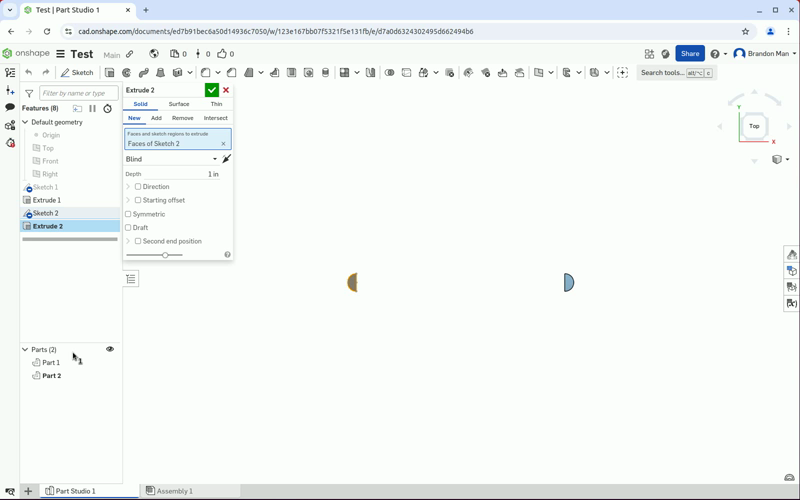
mouse_move(143, 106)
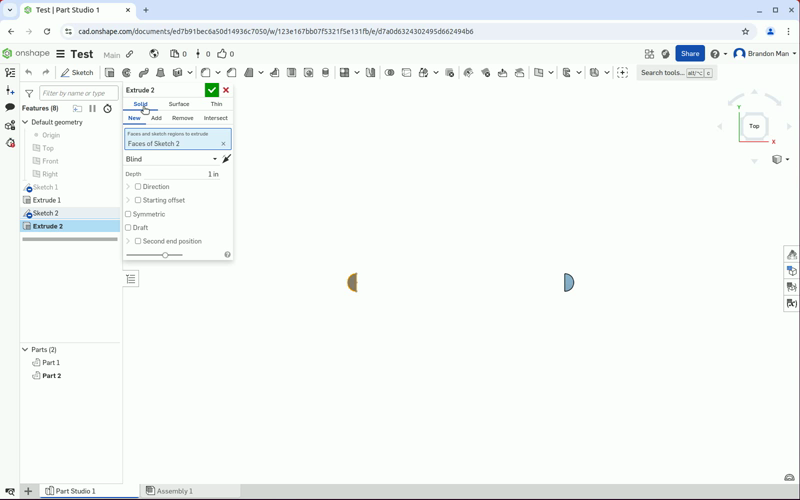
click(143, 106)
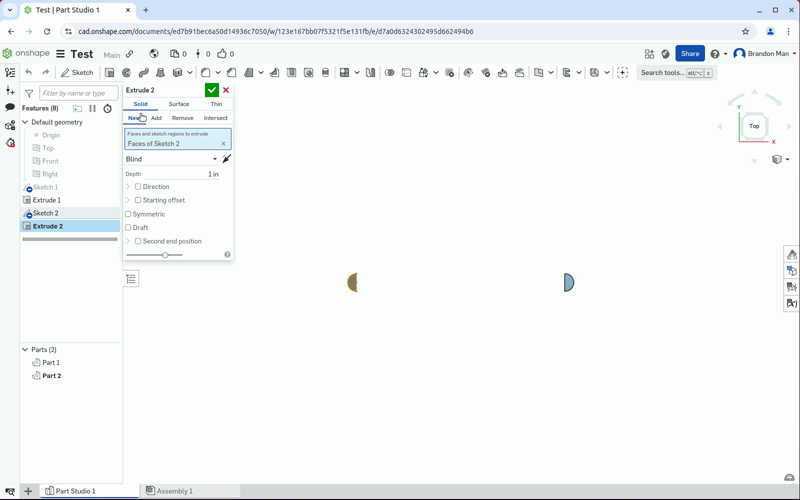
mouse_move(137, 120)
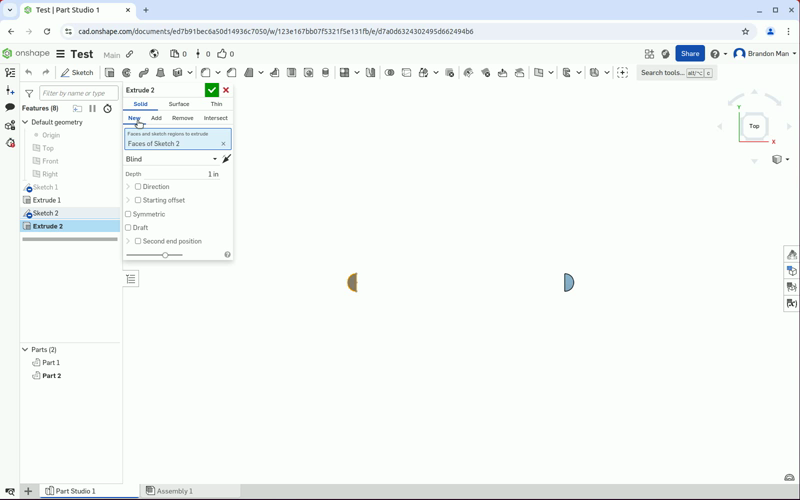
click(137, 120)
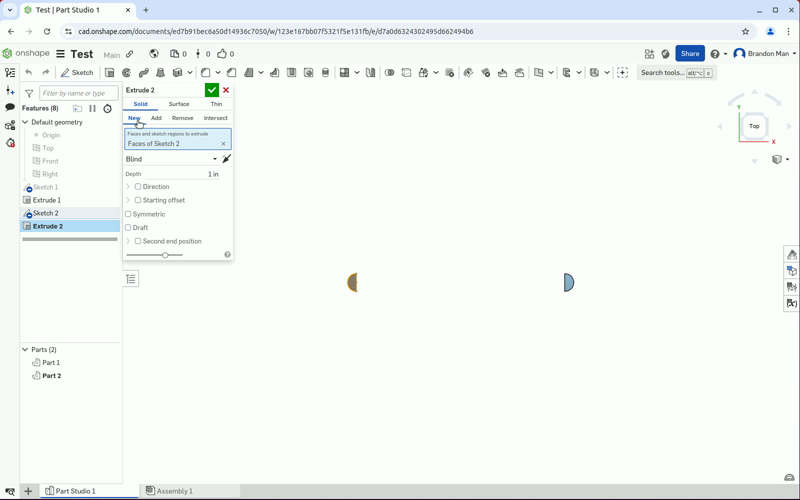
key(tab, 4)
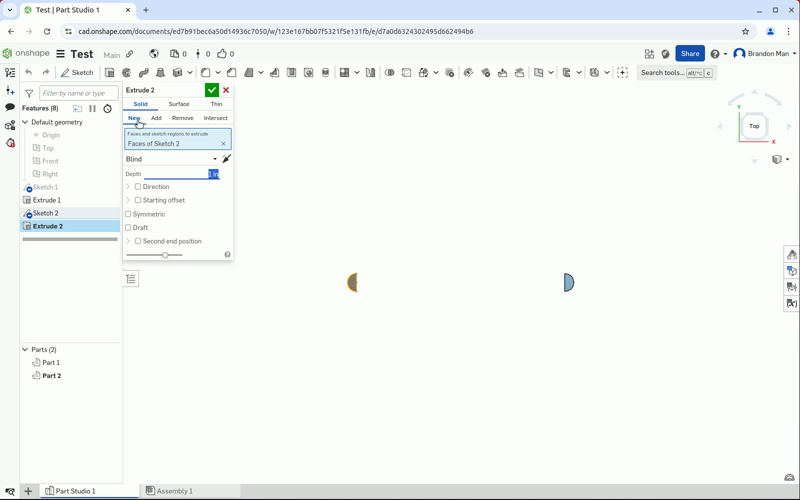
text(1.444)
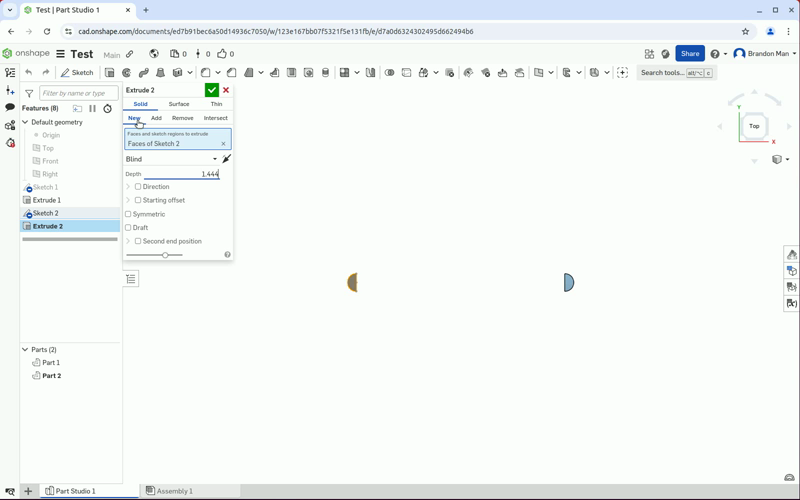
key(enter)
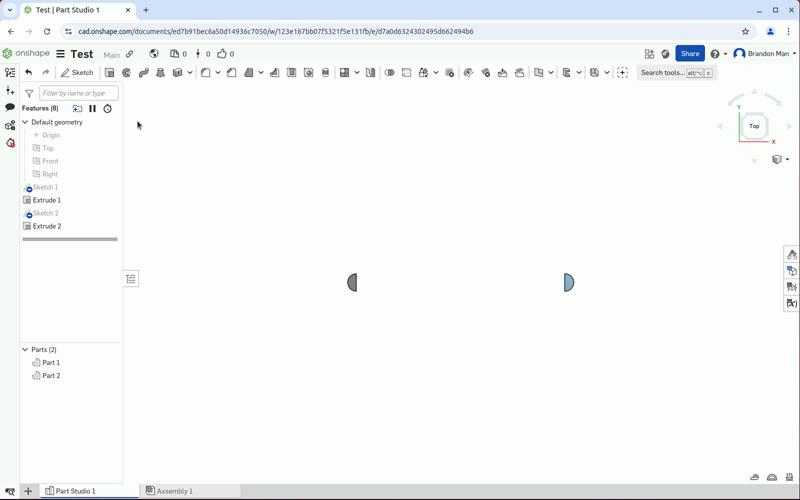
key(shift+h)
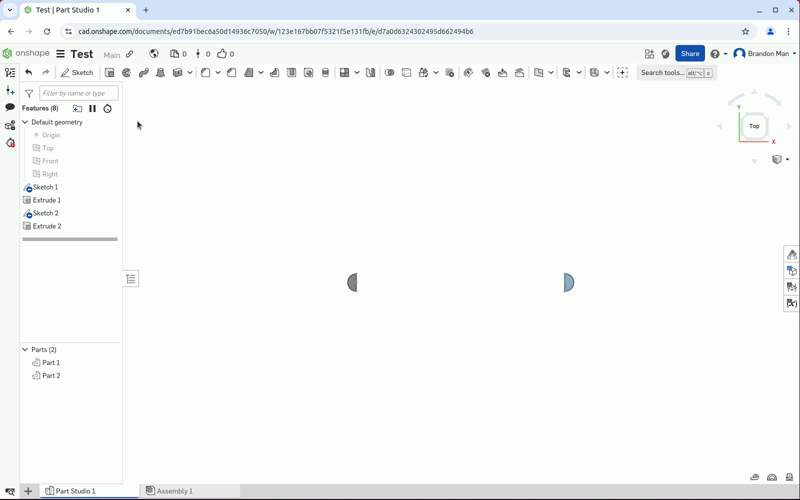
key(shift+h)
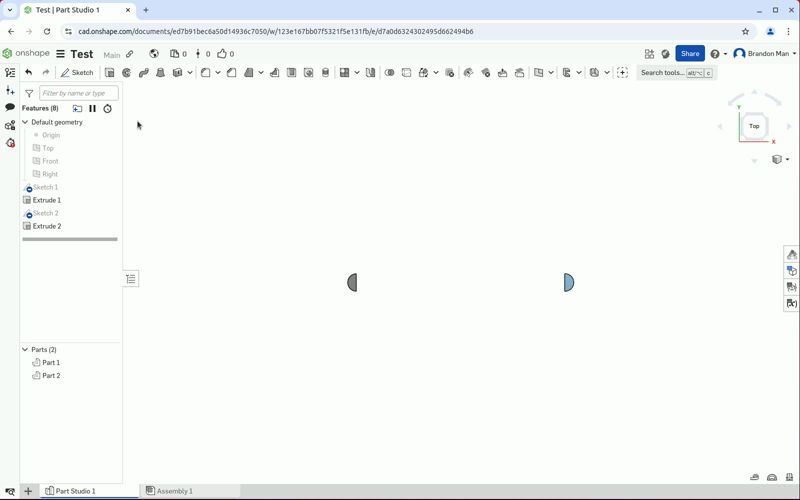
mouse_move(73, 189)
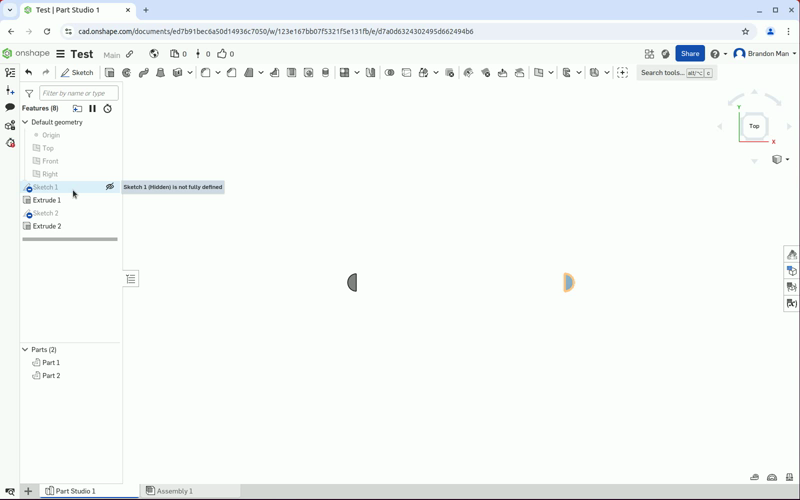
click(73, 189)
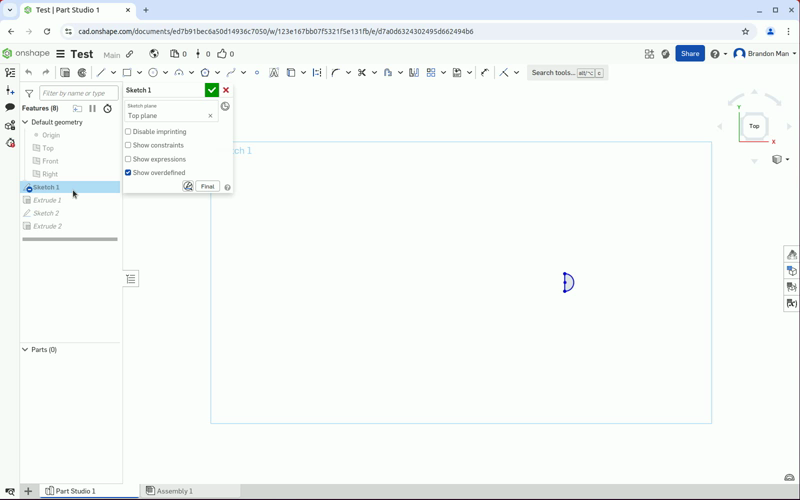
mouse_move(229, 92)
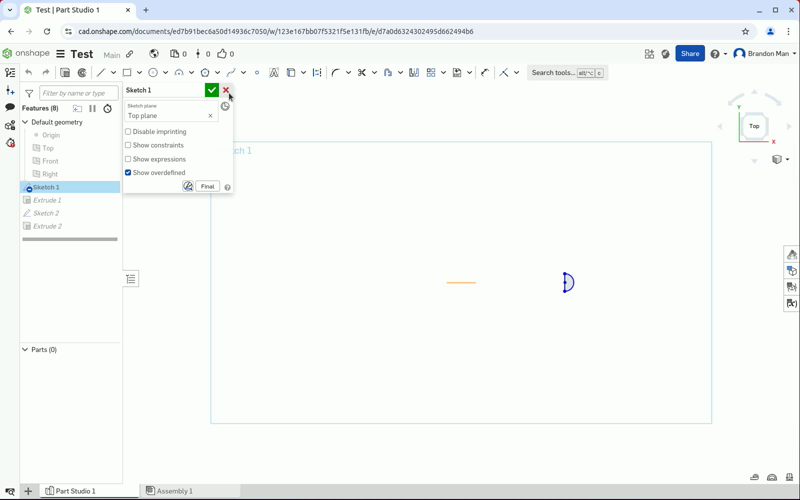
click(229, 92)
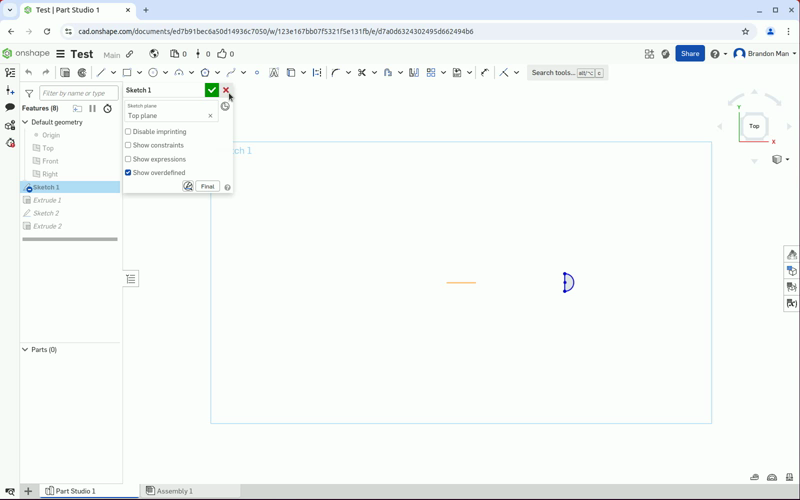
key(shift+s)
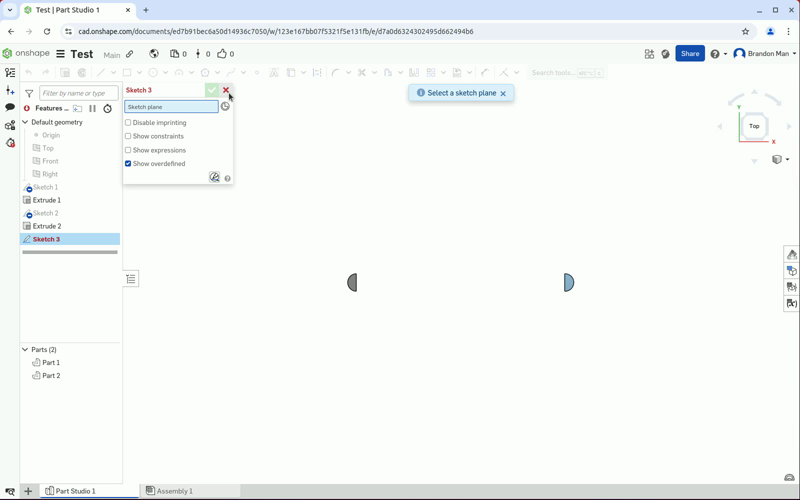
mouse_move(73, 150)
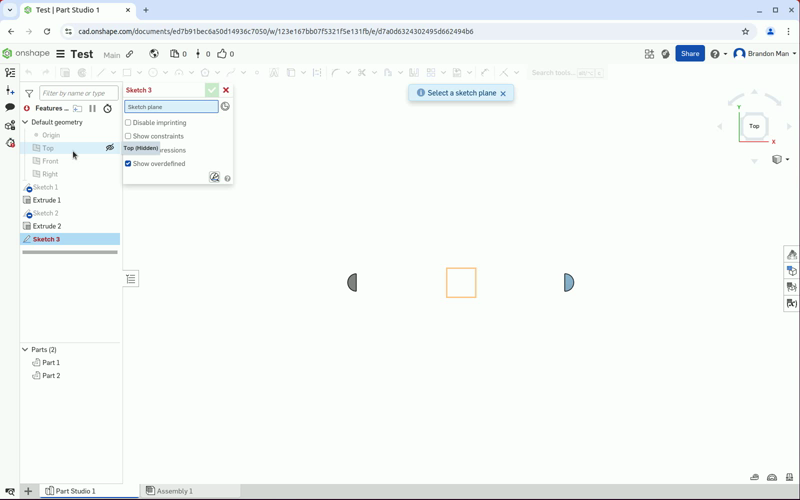
click(73, 150)
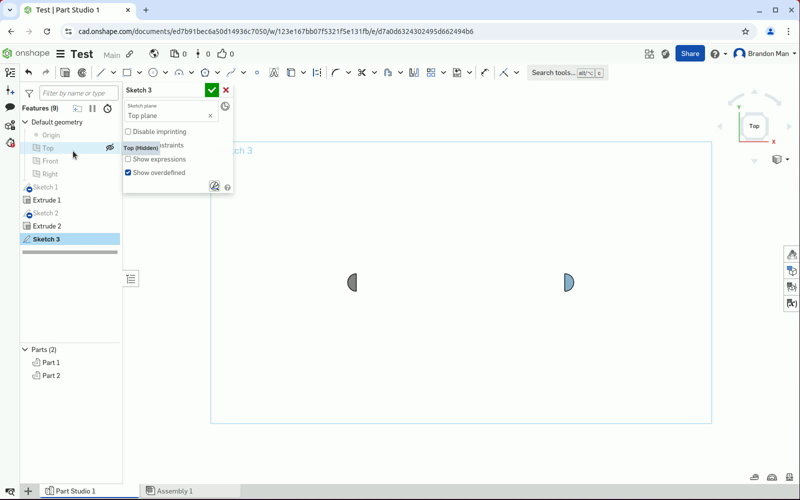
mouse_move(73, 352)
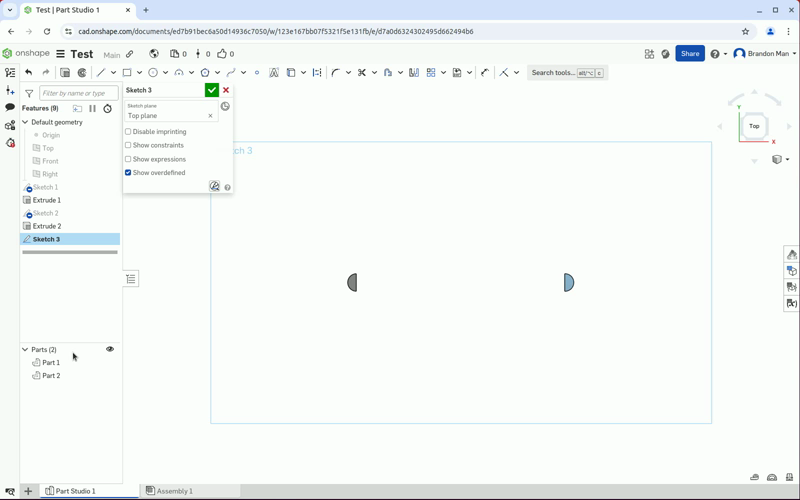
key(y)
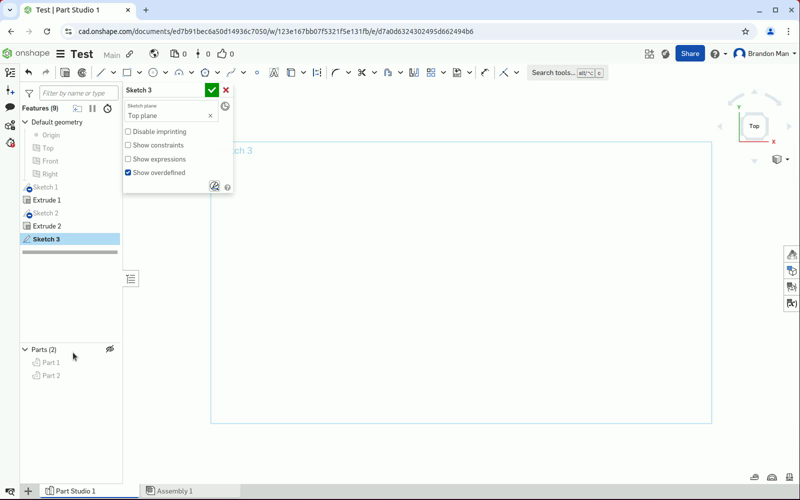
key(l)
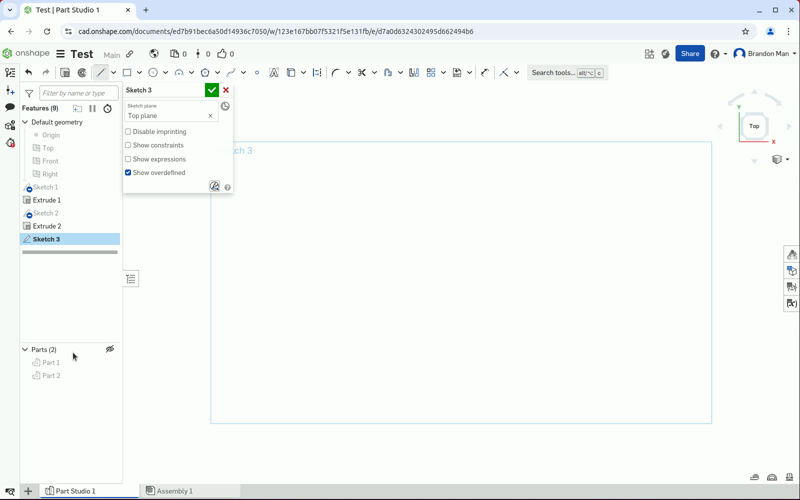
key_down(shift)
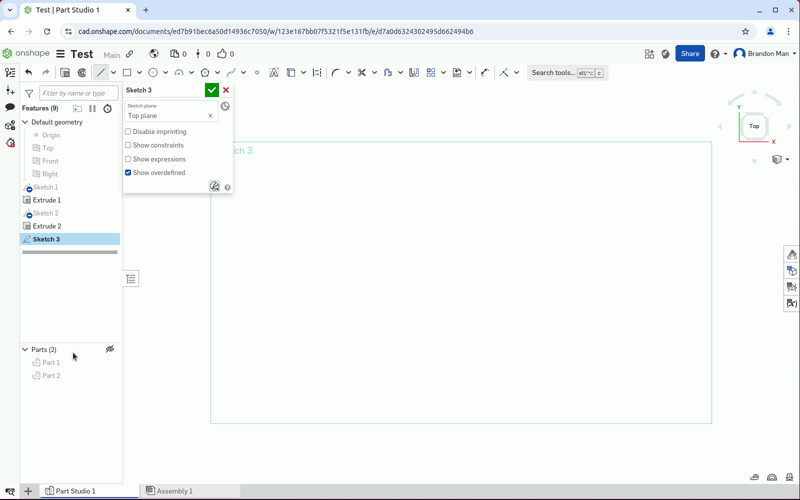
mouse_move(356, 291)
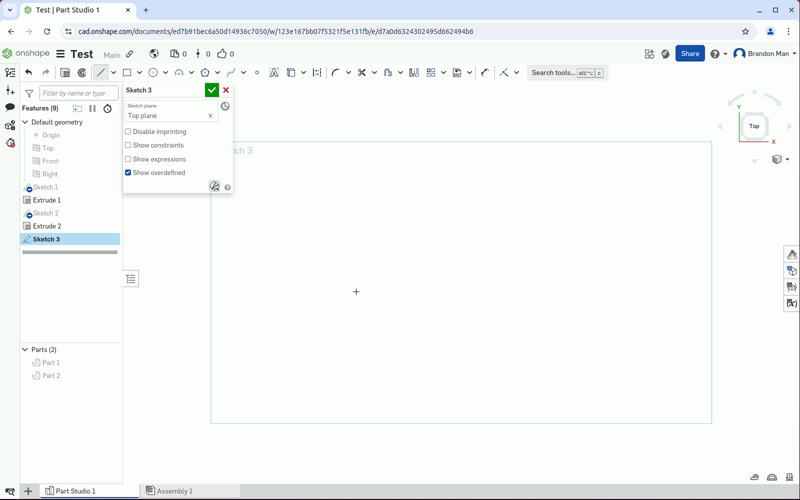
click(356, 291)
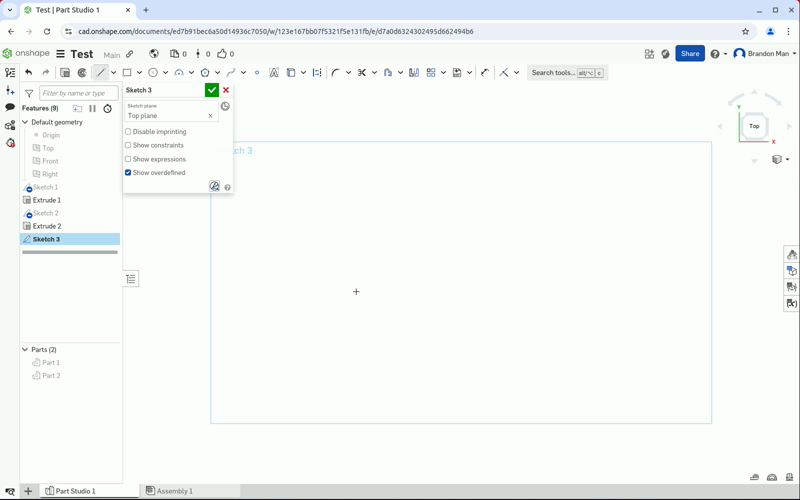
key_up(shift)
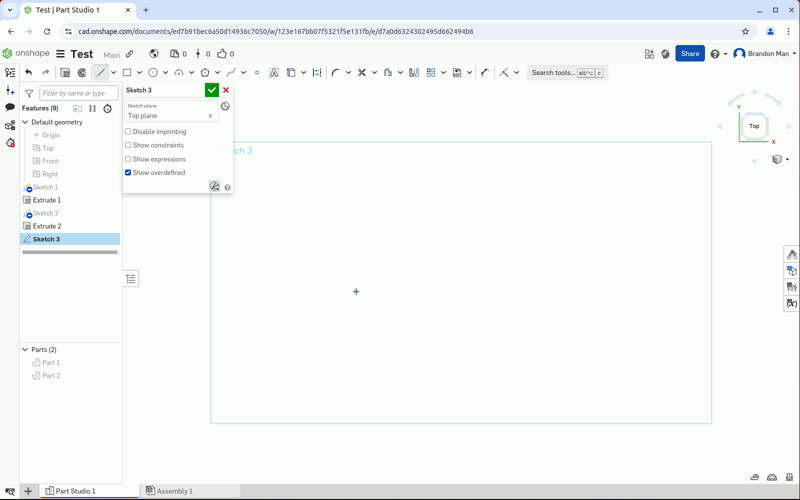
key_down(shift)
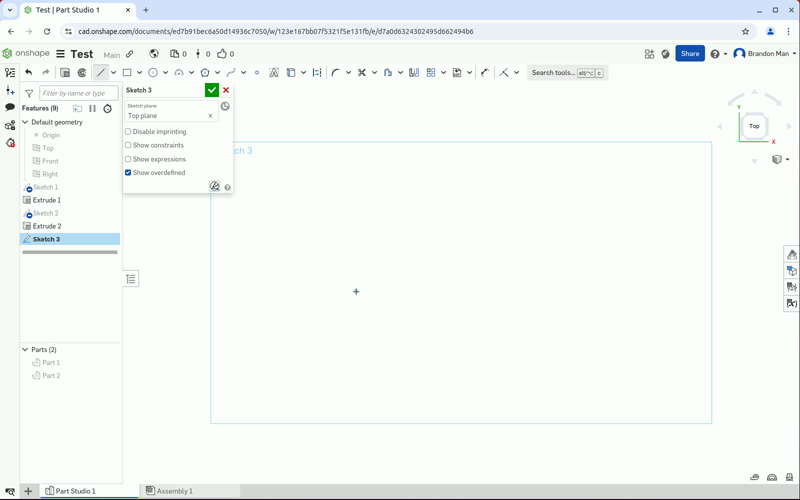
mouse_move(564, 291)
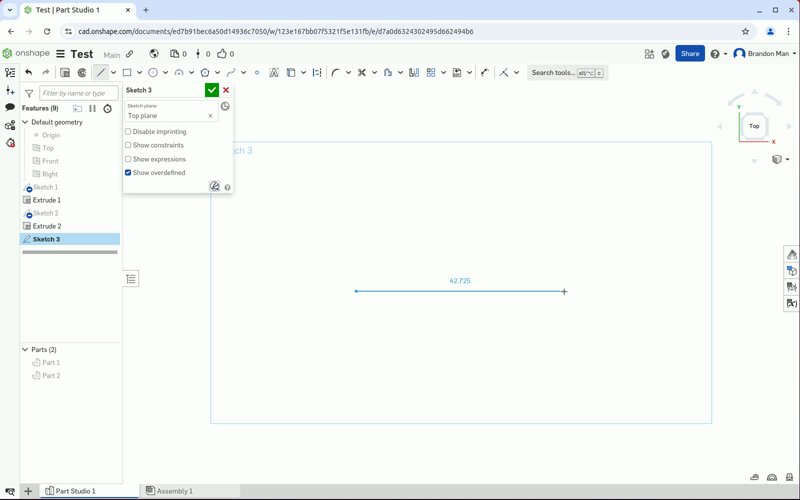
click(564, 291)
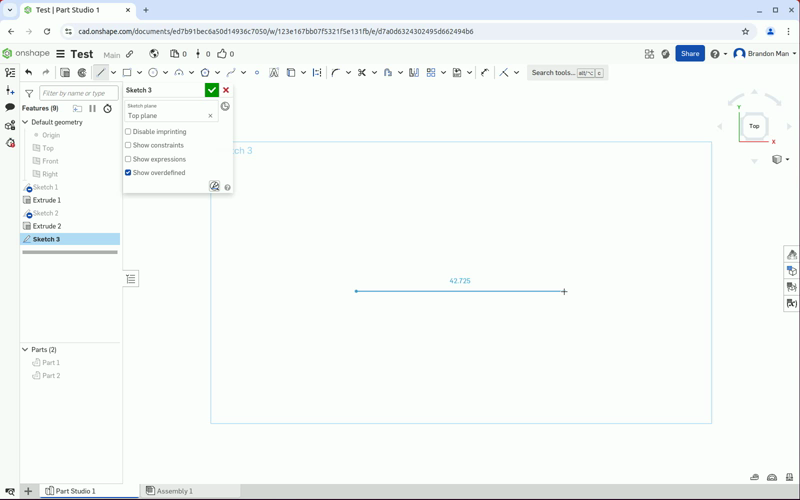
key_up(shift)
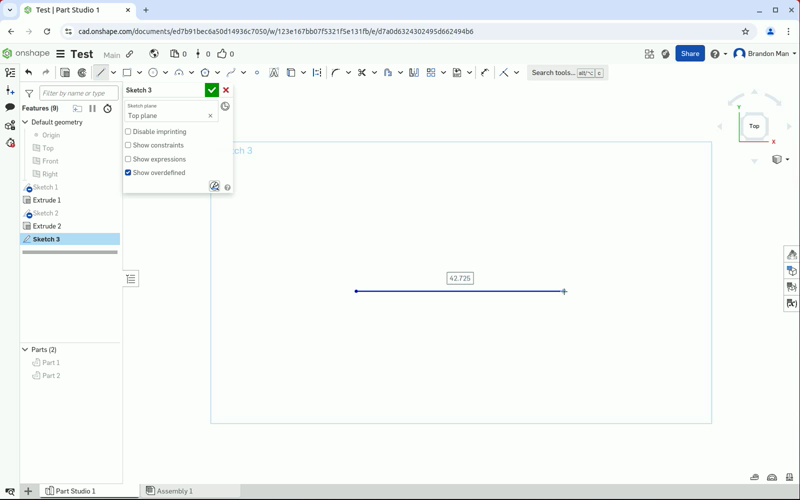
key(esc)
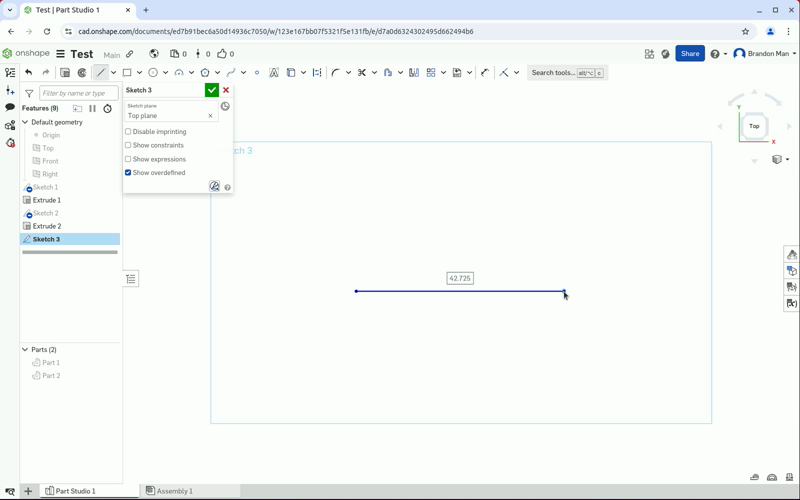
key(a)
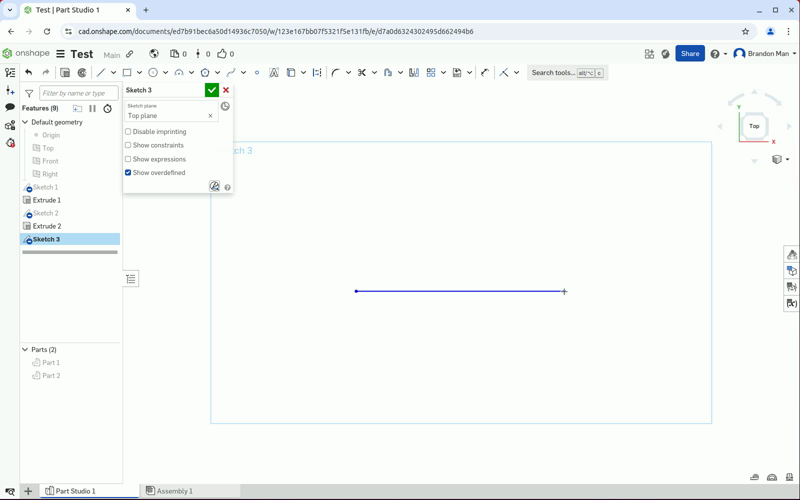
mouse_move(564, 291)
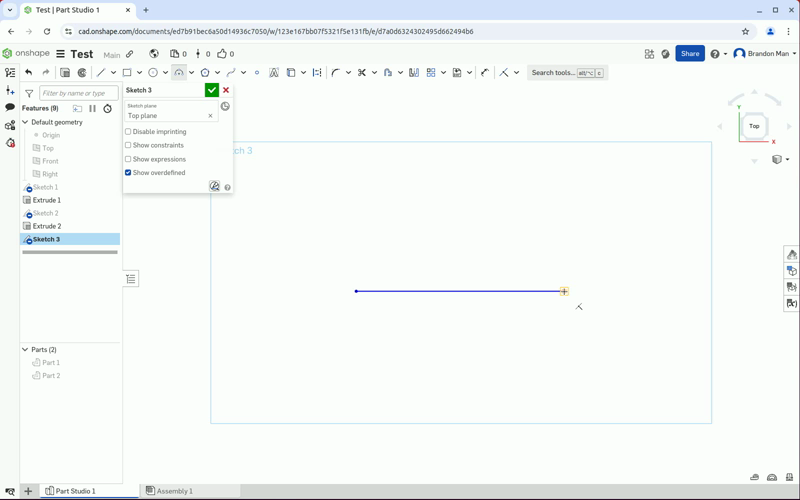
click(564, 291)
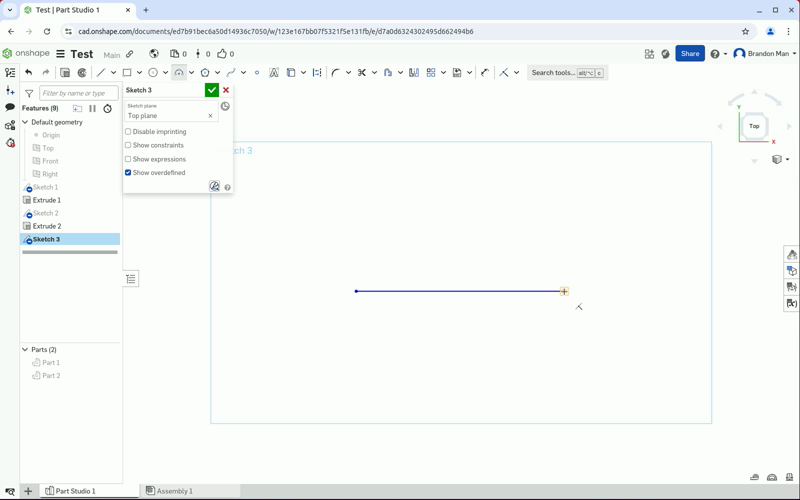
key_down(shift)
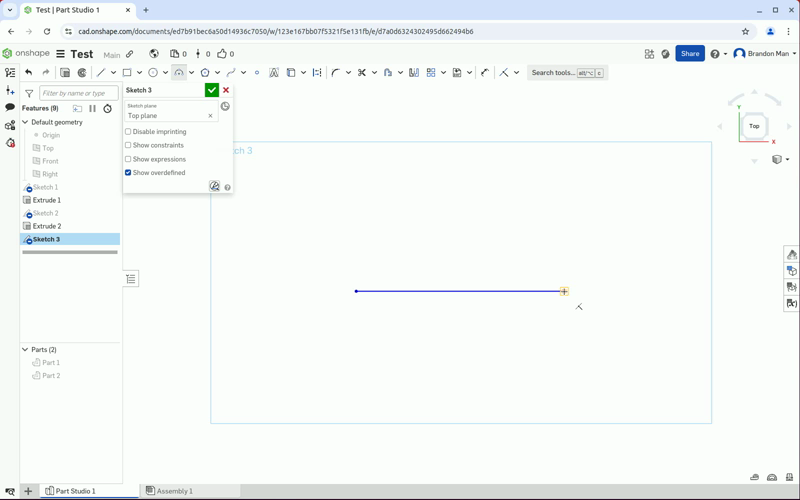
mouse_move(564, 273)
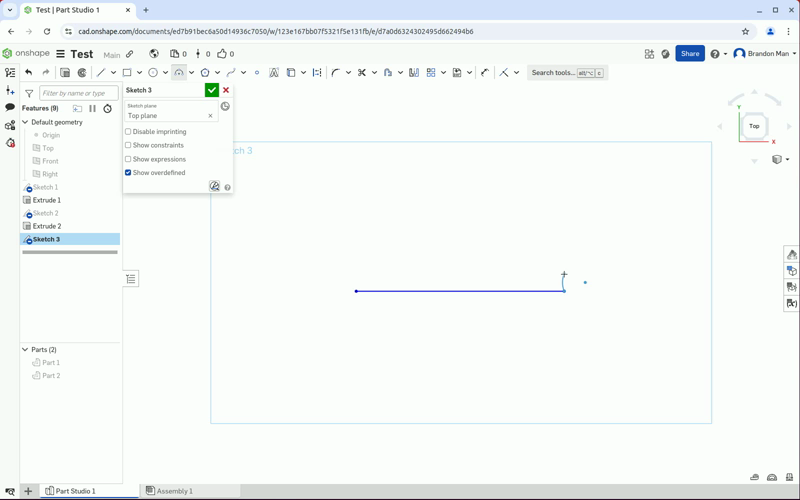
click(564, 273)
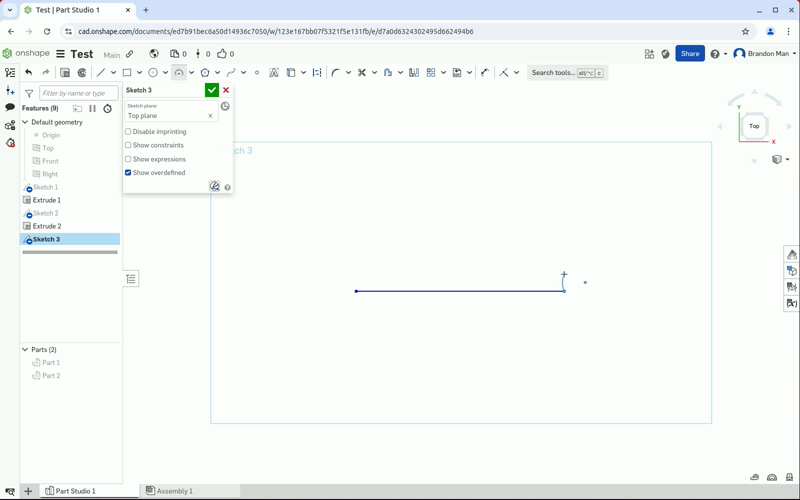
mouse_move(555, 282)
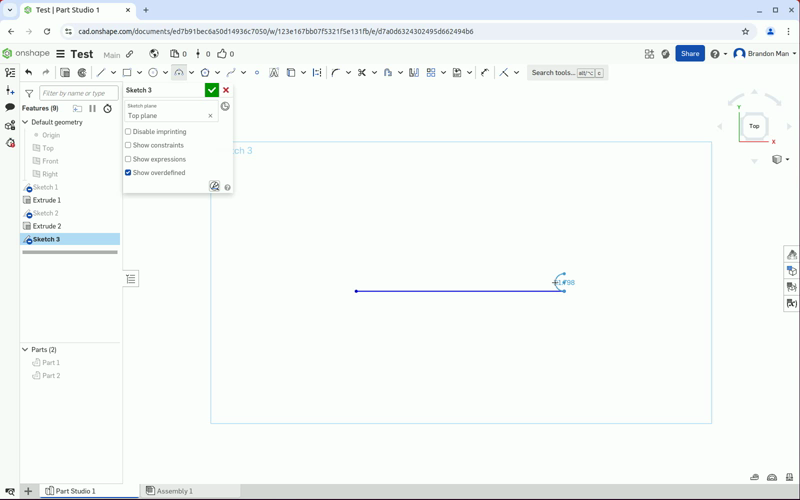
click(555, 282)
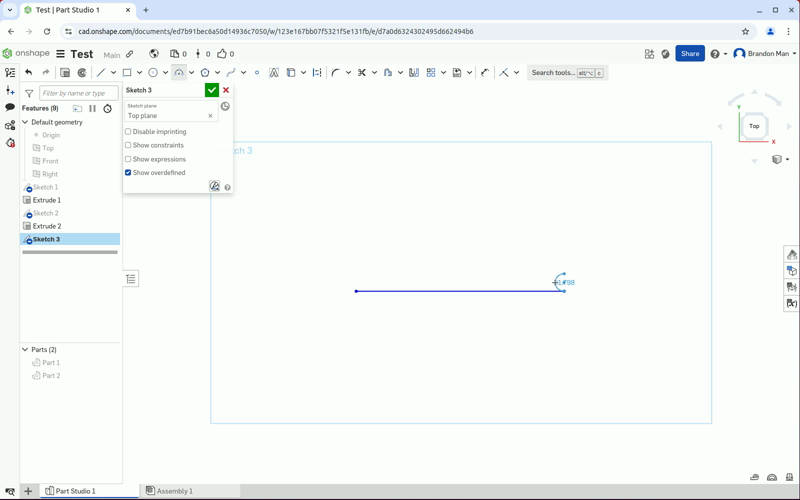
key_up(shift)
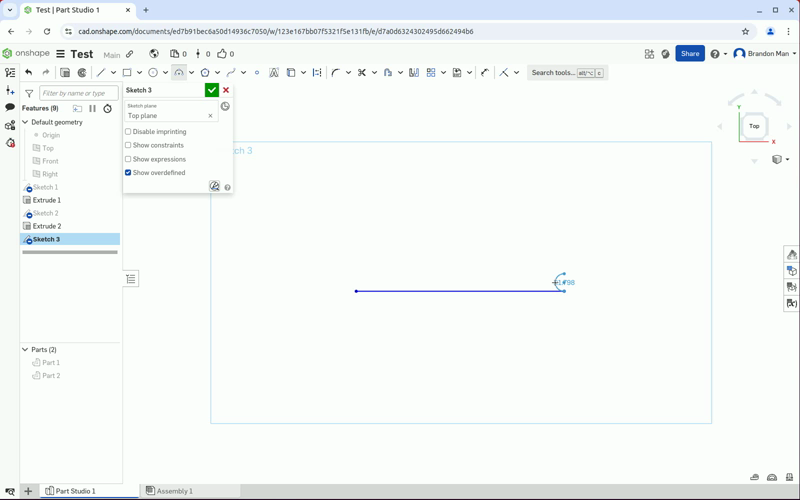
key(esc)
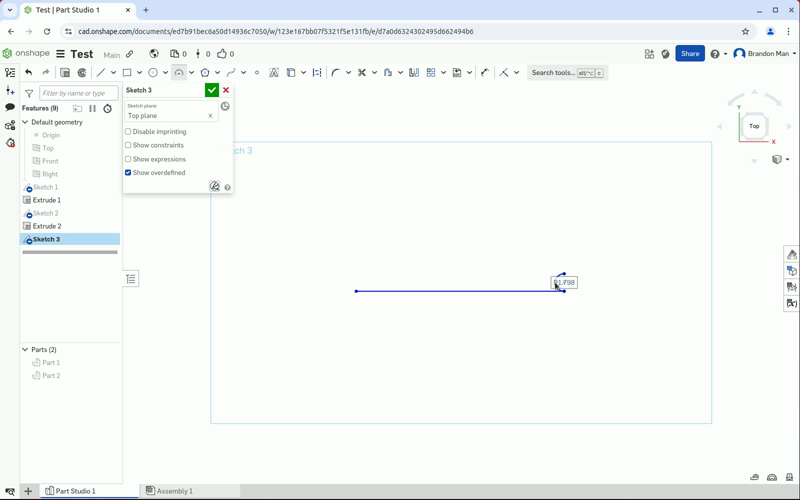
key(l)
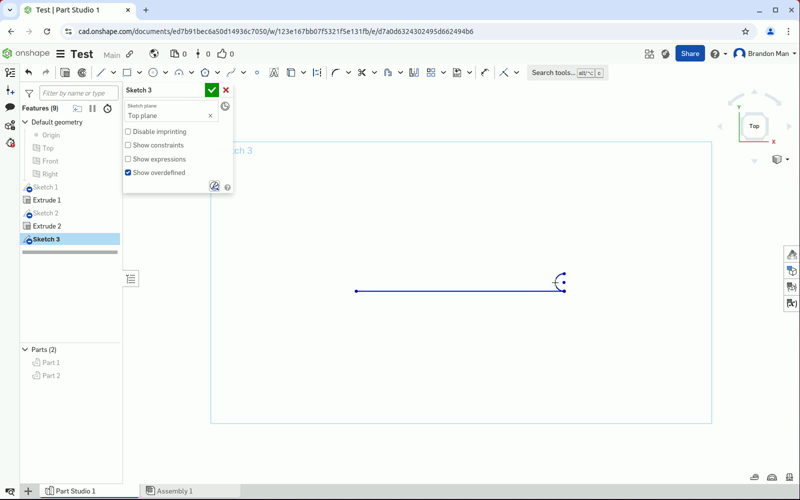
mouse_move(564, 273)
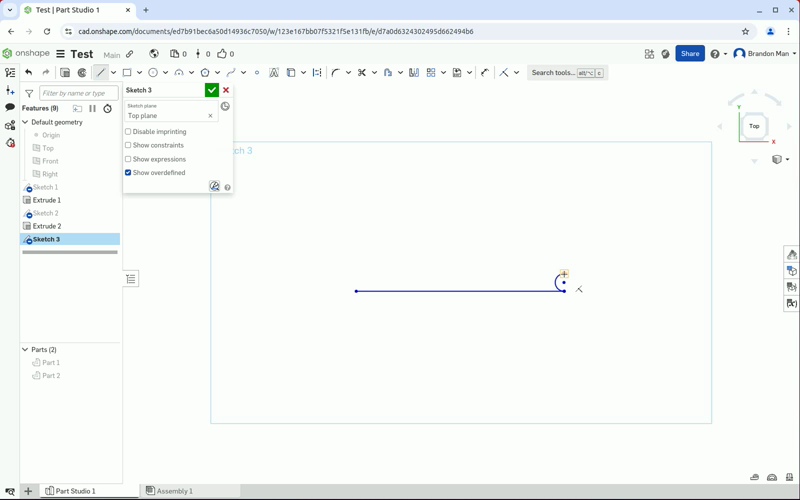
click(564, 273)
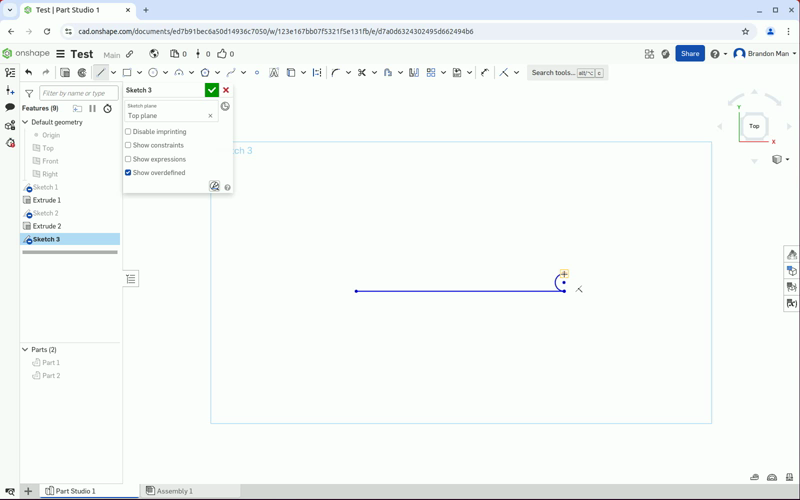
key_down(shift)
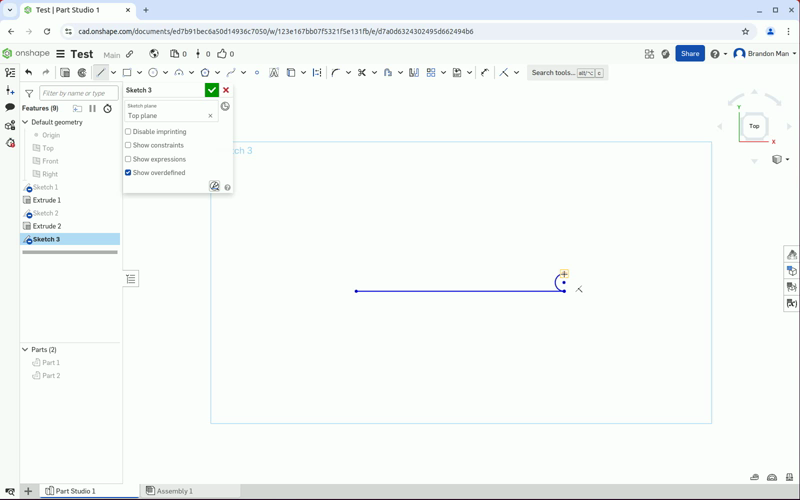
mouse_move(356, 273)
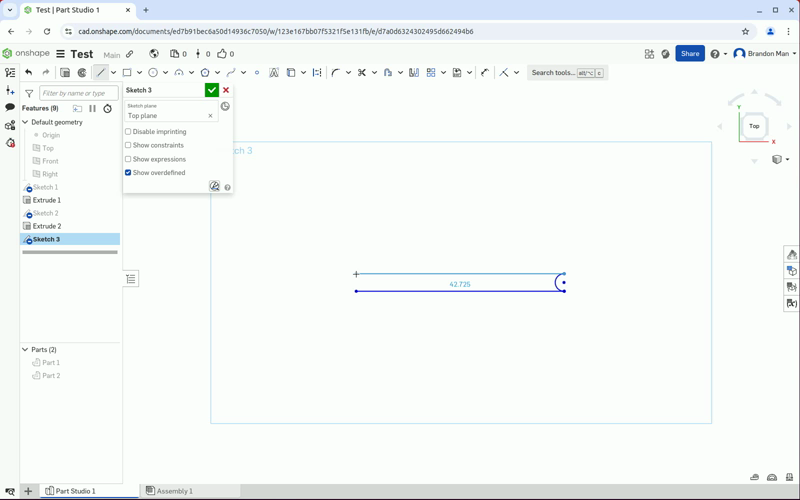
click(356, 273)
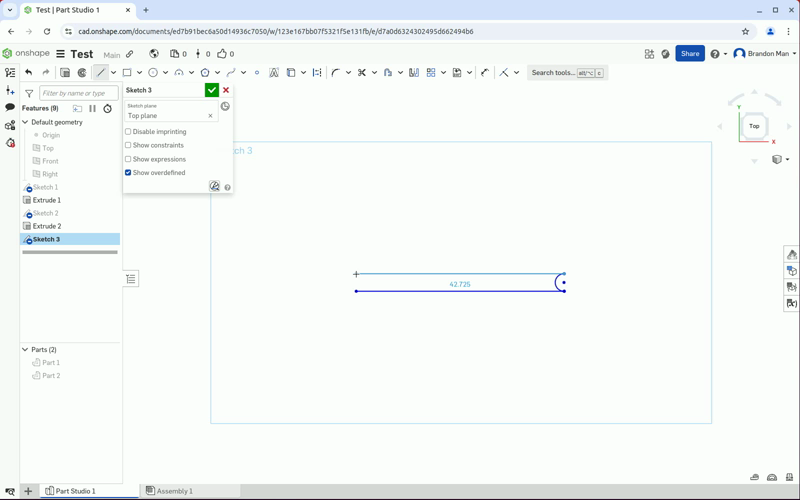
key_up(shift)
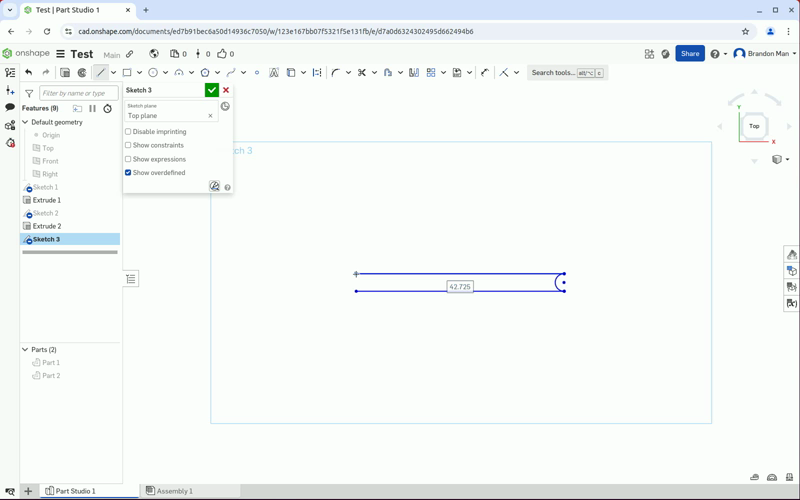
key(esc)
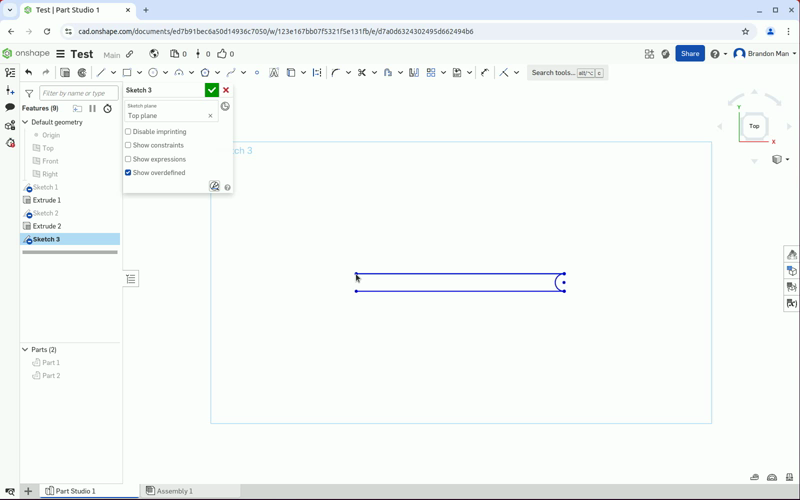
key(a)
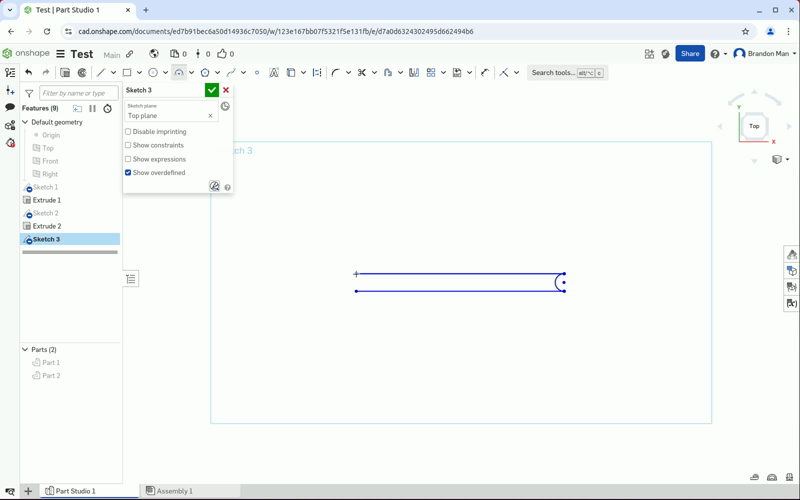
mouse_move(356, 273)
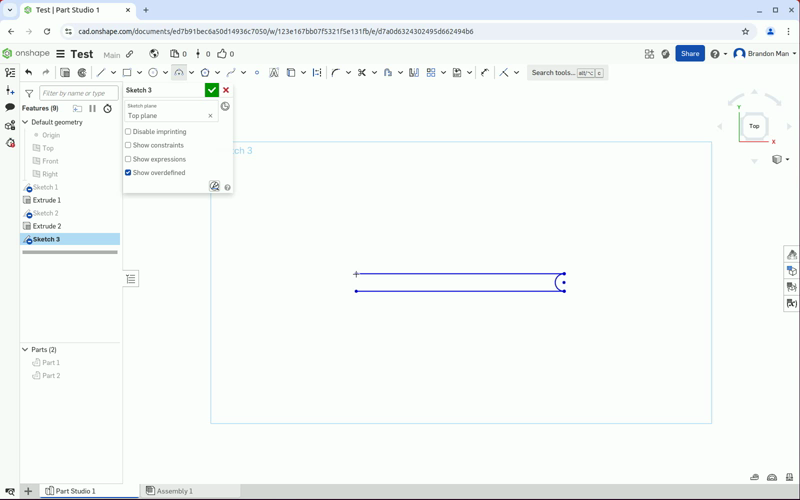
click(356, 273)
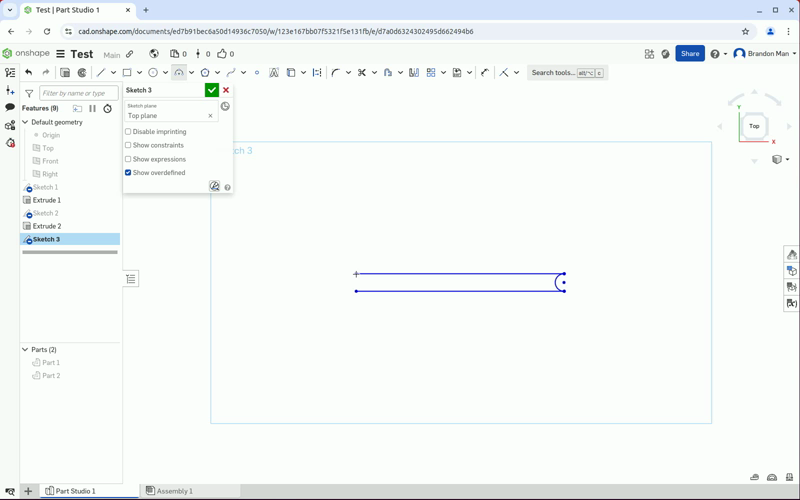
mouse_move(356, 291)
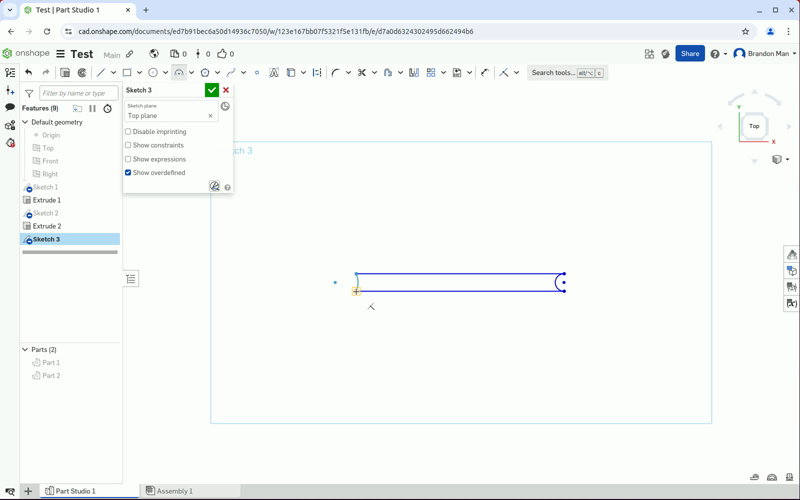
click(356, 291)
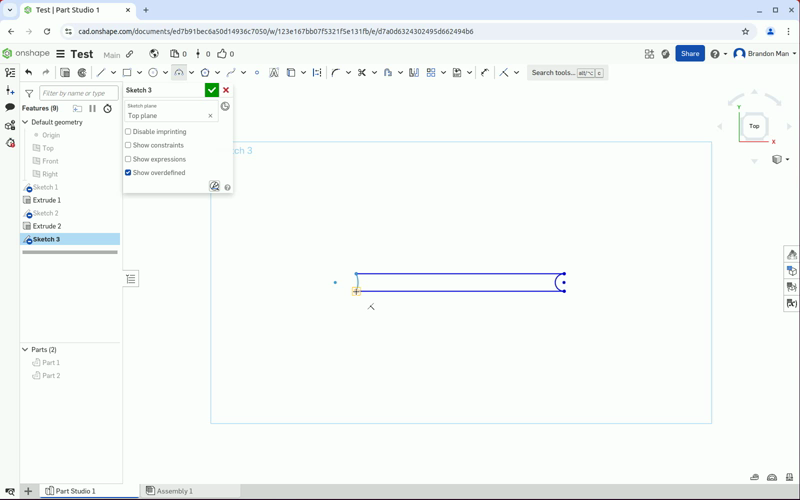
key_down(shift)
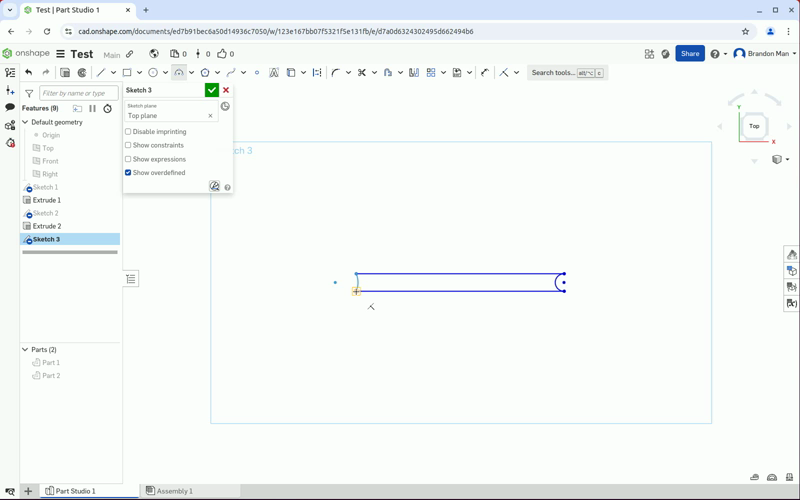
mouse_move(365, 282)
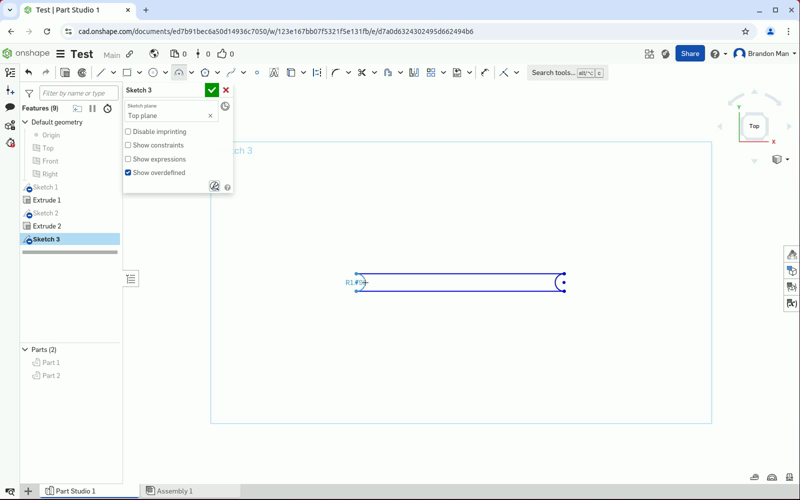
click(365, 282)
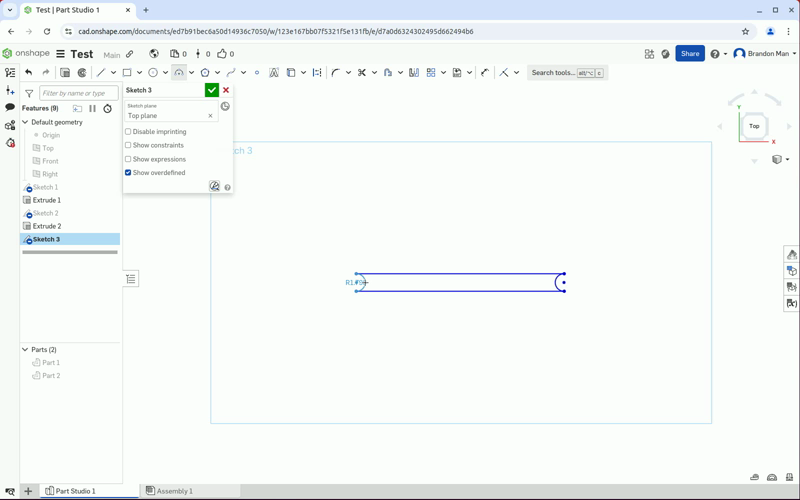
key_up(shift)
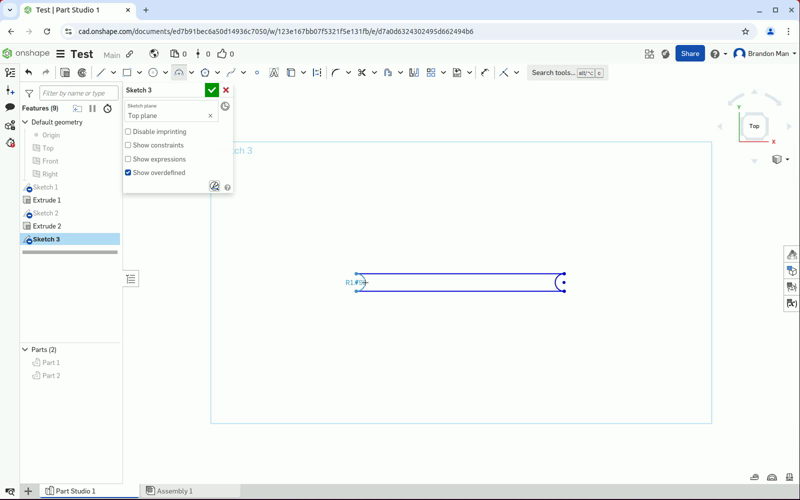
key(esc)
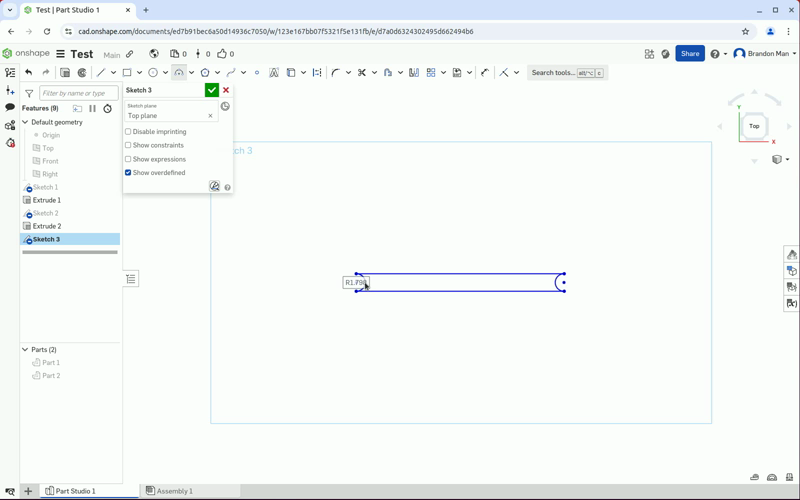
mouse_move(369, 283)
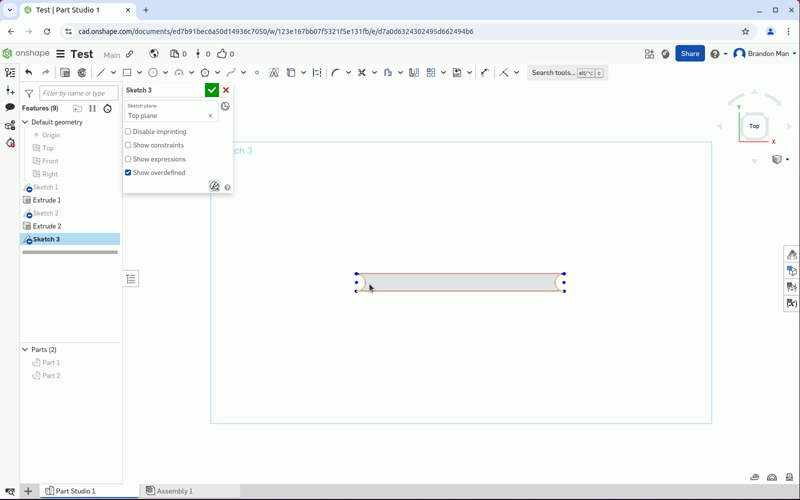
scroll(6)
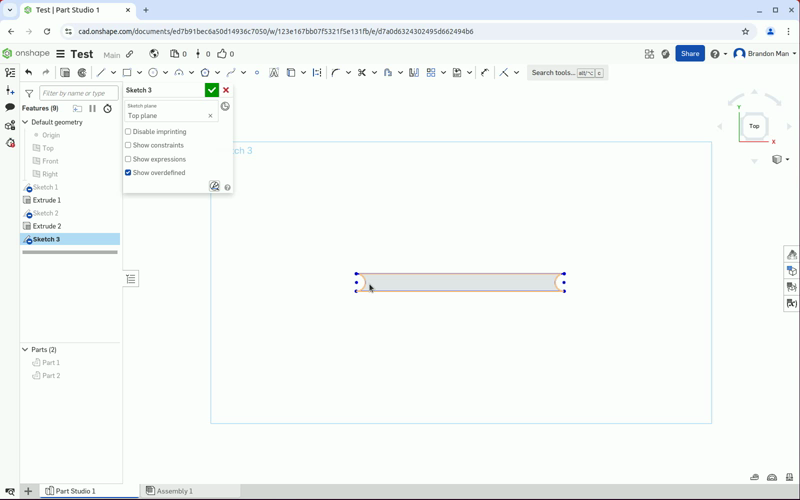
scroll(6)
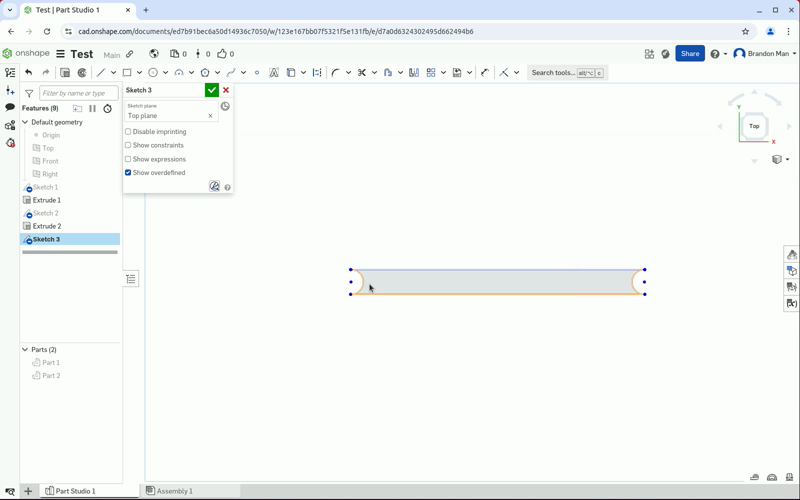
scroll(6)
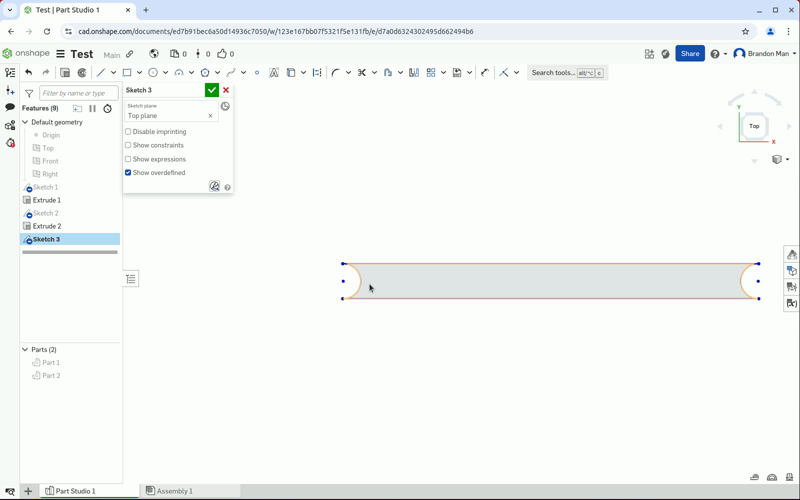
scroll(6)
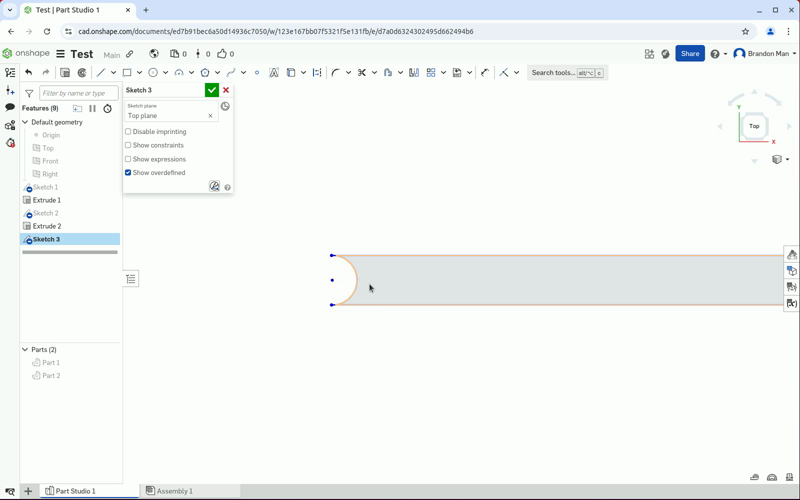
scroll(6)
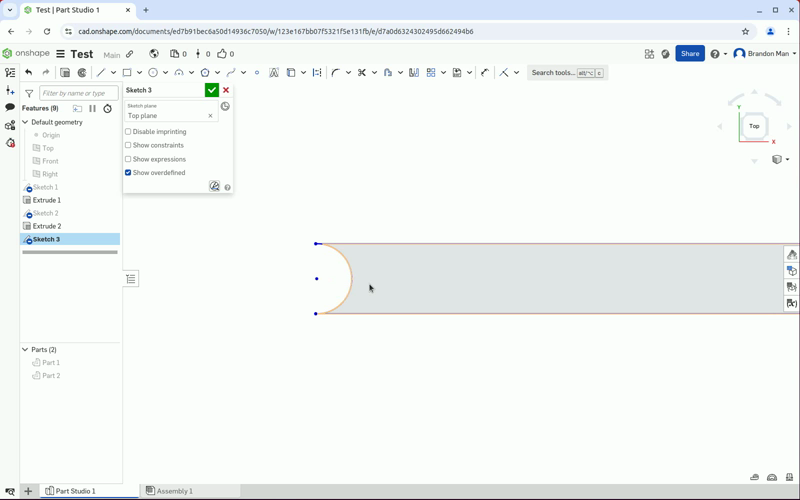
scroll(6)
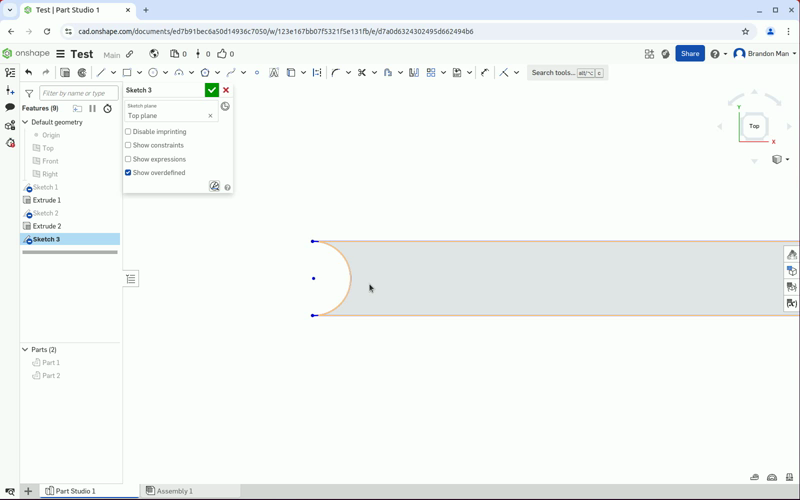
scroll(6)
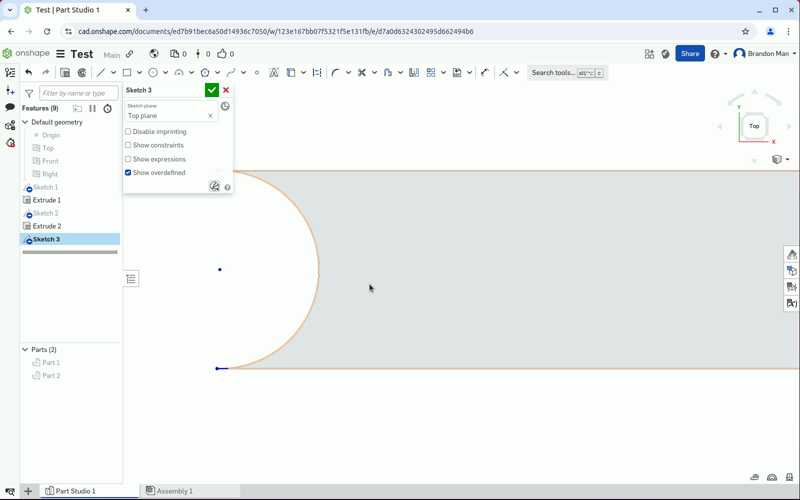
click(369, 283)
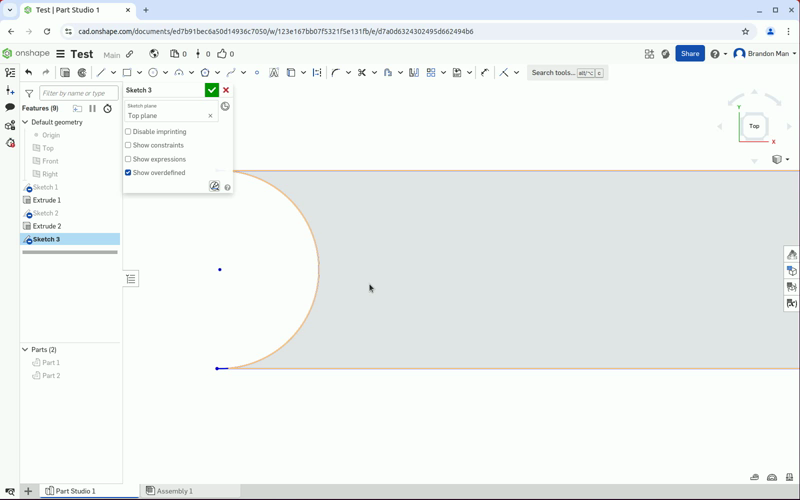
scroll(-6)
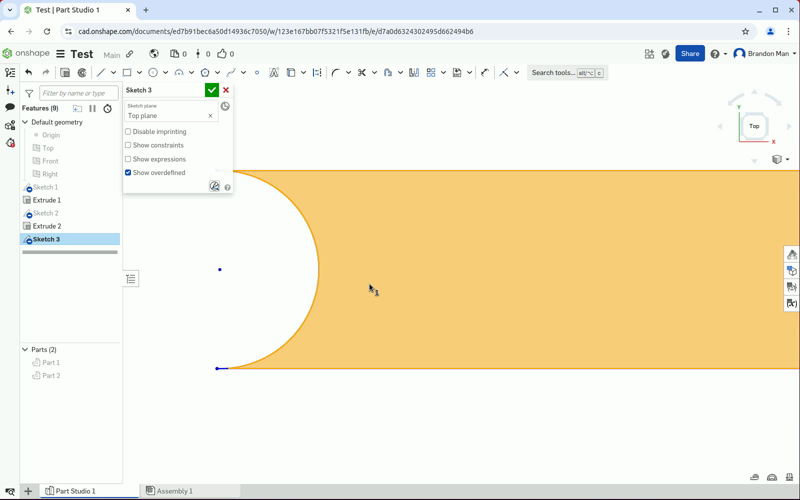
scroll(-6)
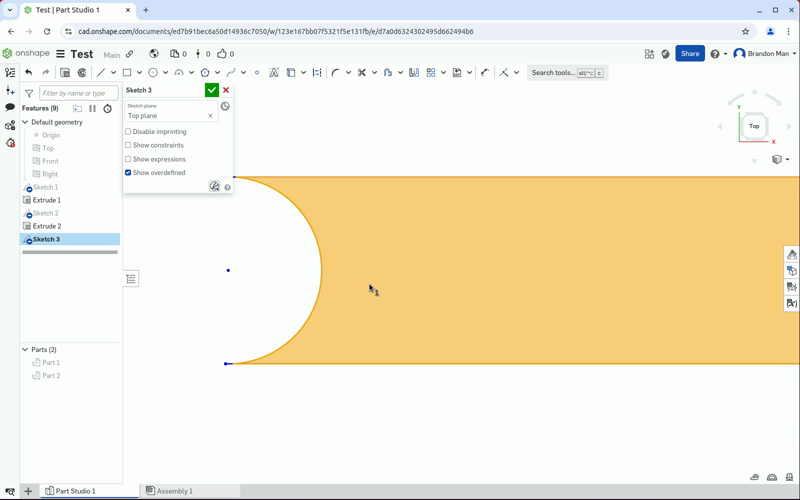
scroll(-6)
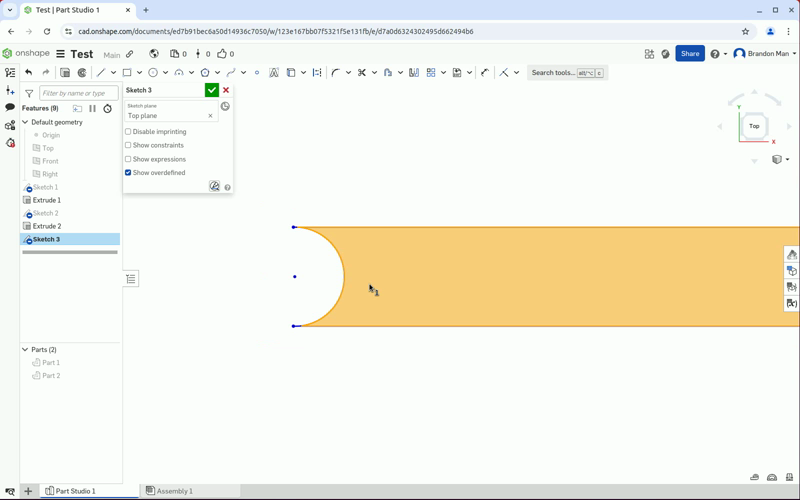
scroll(-6)
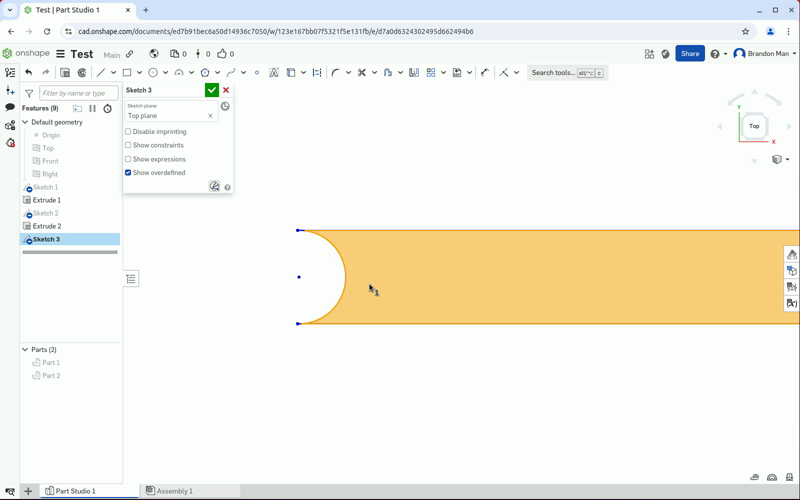
scroll(-6)
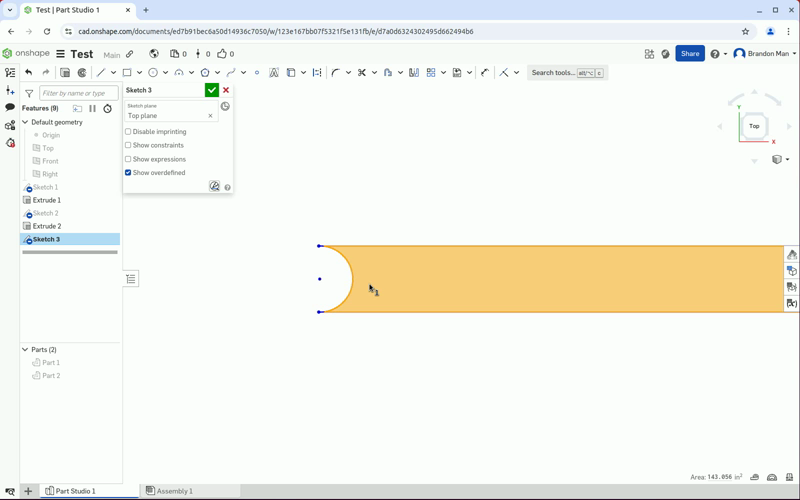
scroll(-6)
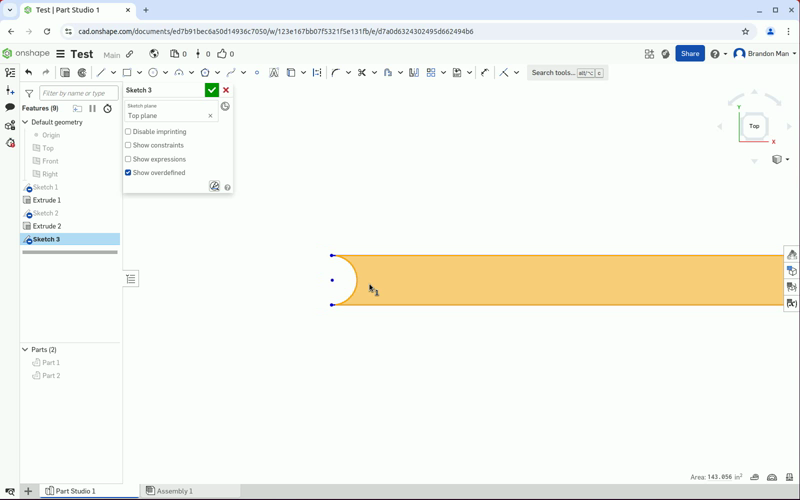
scroll(-6)
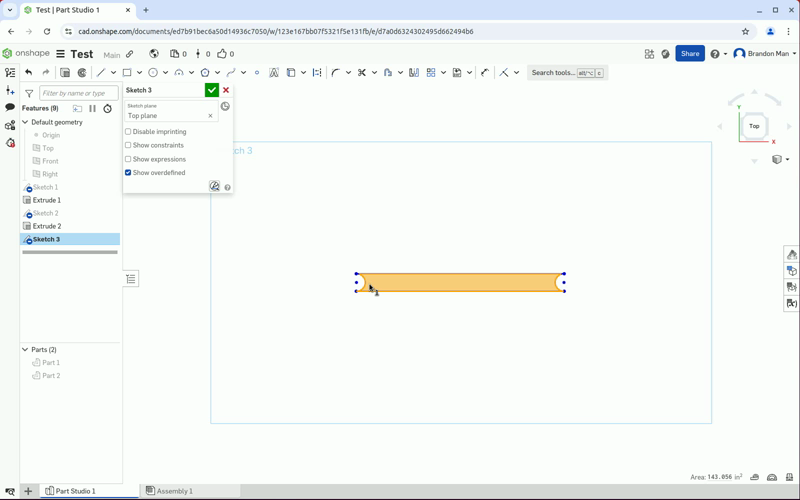
mouse_move(73, 352)
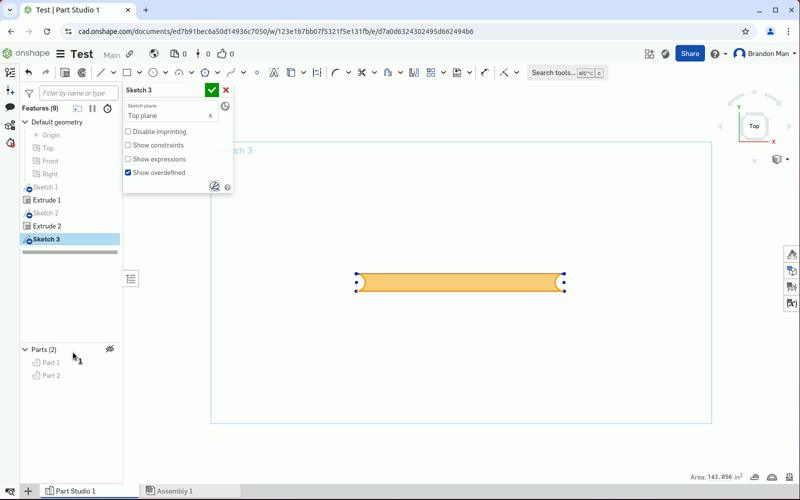
key(shift+y)
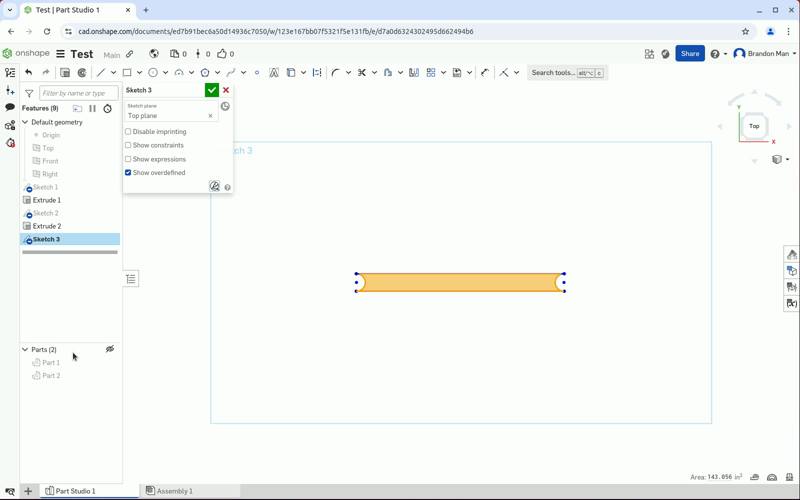
key(shift+e)
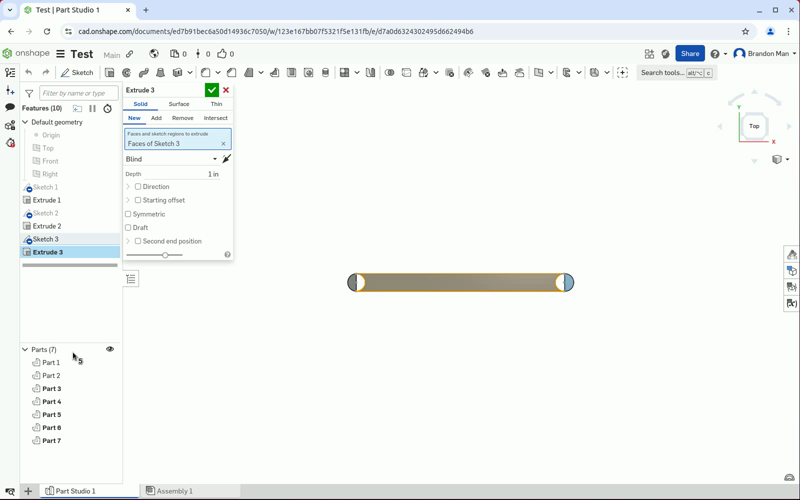
mouse_move(143, 106)
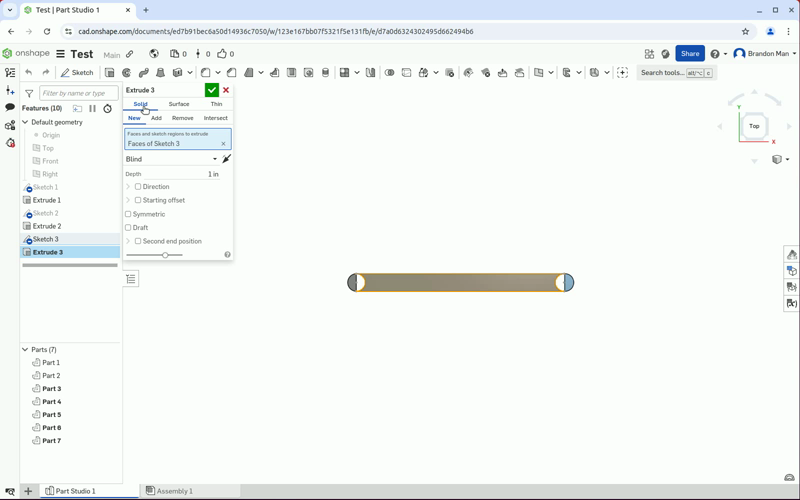
click(143, 106)
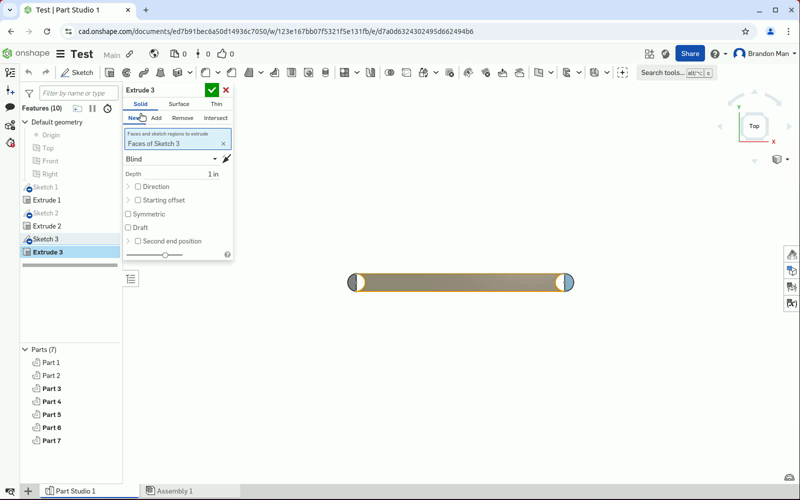
mouse_move(137, 120)
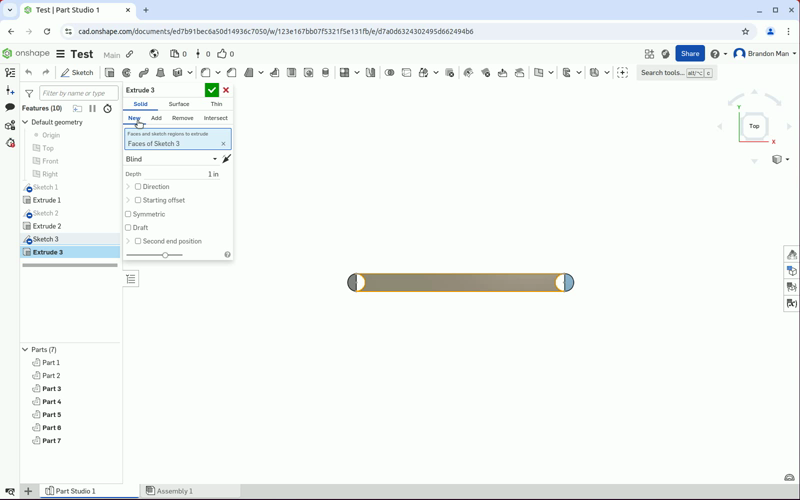
click(137, 120)
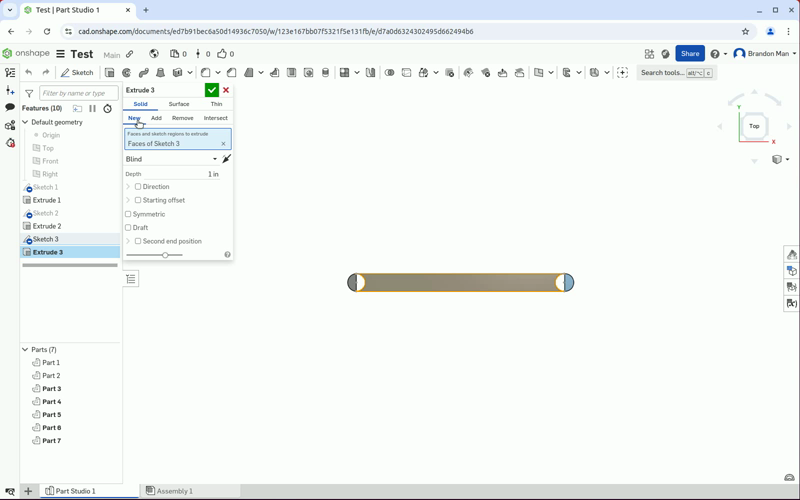
key(tab, 4)
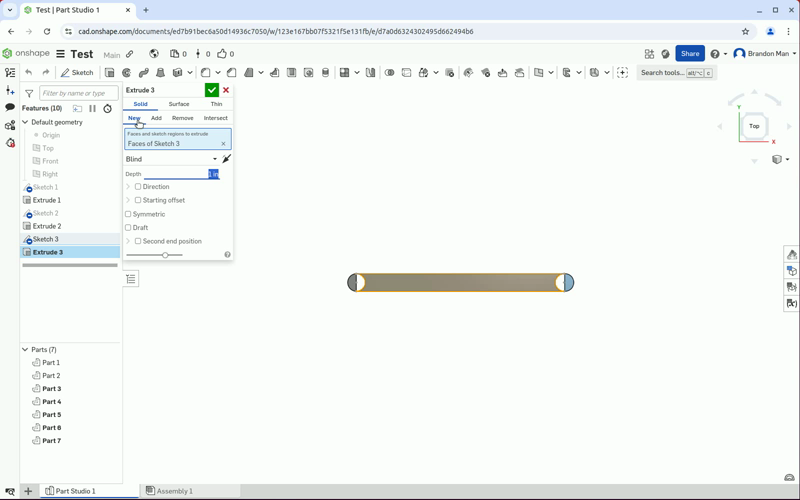
text(1.444)
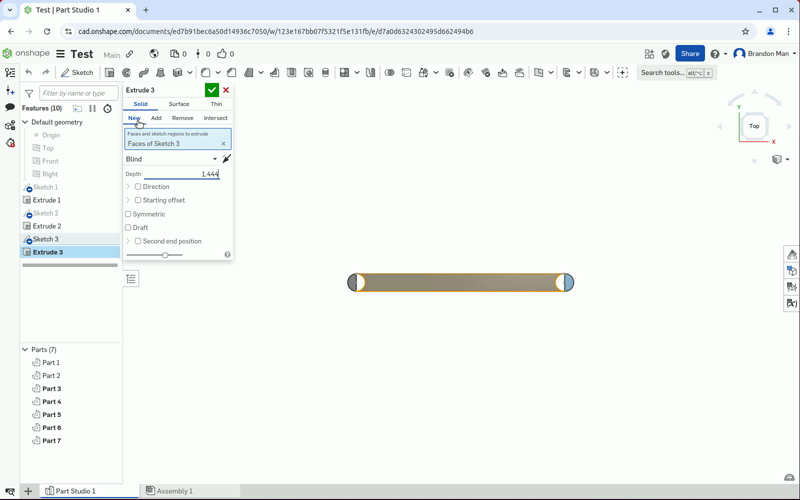
key(enter)
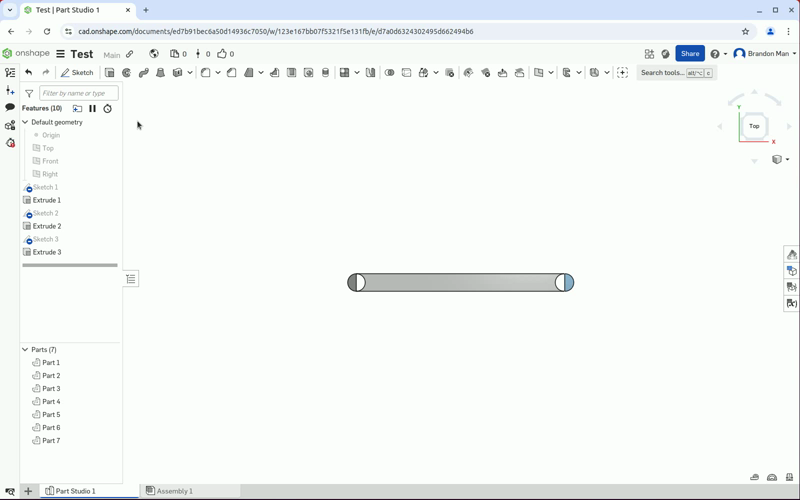
key(shift+h)
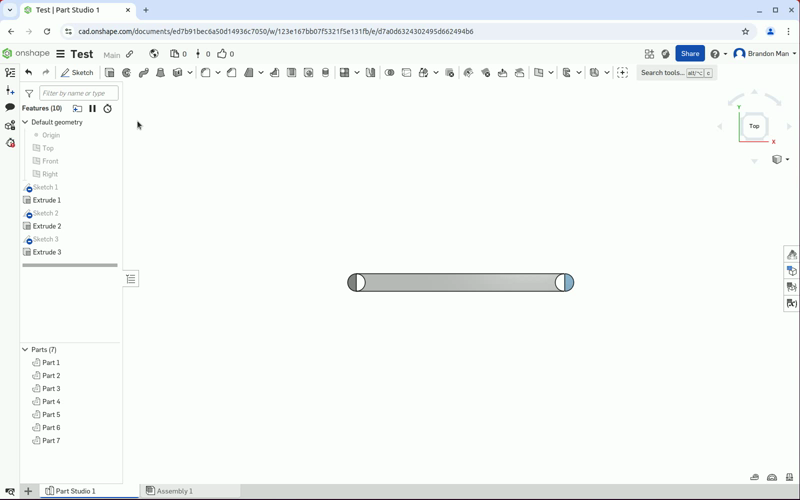
key(shift+h)
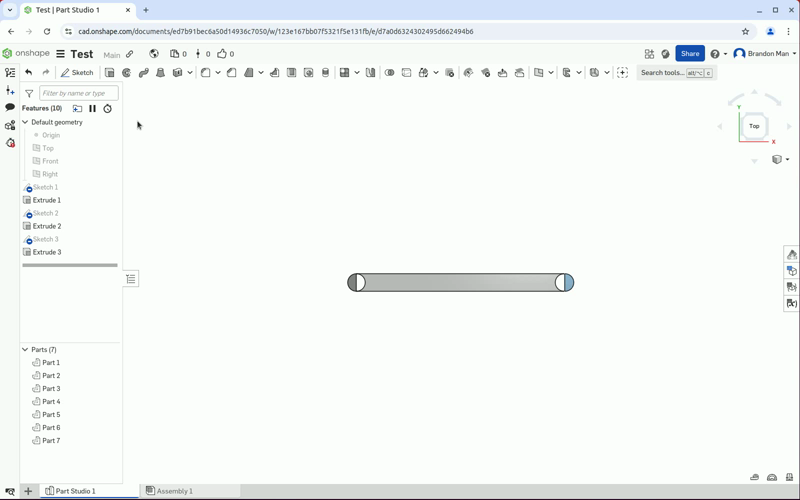
mouse_move(73, 189)
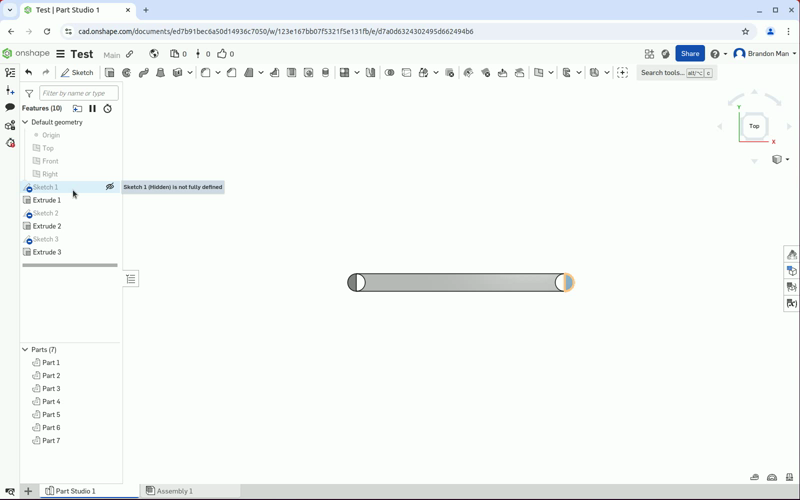
click(73, 189)
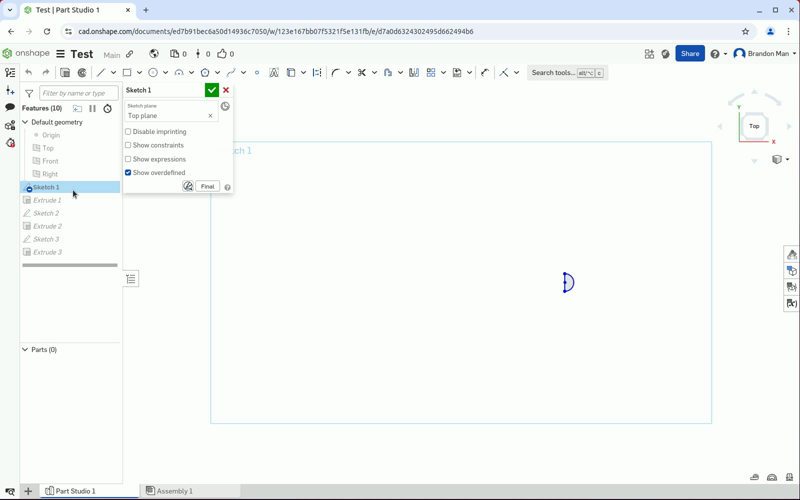
mouse_move(229, 92)
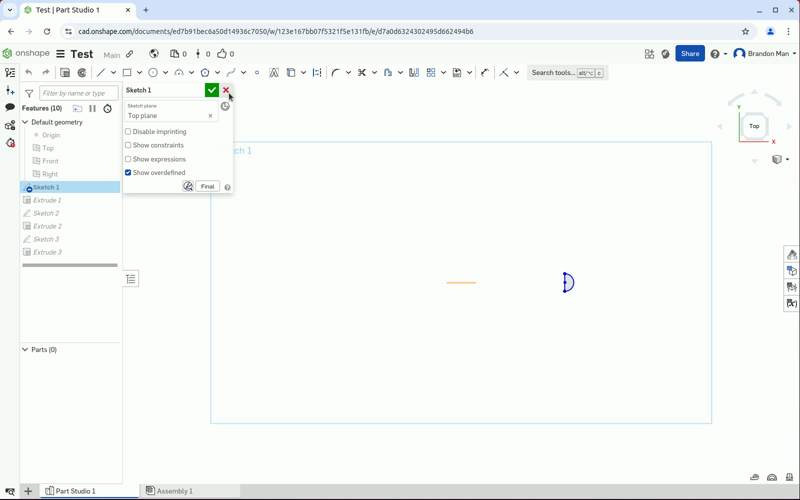
click(229, 92)
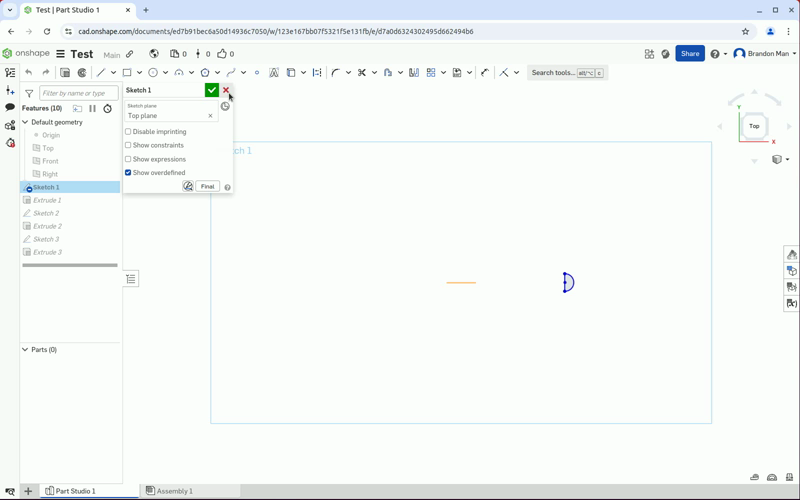
key(shift+s)
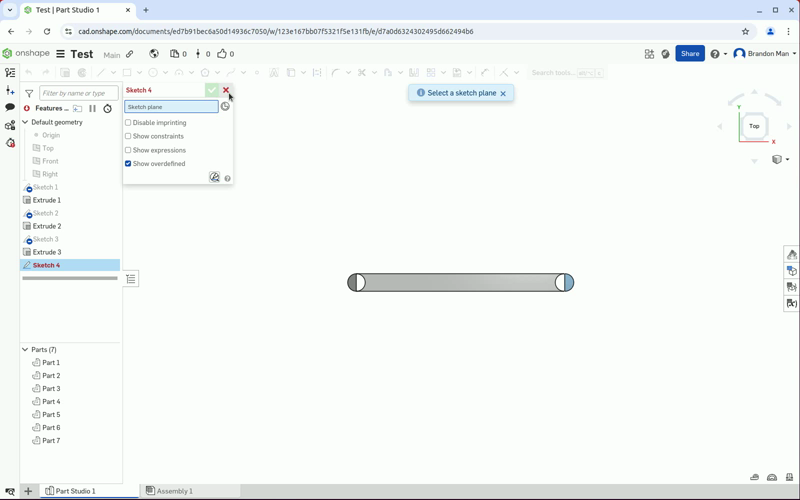
mouse_move(73, 150)
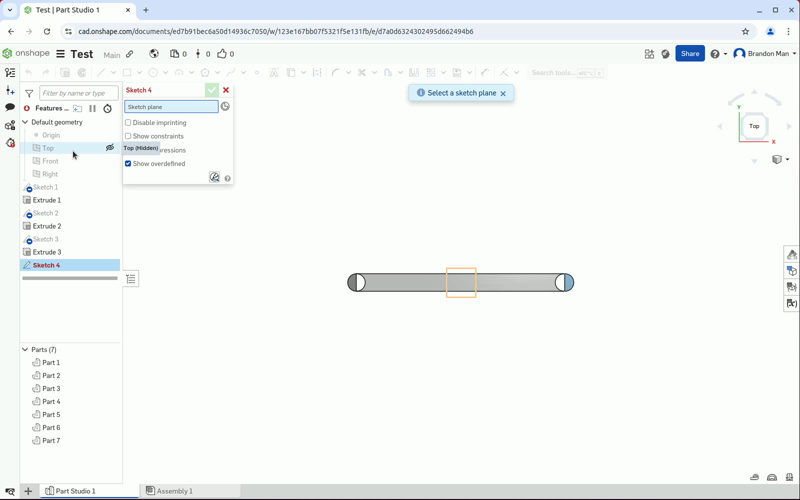
click(73, 150)
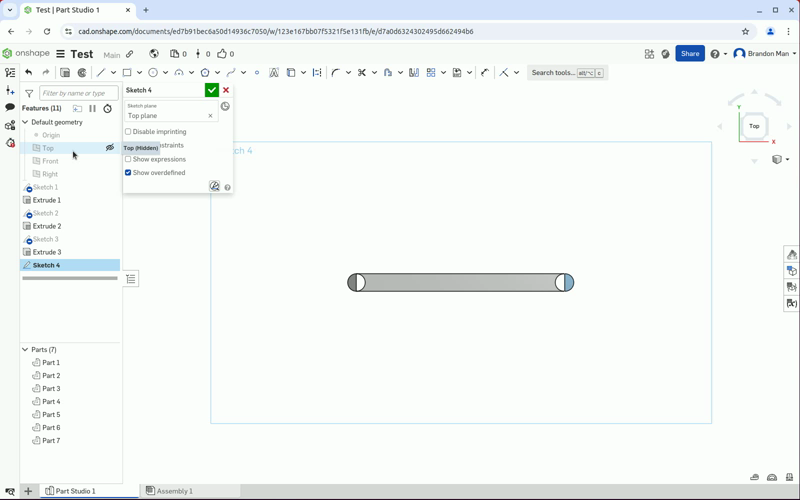
mouse_move(73, 352)
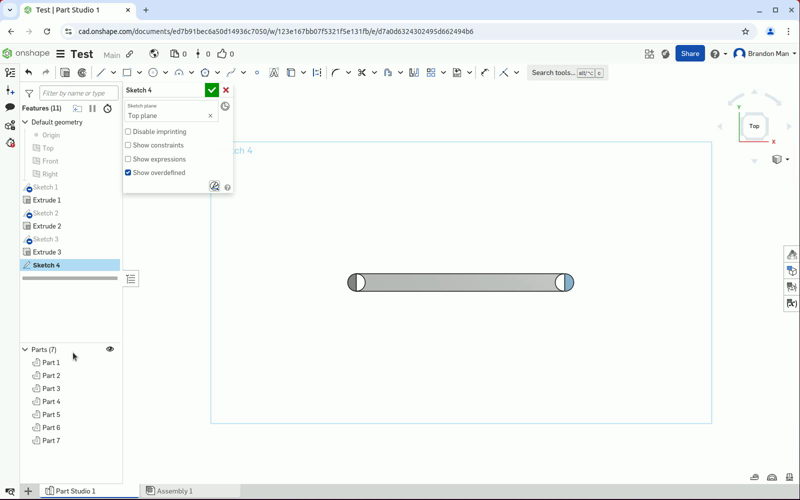
key(y)
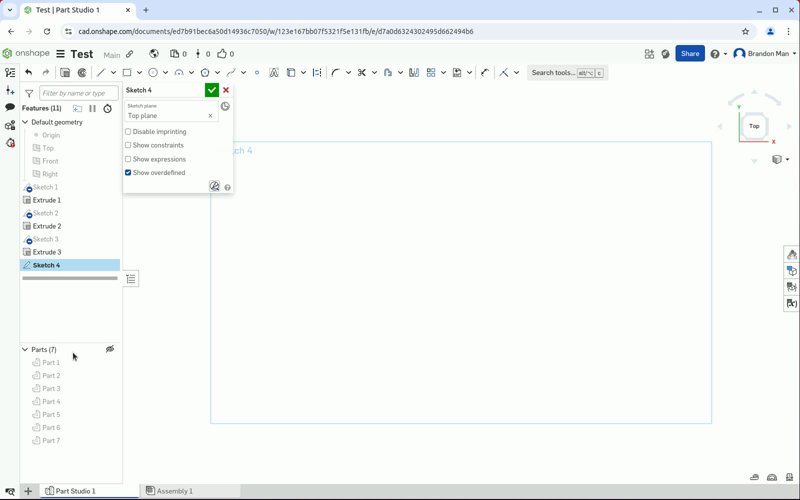
key(l)
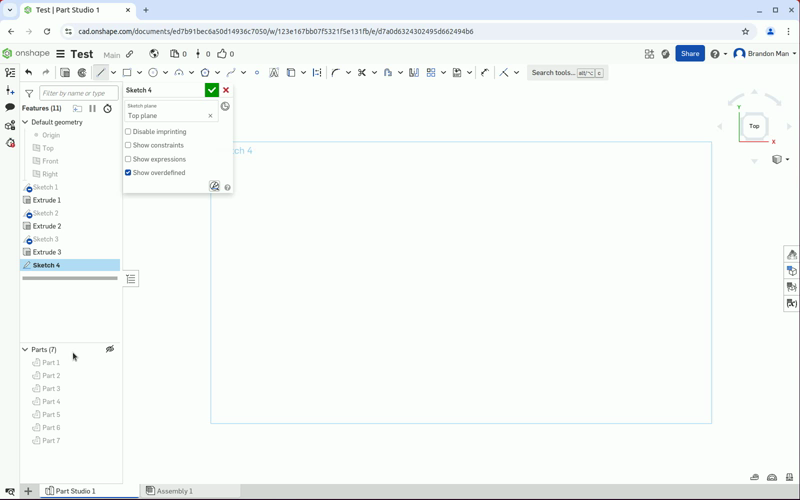
key_down(shift)
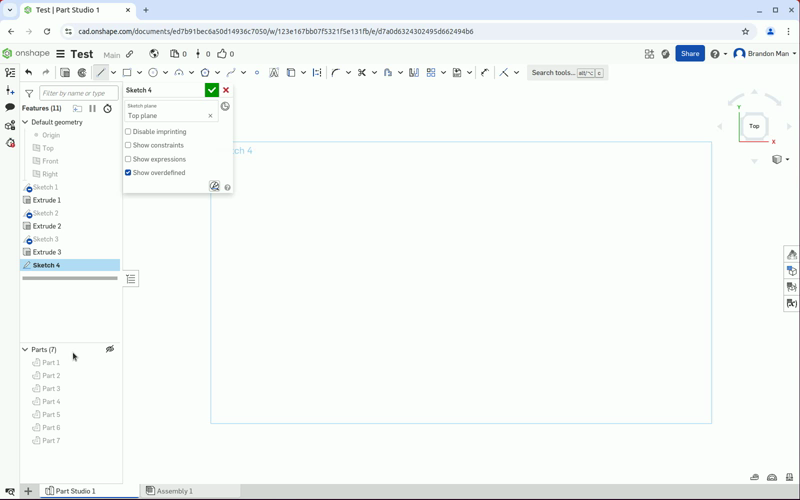
mouse_move(564, 291)
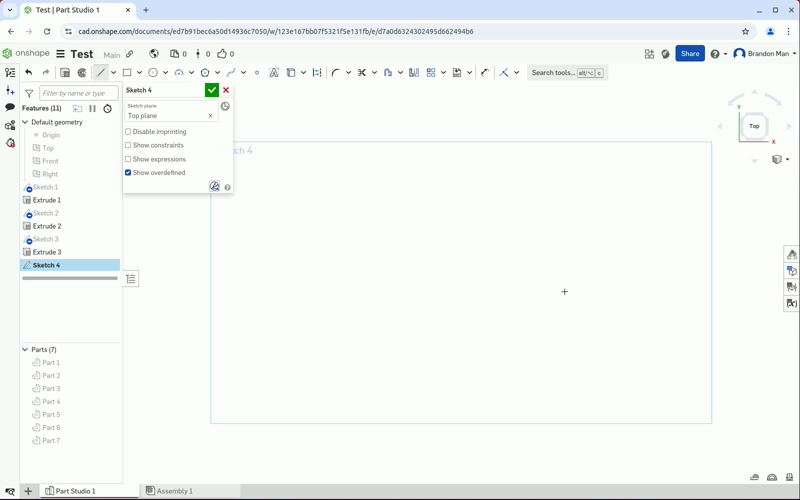
click(564, 291)
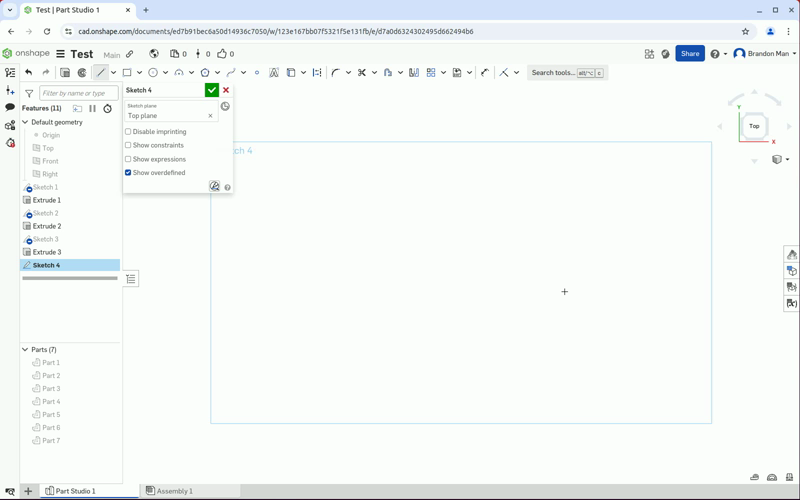
key_up(shift)
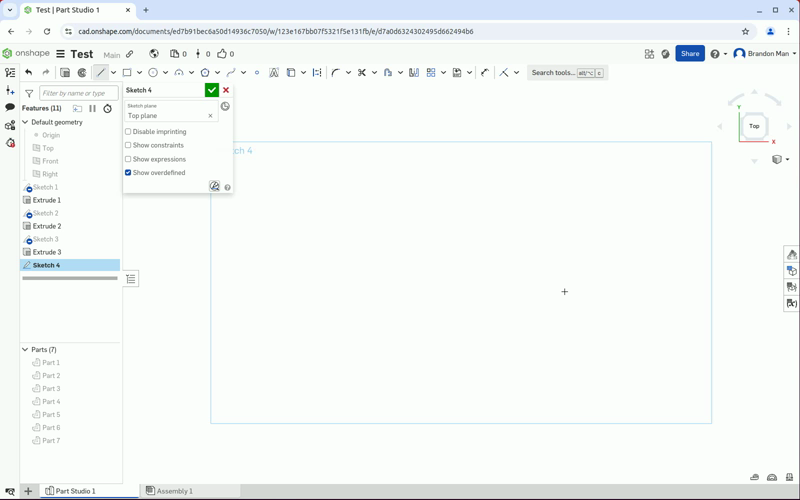
key_down(shift)
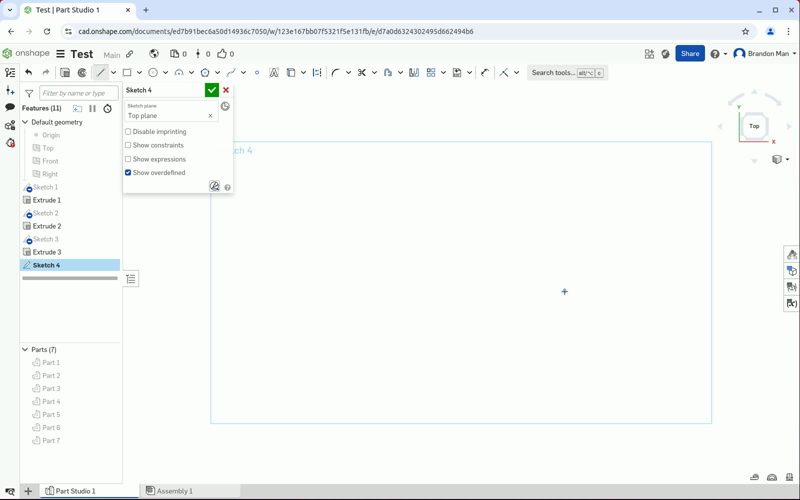
mouse_move(589, 291)
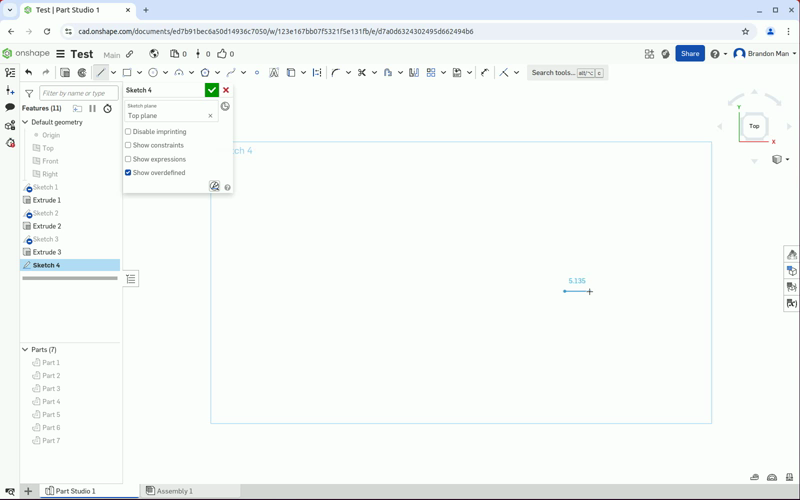
mouse_move(564, 273)
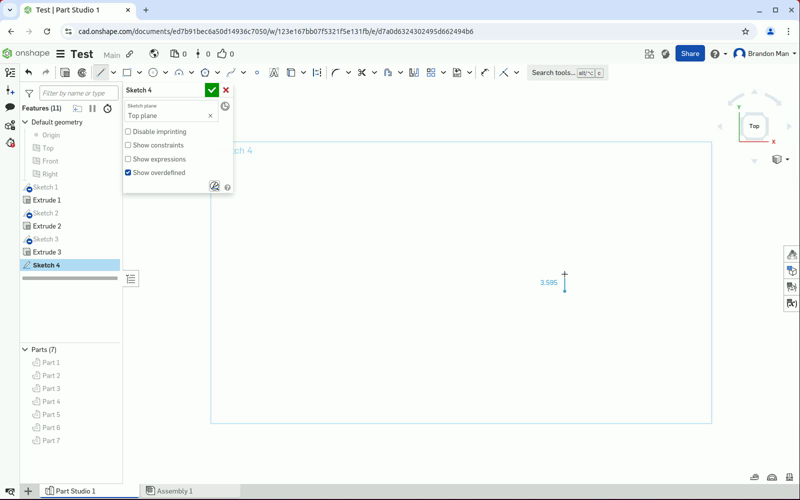
click(564, 273)
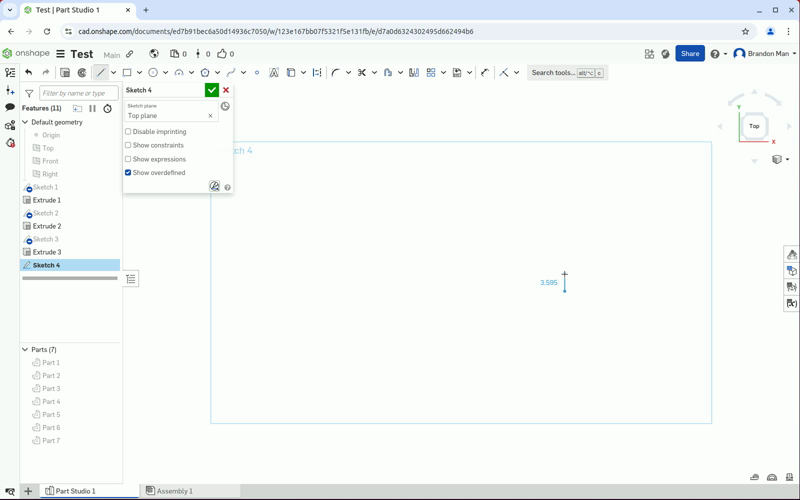
key_up(shift)
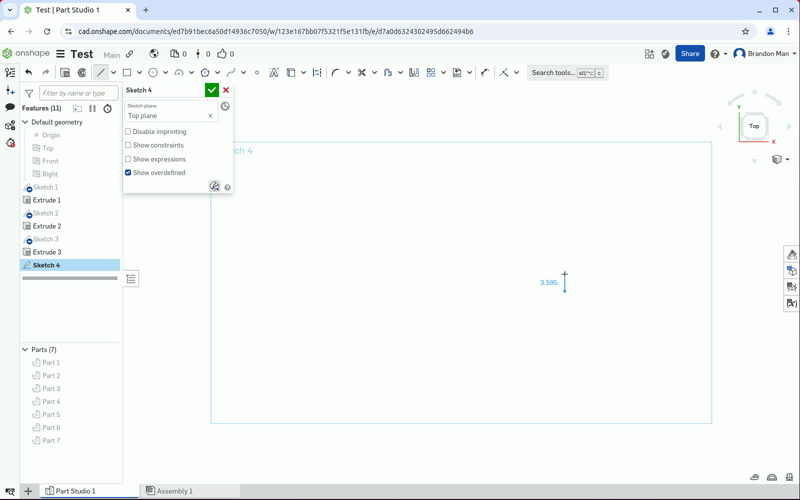
key(esc)
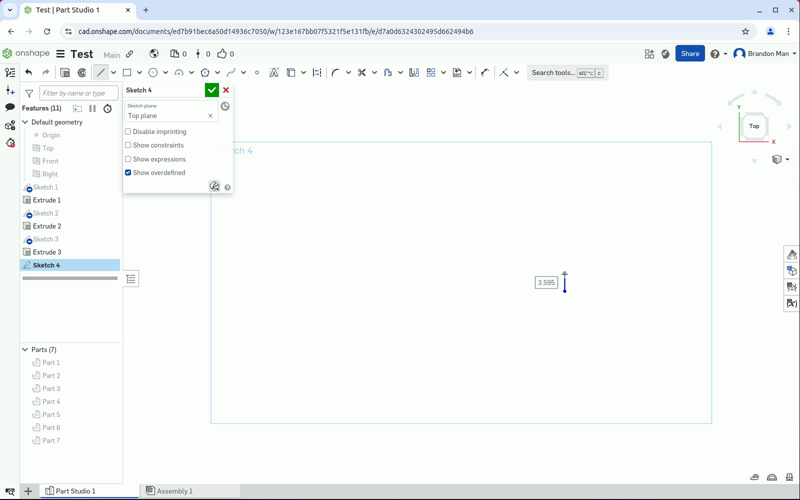
key(a)
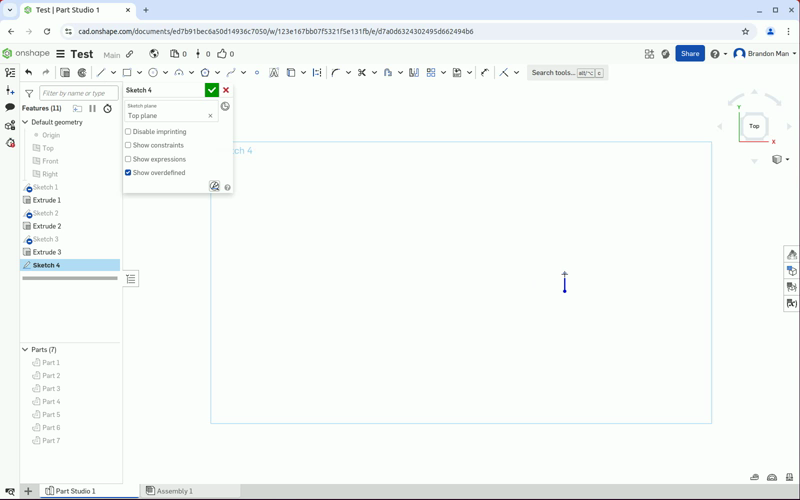
mouse_move(564, 273)
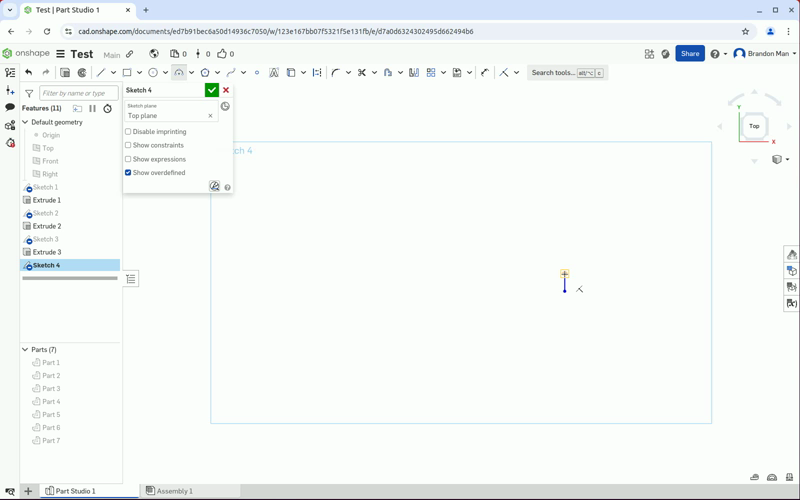
click(564, 273)
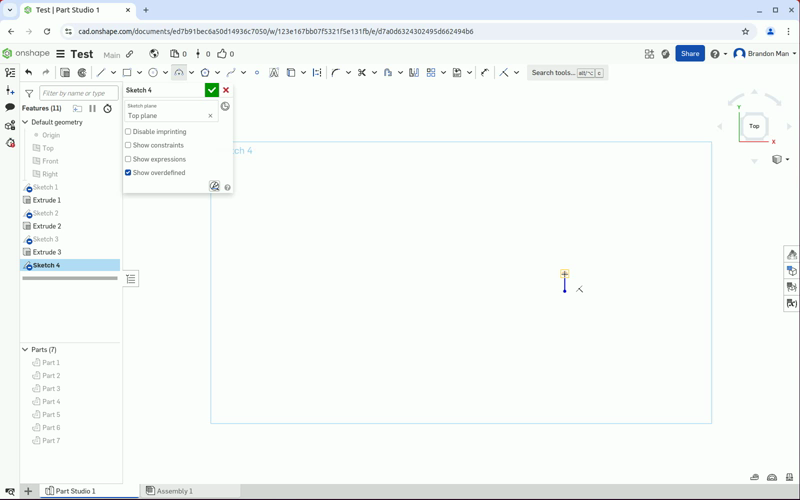
mouse_move(564, 291)
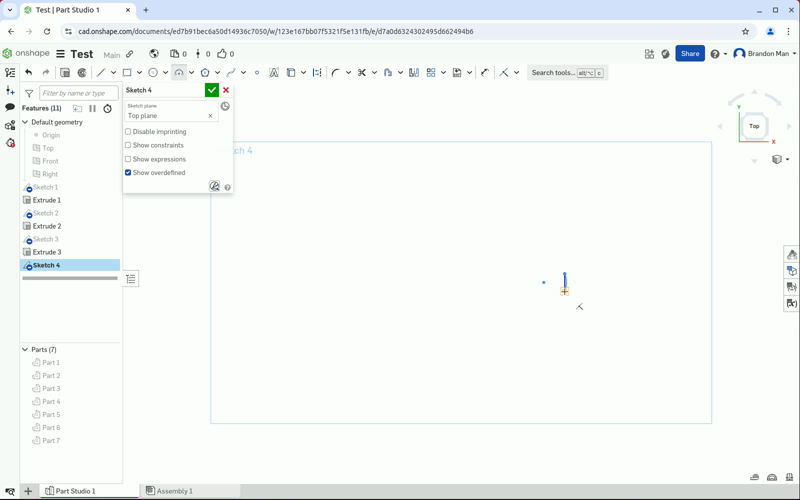
click(564, 291)
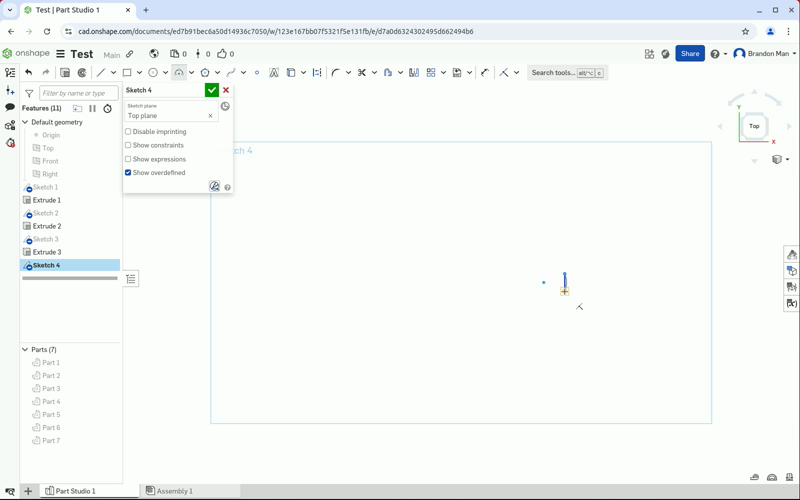
key_down(shift)
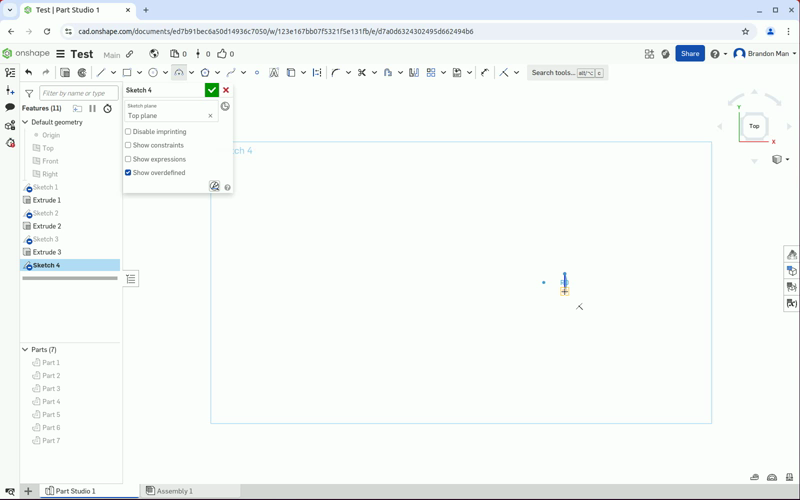
mouse_move(556, 282)
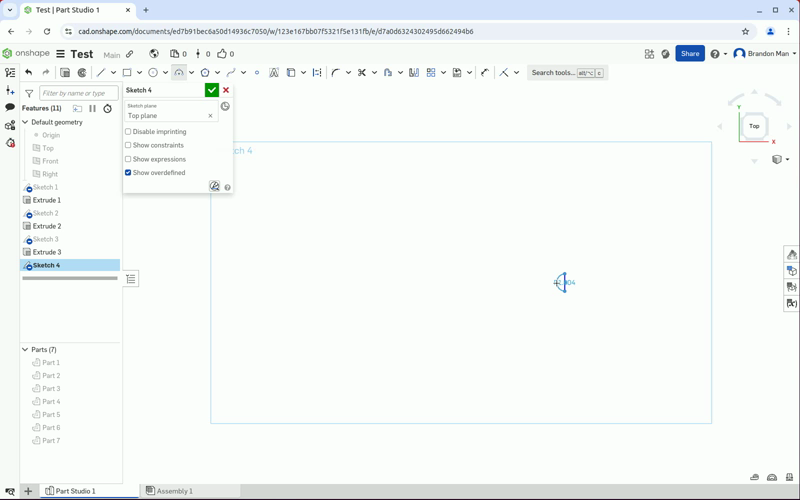
click(556, 282)
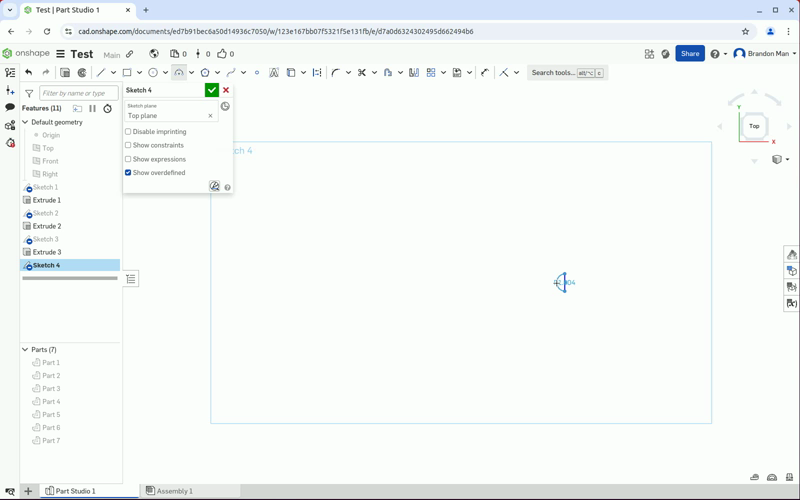
key_up(shift)
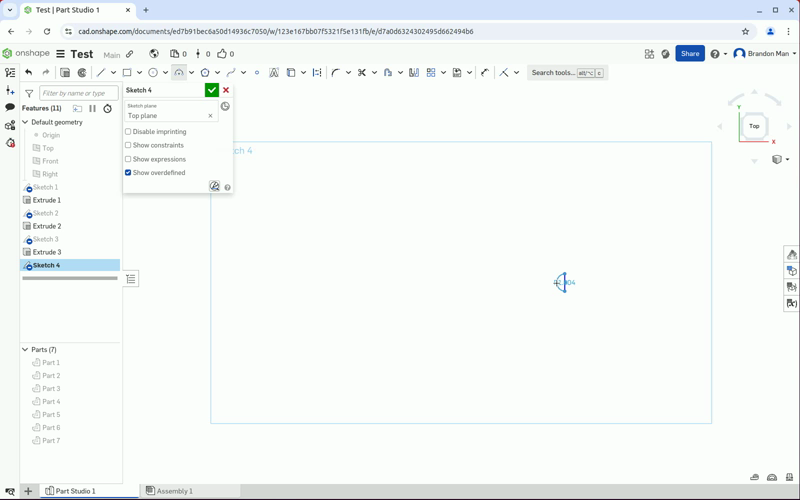
key(esc)
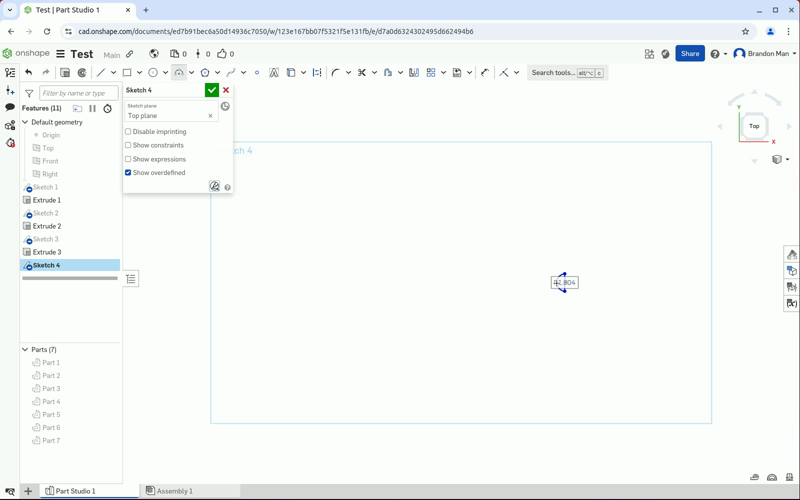
mouse_move(559, 282)
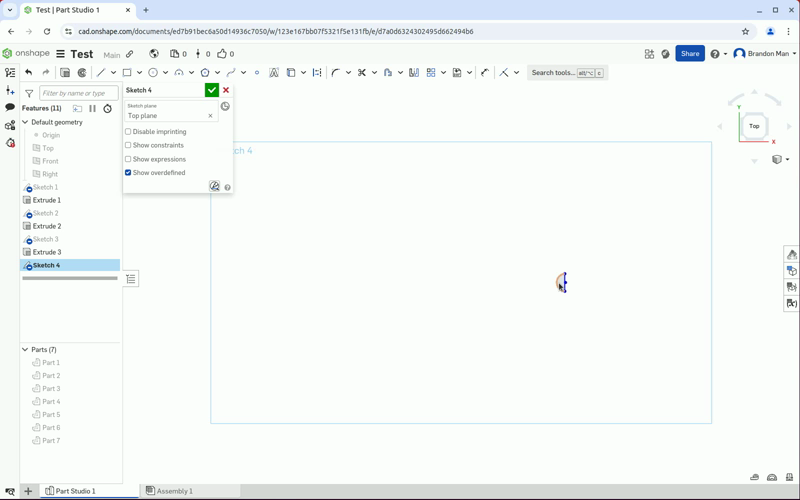
scroll(6)
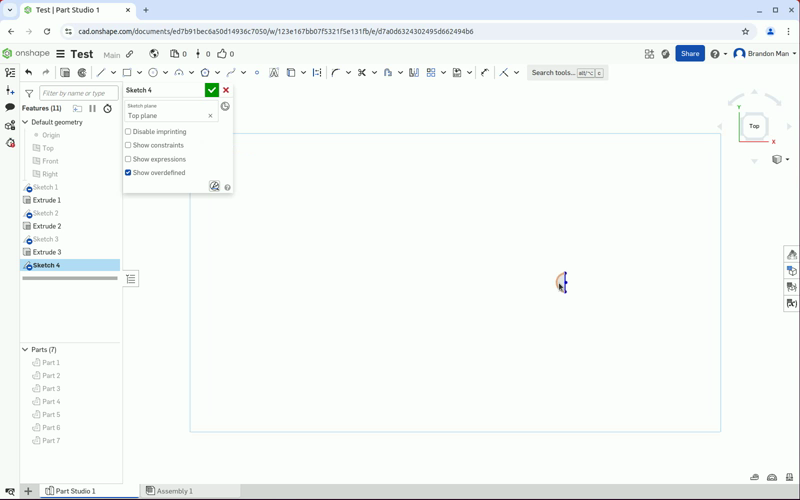
scroll(6)
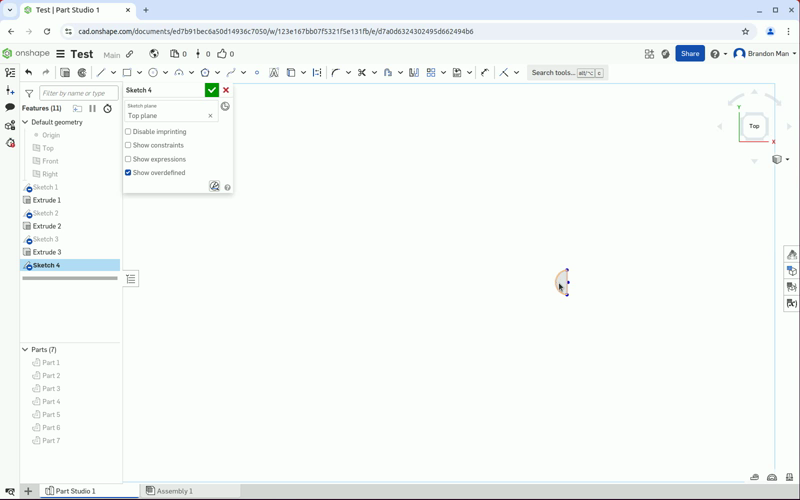
scroll(6)
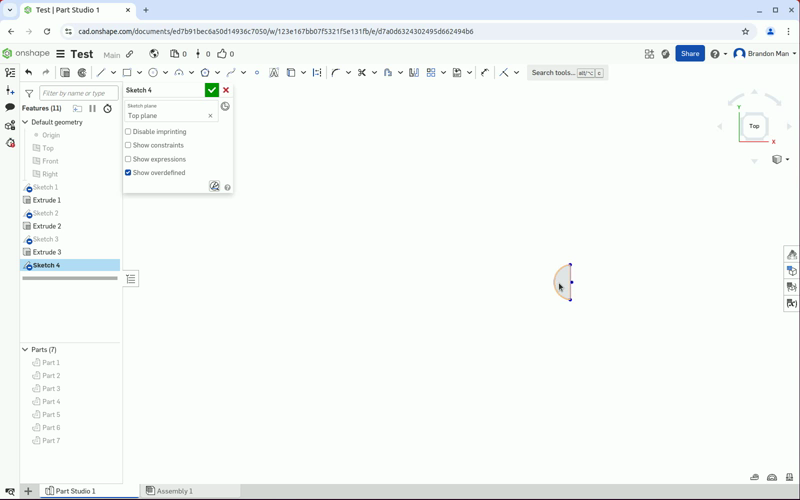
scroll(6)
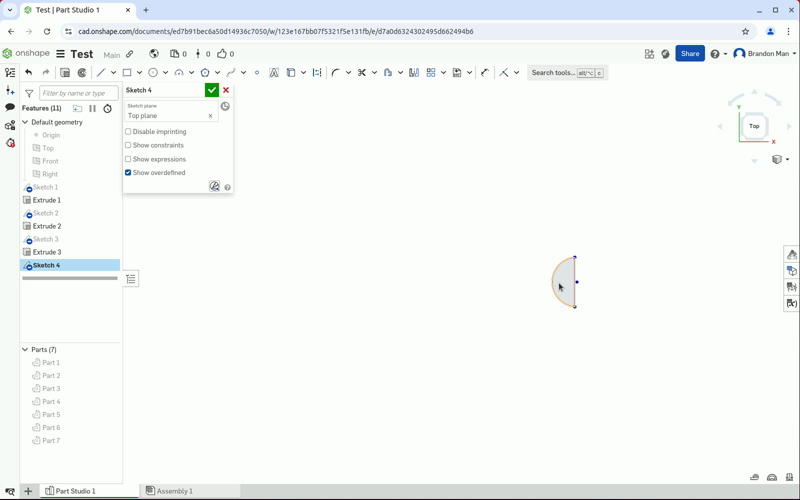
scroll(6)
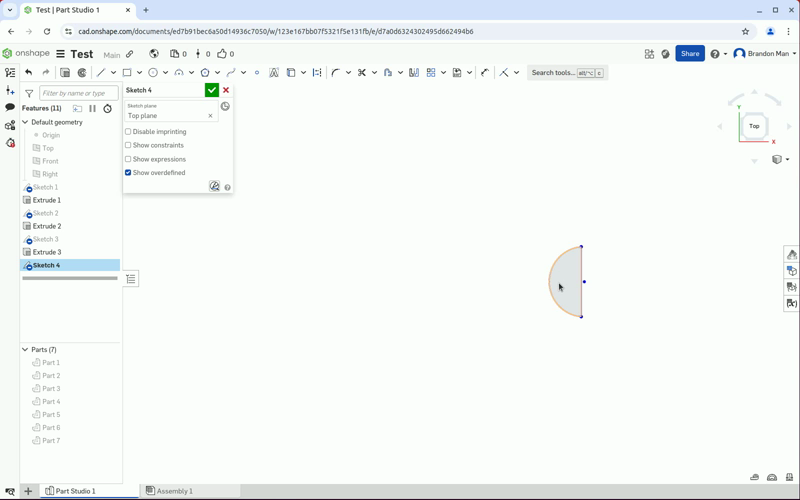
scroll(6)
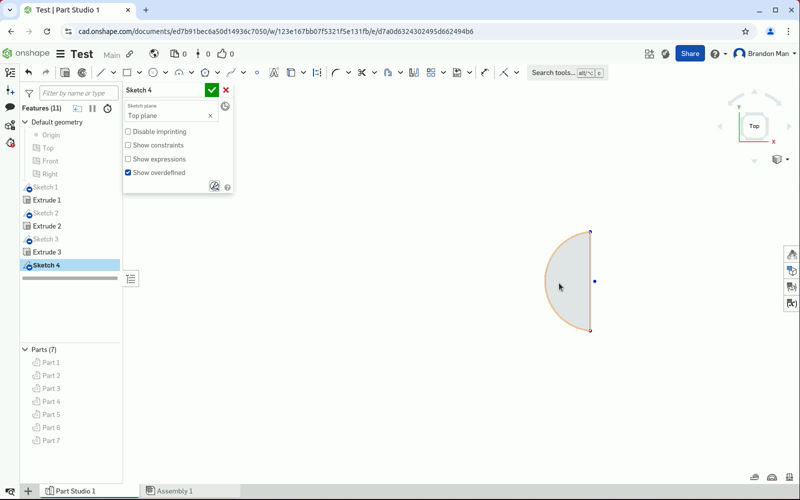
scroll(6)
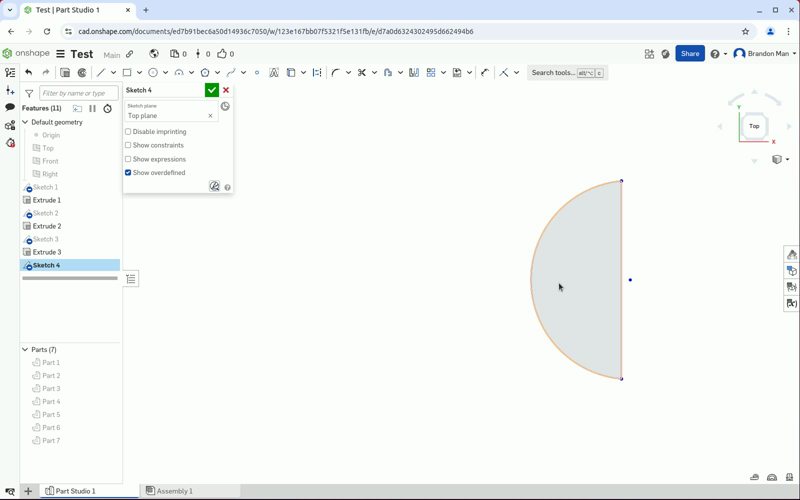
click(559, 282)
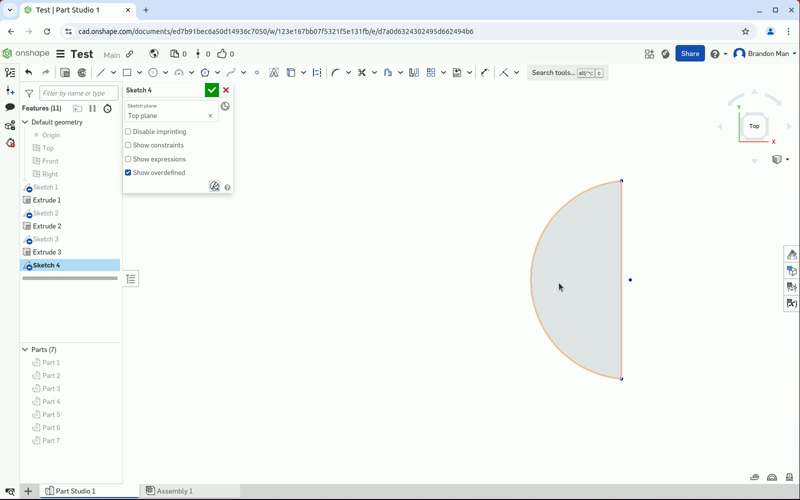
scroll(-6)
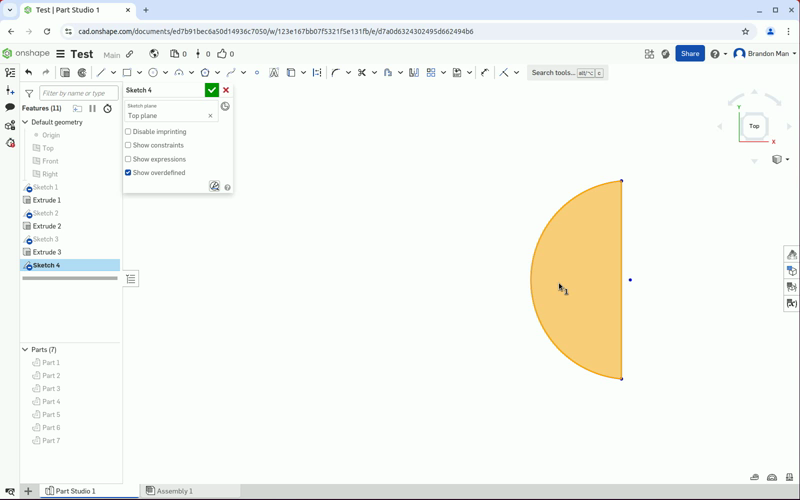
scroll(-6)
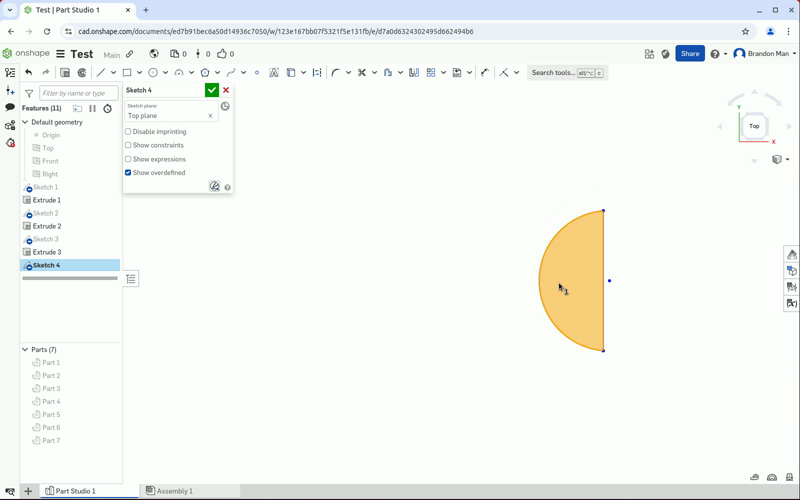
scroll(-6)
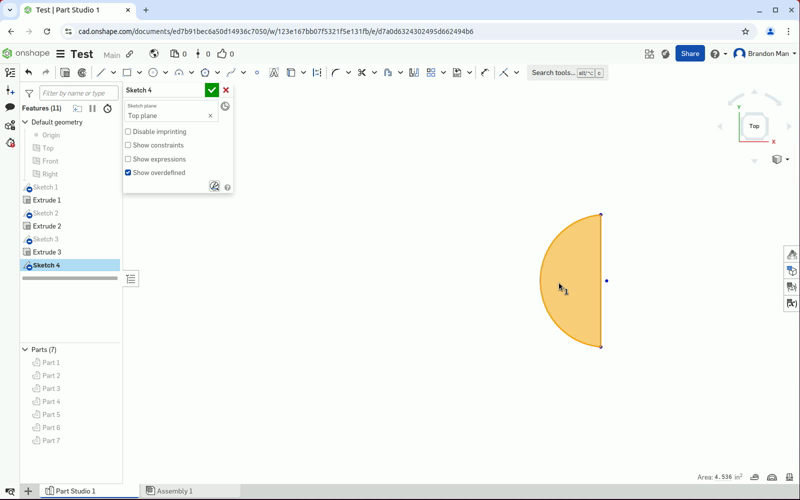
scroll(-6)
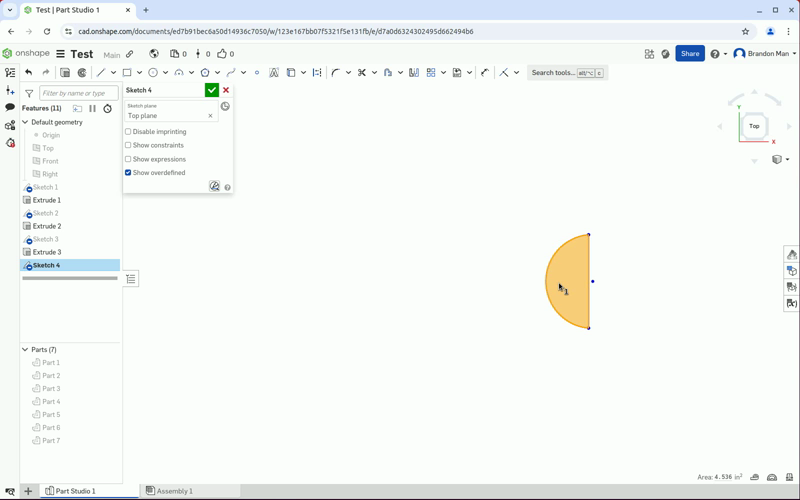
scroll(-6)
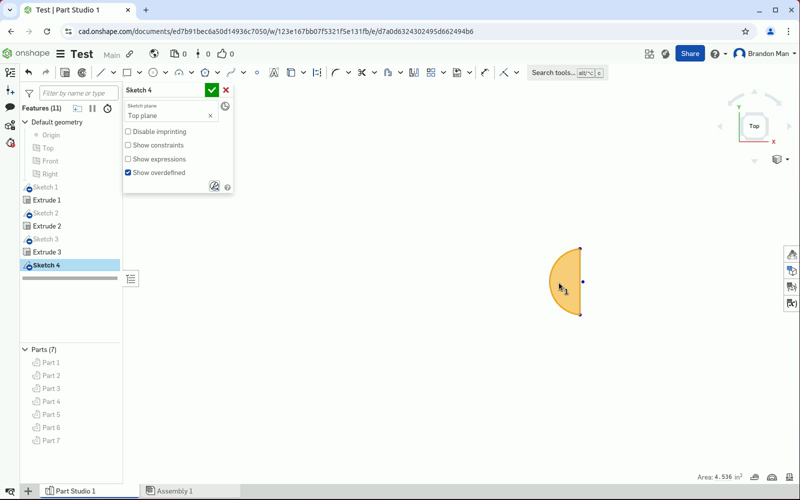
scroll(-6)
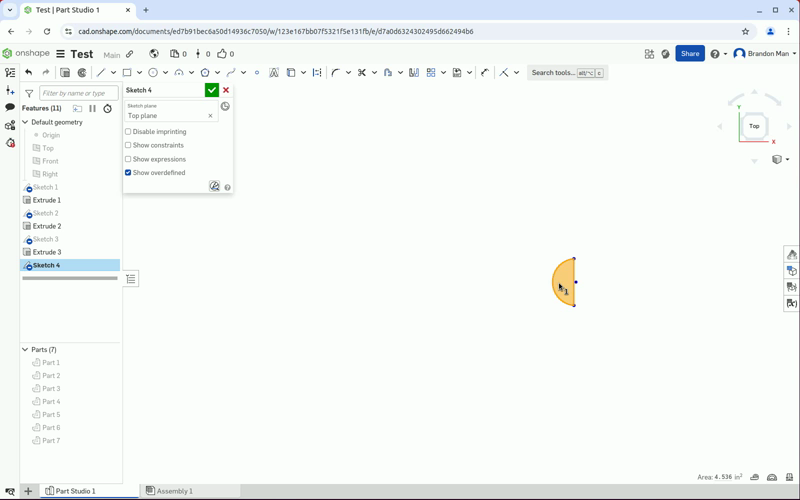
scroll(-6)
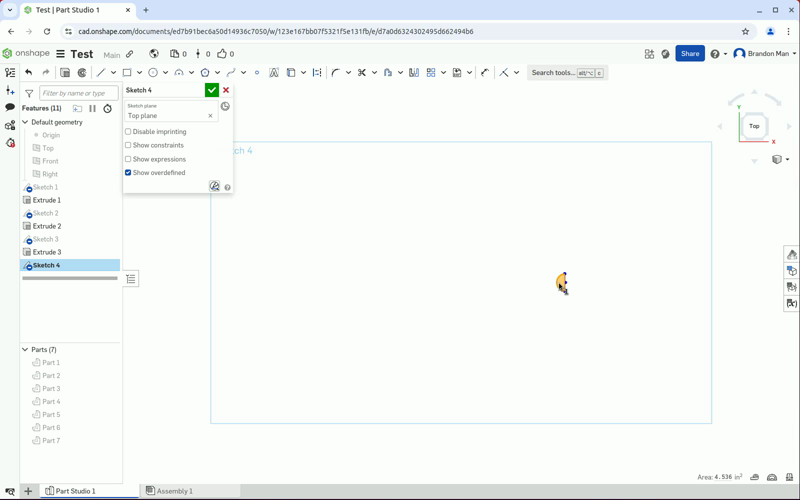
mouse_move(73, 352)
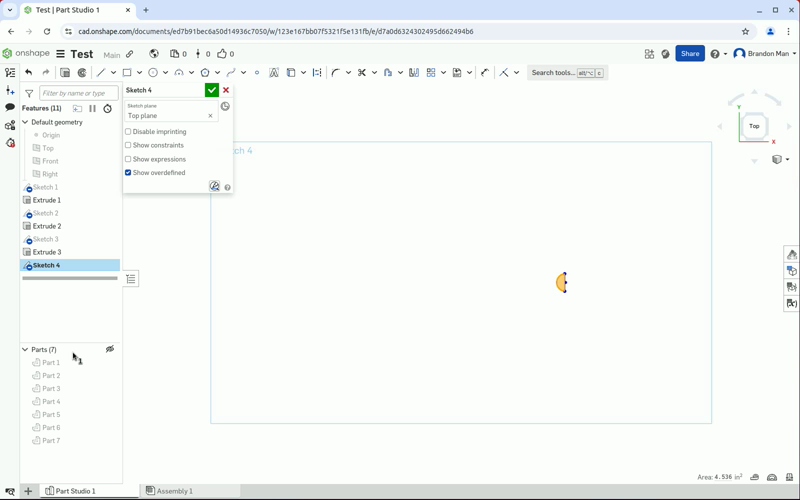
key(shift+y)
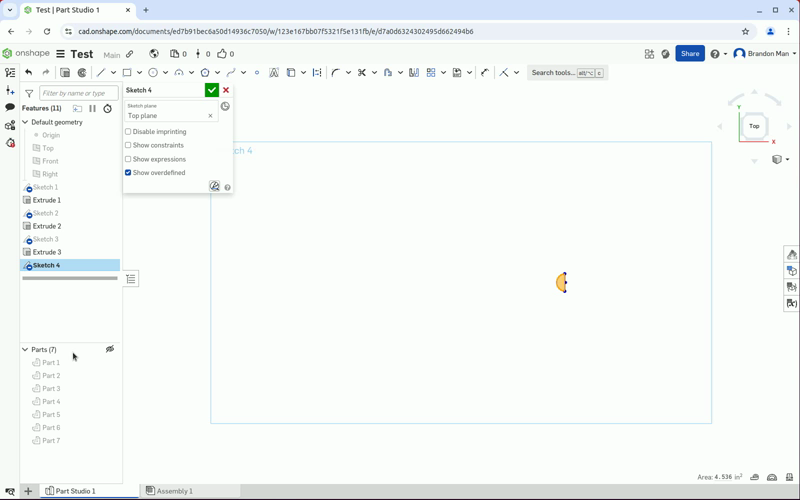
key(shift+e)
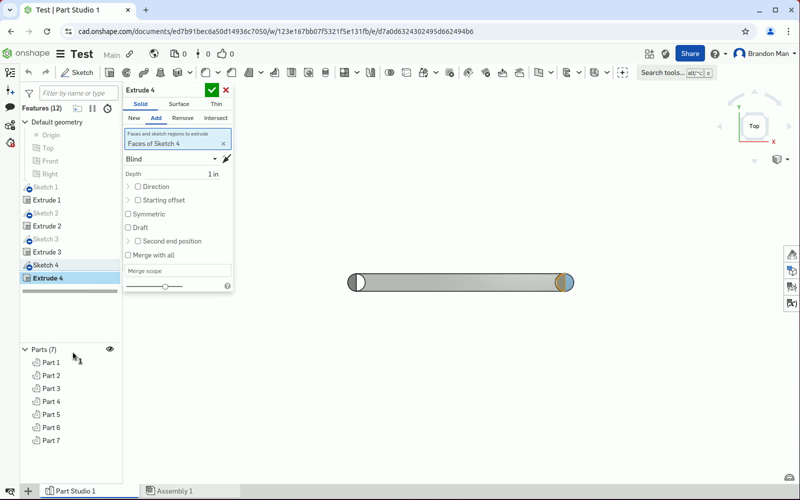
mouse_move(143, 106)
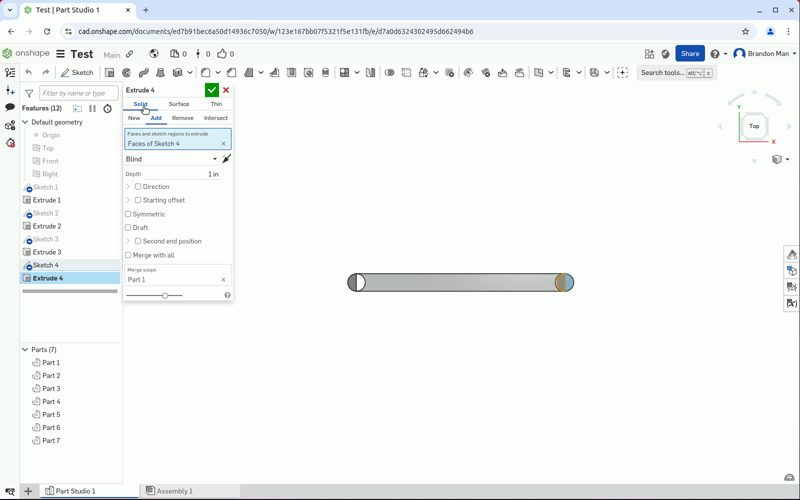
click(143, 106)
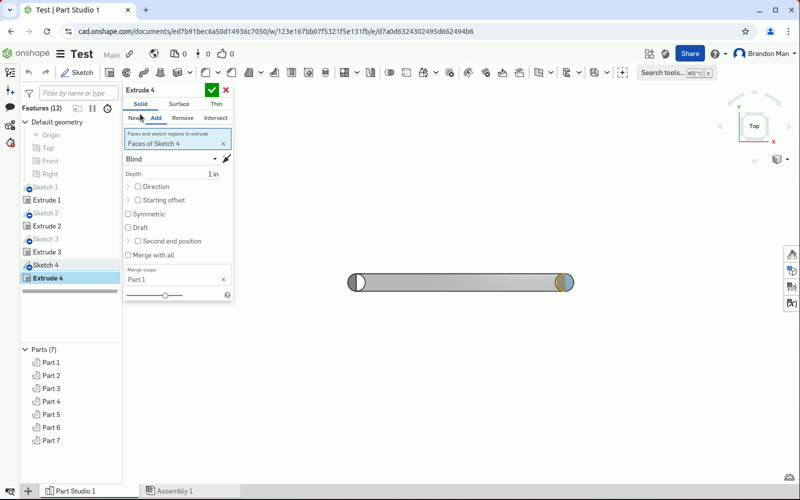
mouse_move(137, 120)
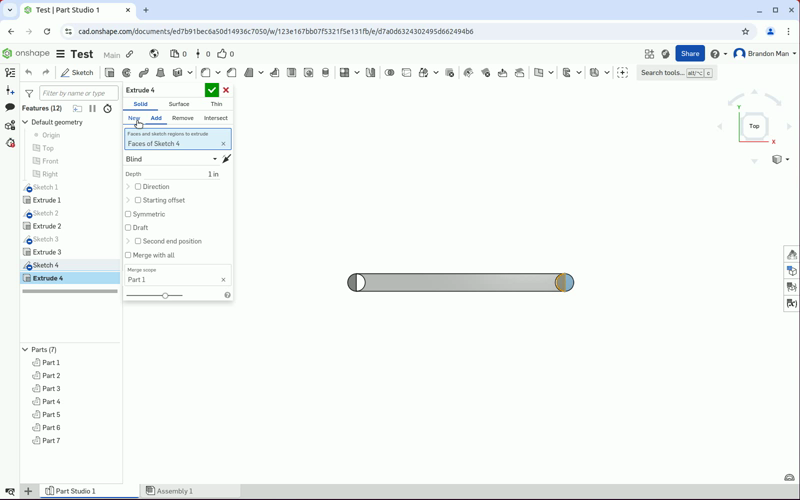
click(137, 120)
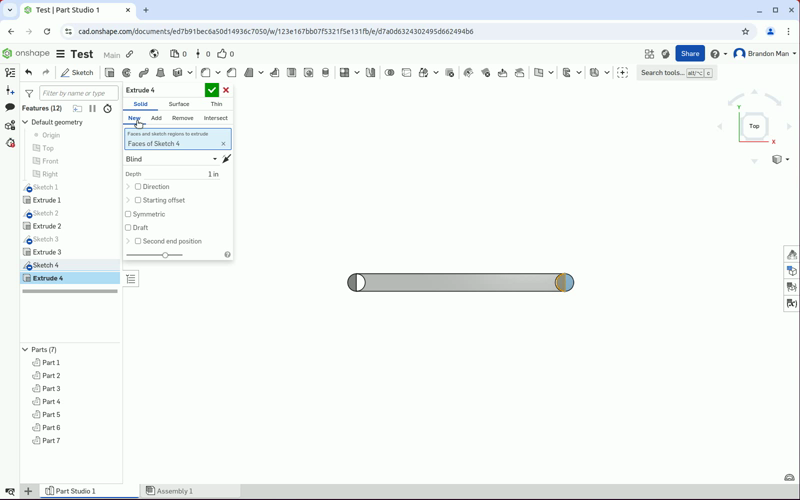
key(tab, 4)
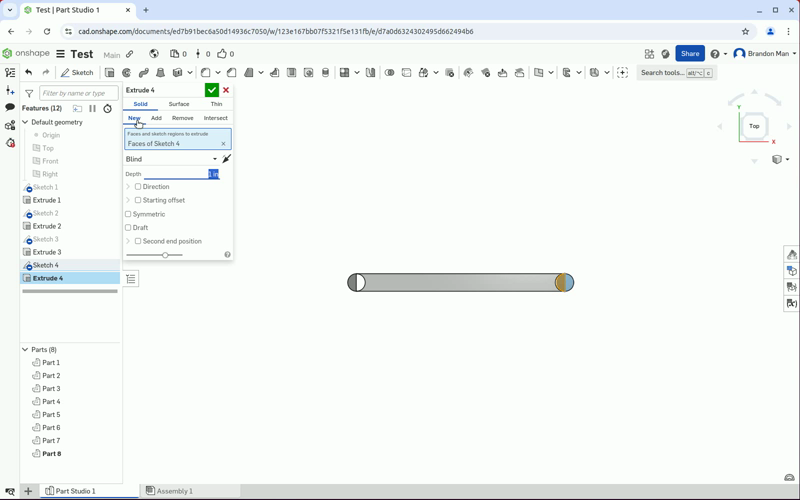
text(1.444)
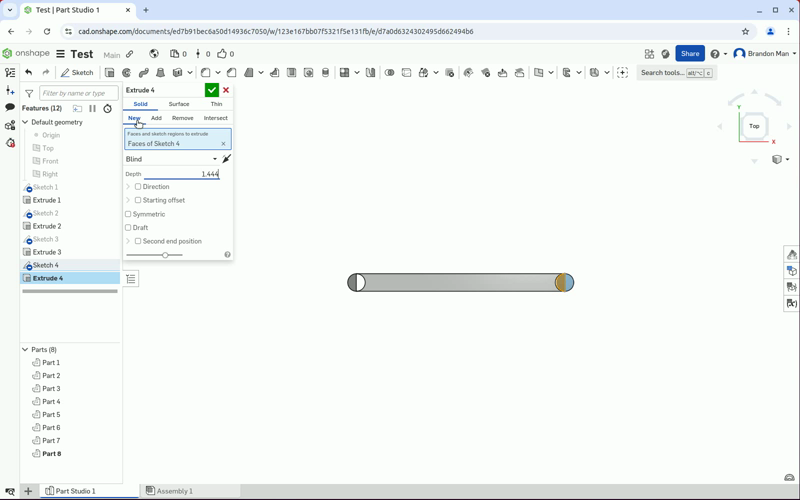
key(enter)
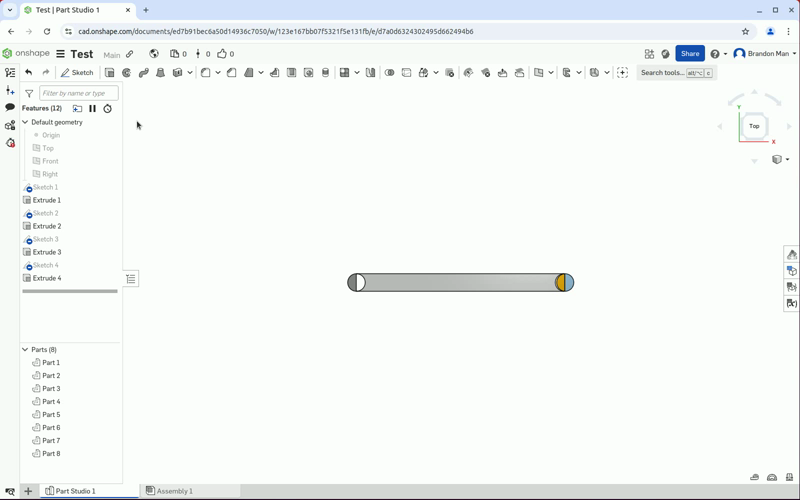
key(shift+h)
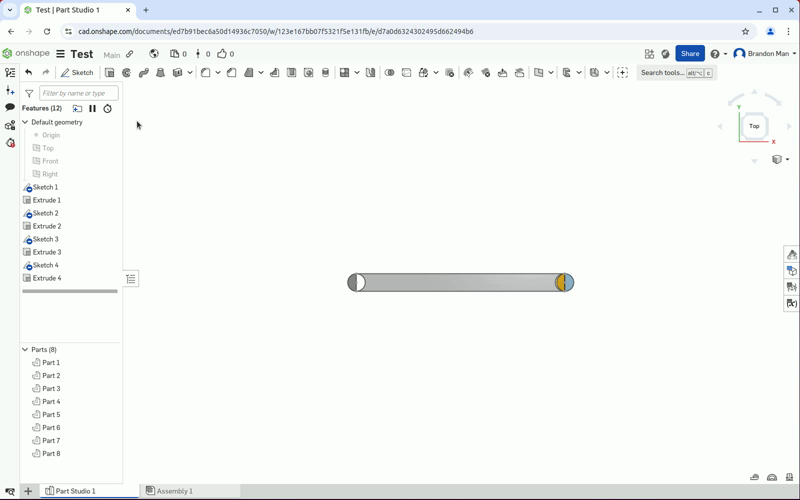
key(shift+h)
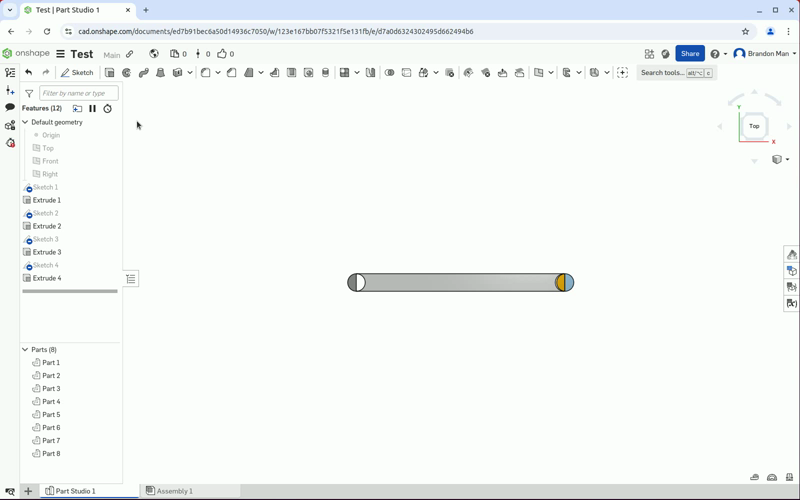
mouse_move(73, 189)
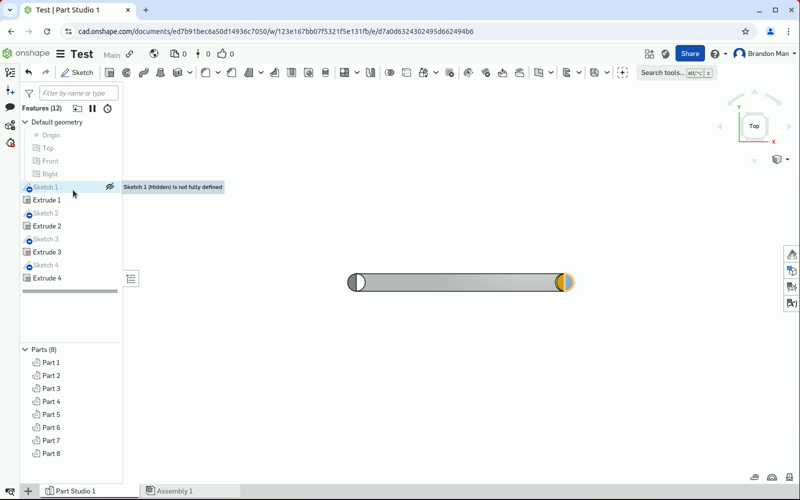
click(73, 189)
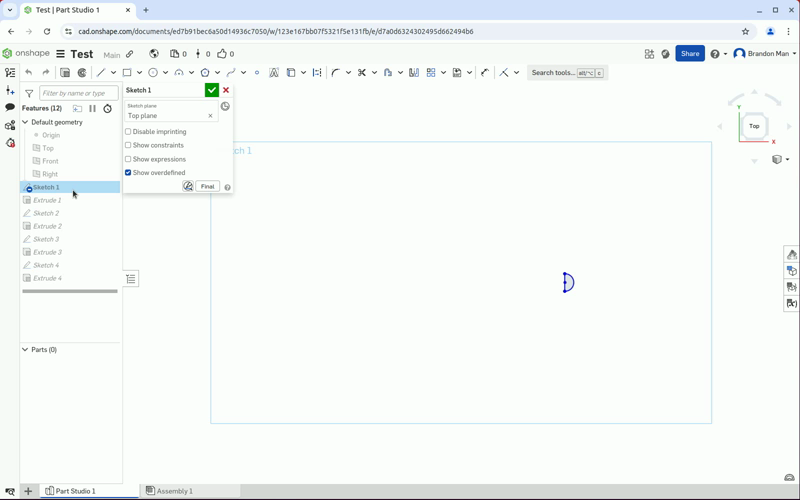
mouse_move(229, 92)
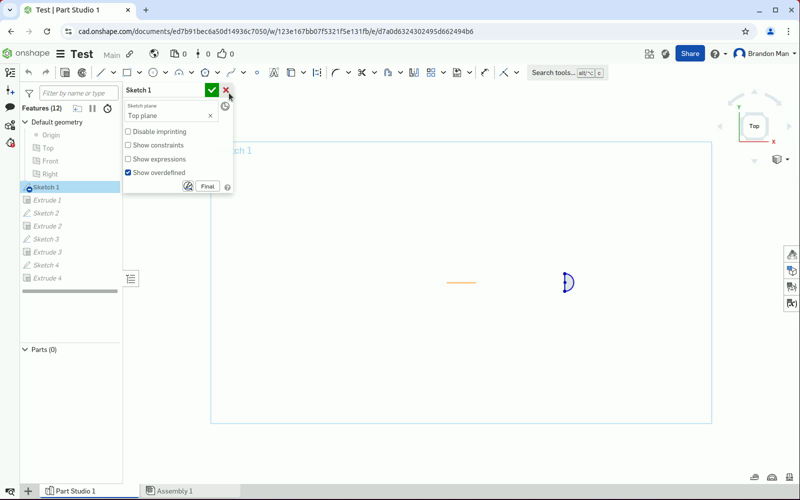
click(229, 92)
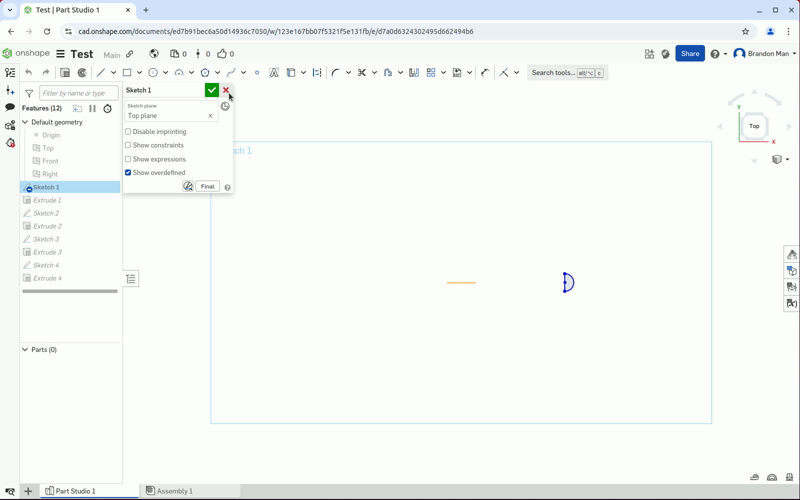
key(shift+s)
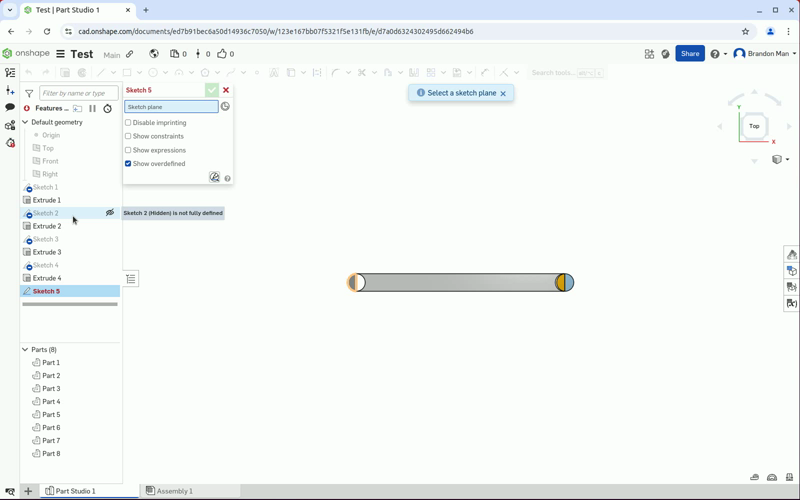
scroll(3)
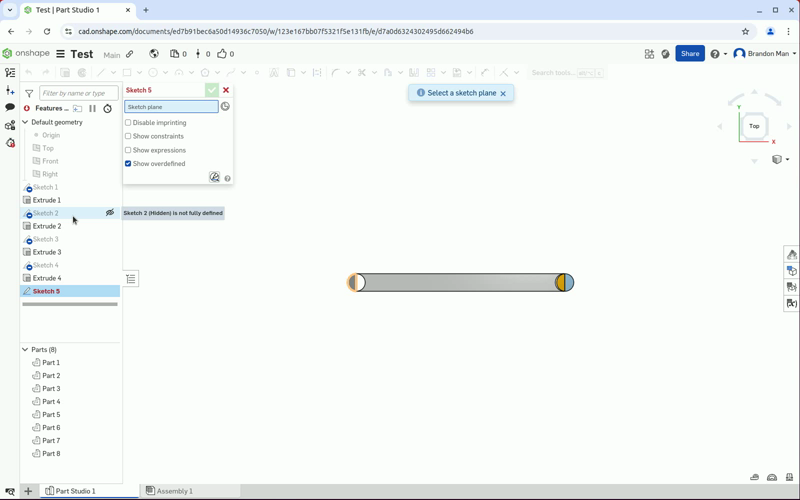
mouse_move(73, 150)
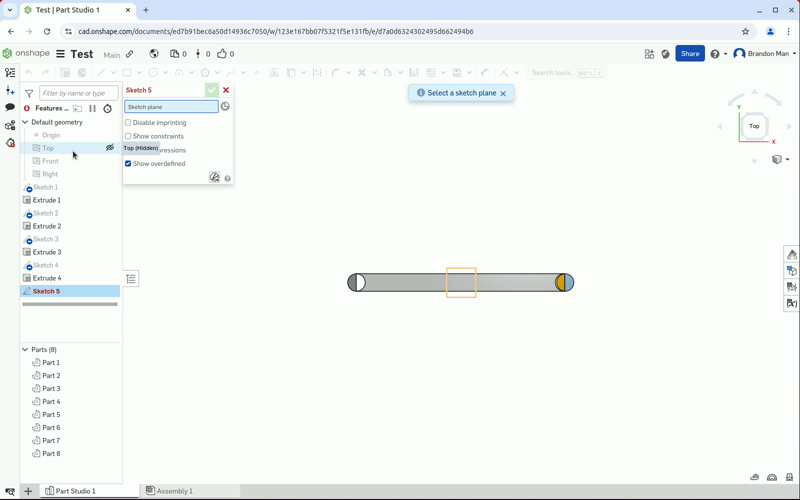
click(73, 150)
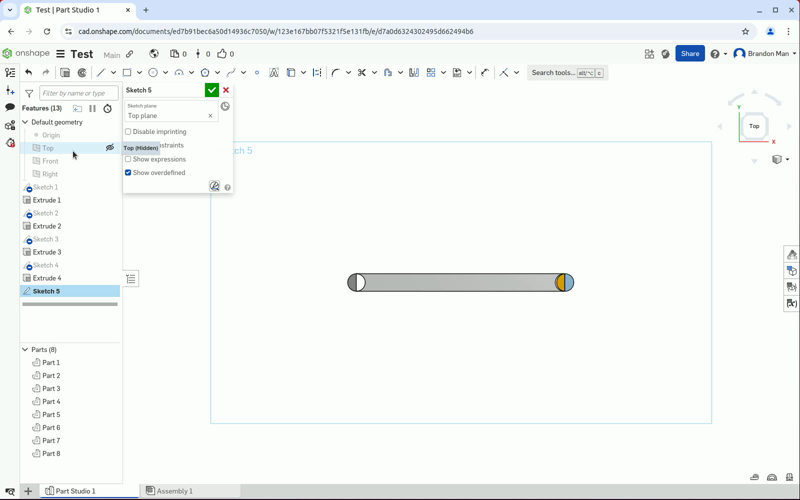
mouse_move(73, 352)
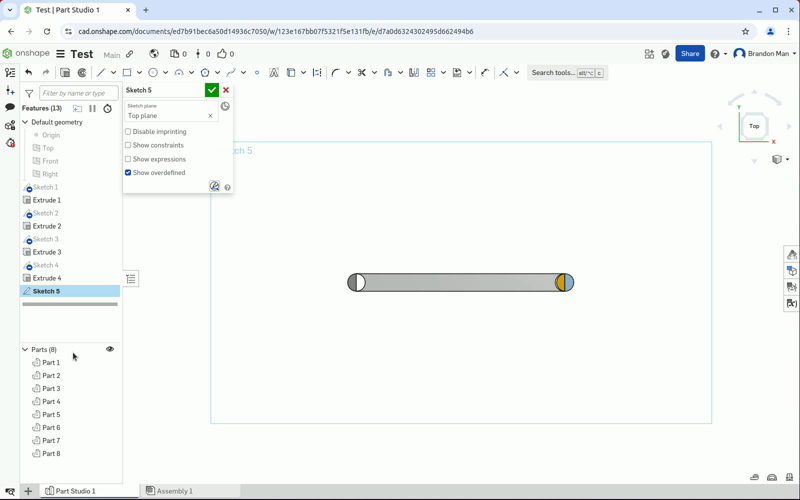
key(y)
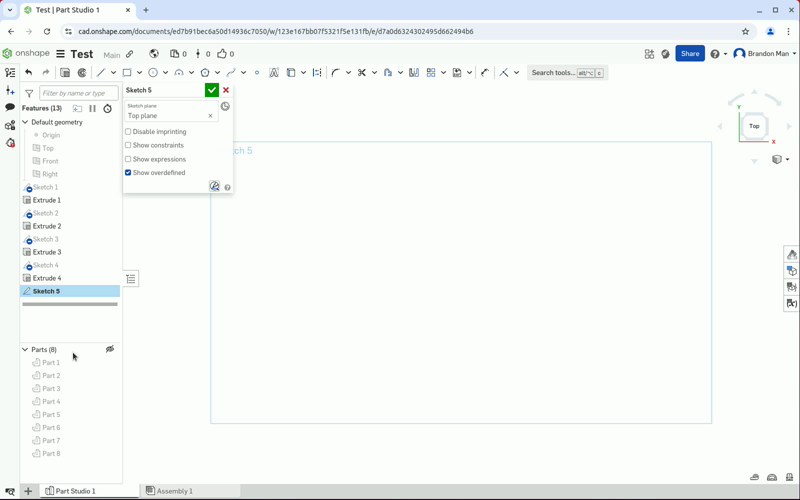
key(a)
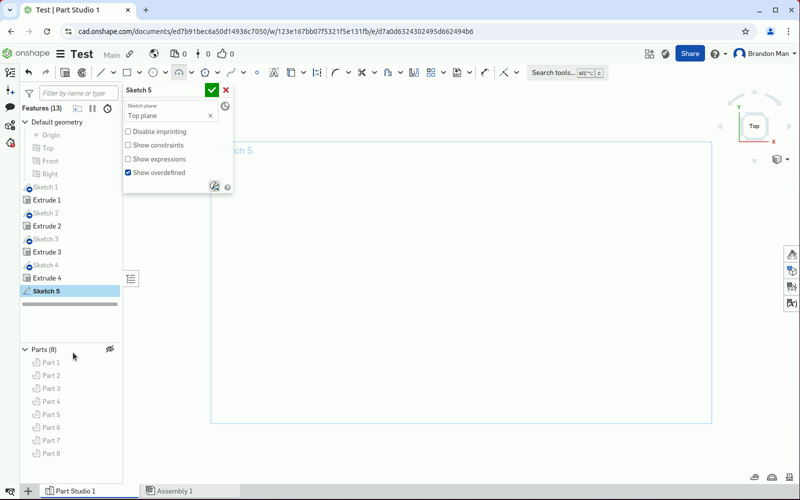
key_down(shift)
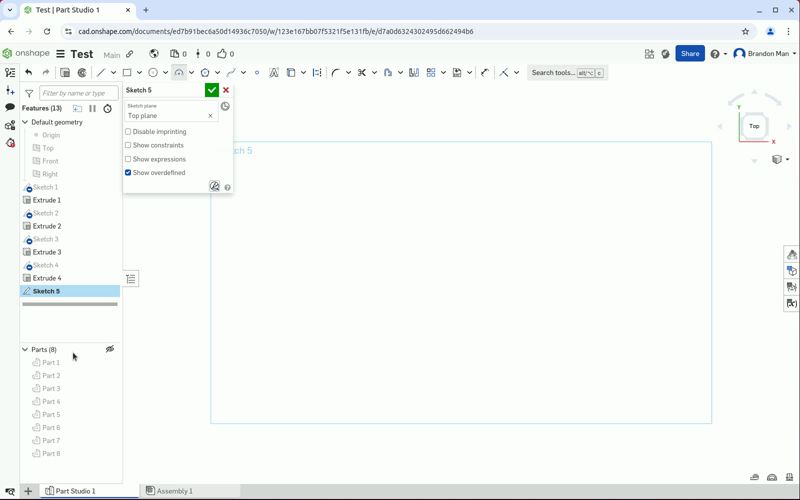
mouse_move(356, 291)
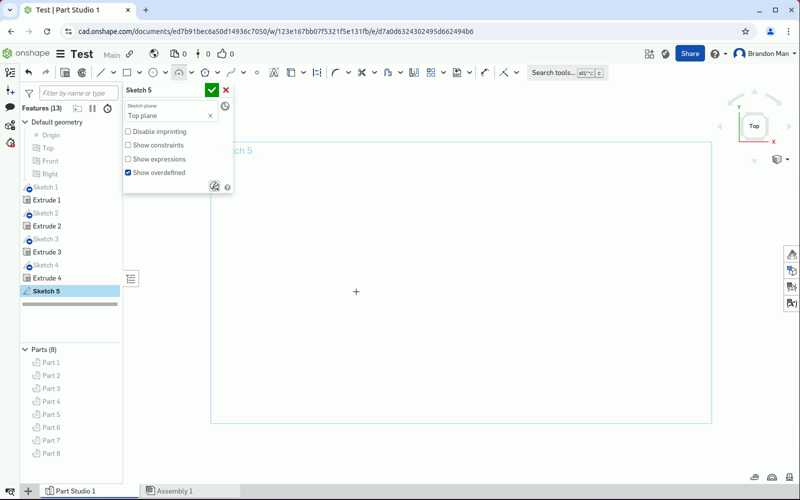
click(356, 291)
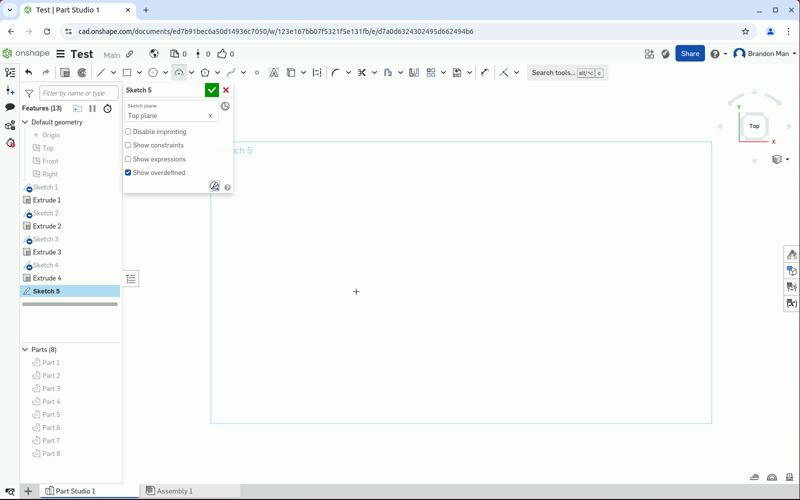
key_up(shift)
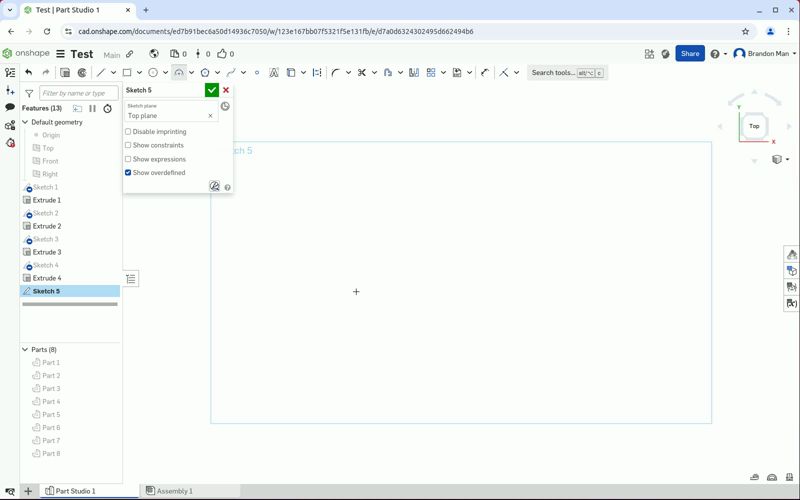
key_down(shift)
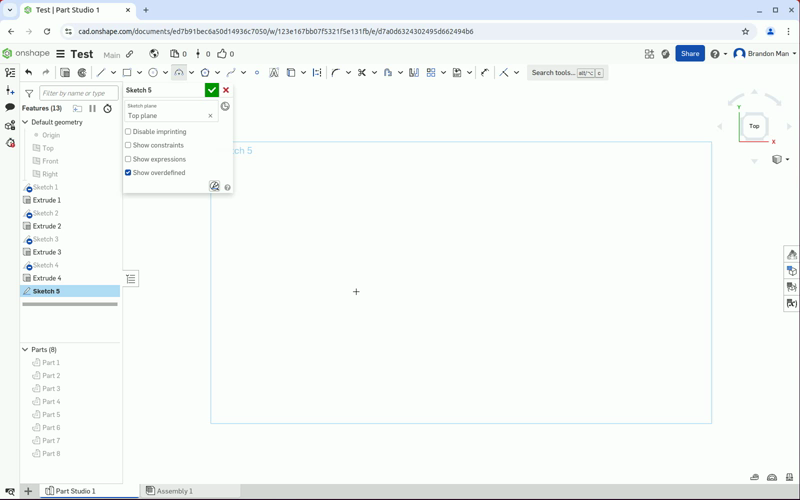
mouse_move(356, 273)
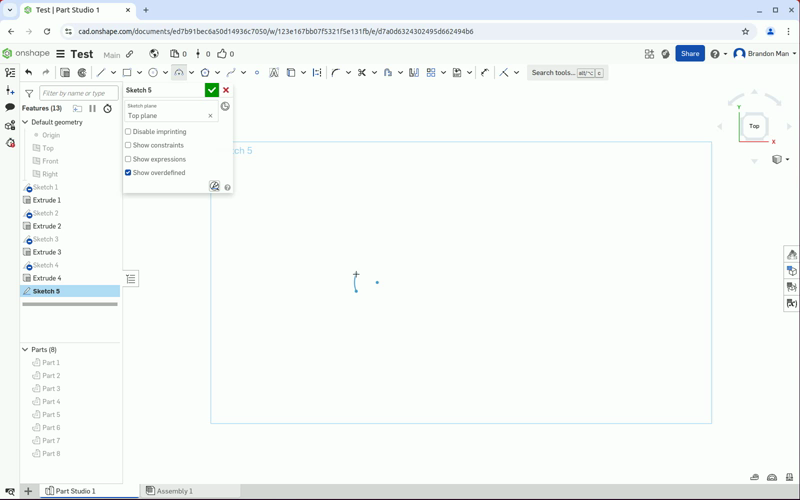
click(356, 273)
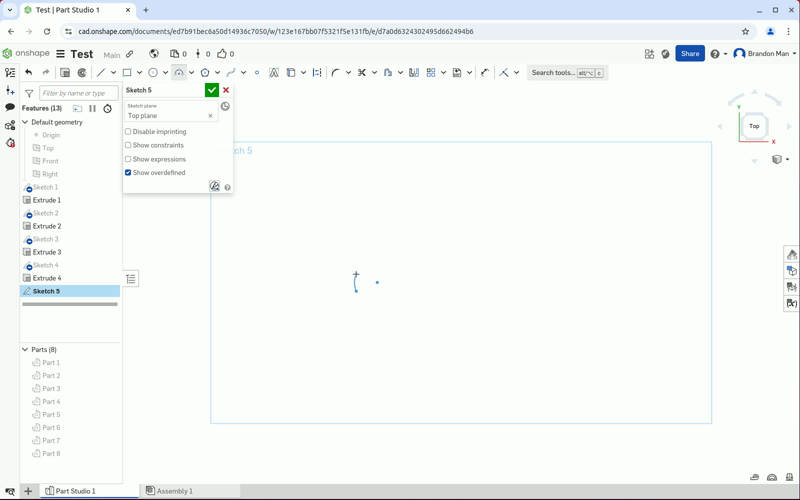
mouse_move(365, 282)
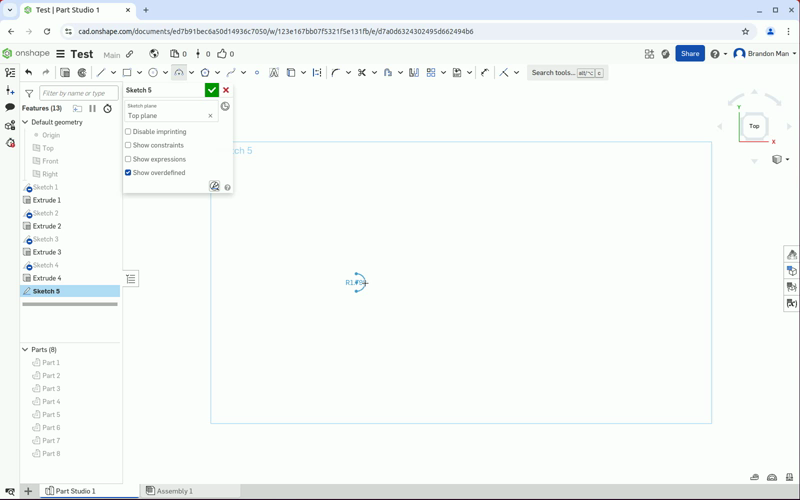
click(365, 282)
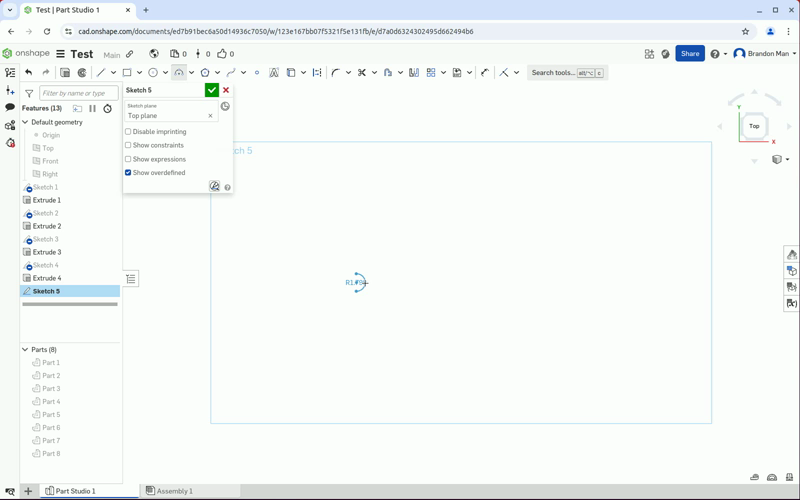
key_up(shift)
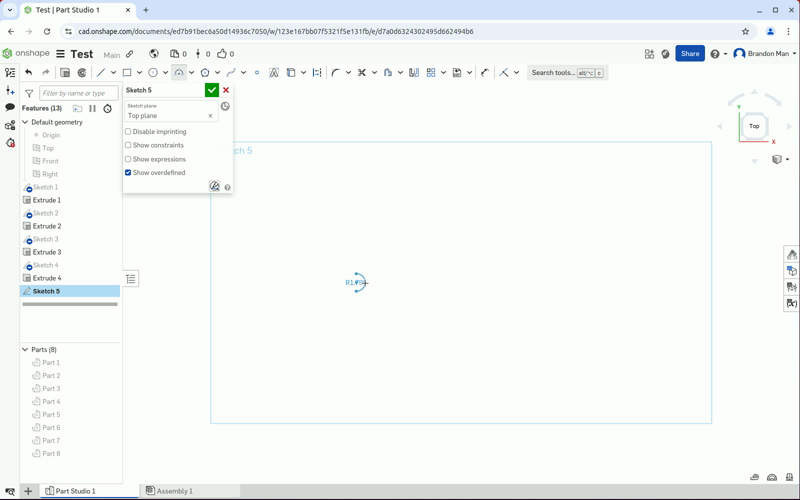
key(esc)
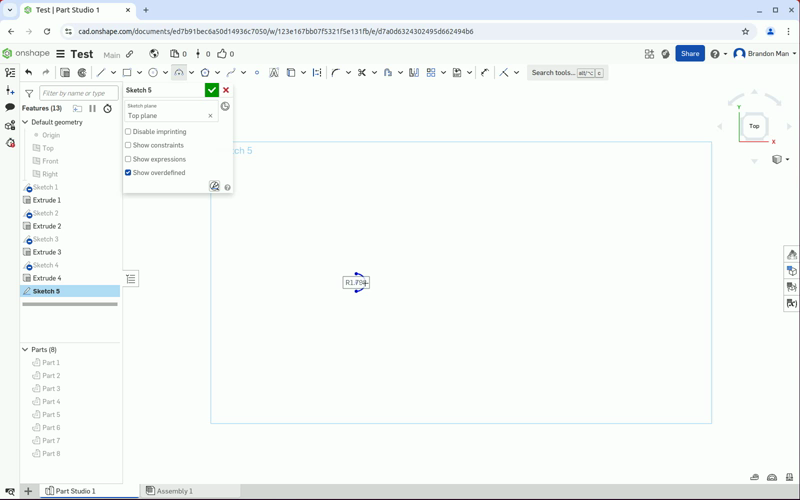
key(l)
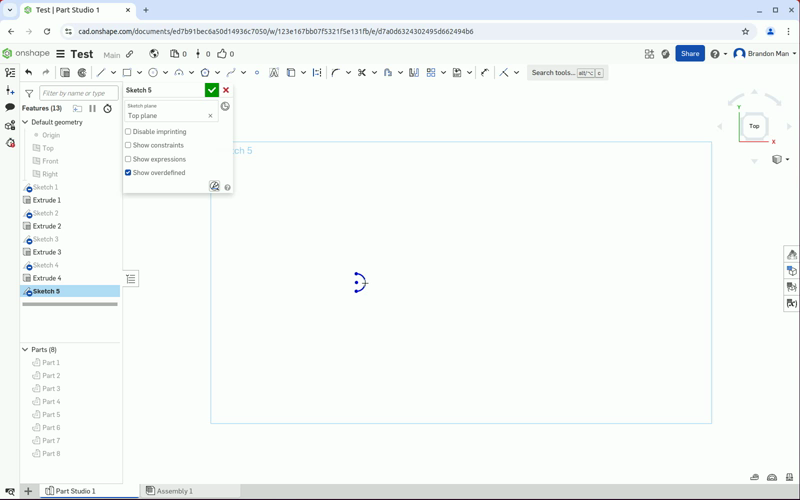
mouse_move(356, 273)
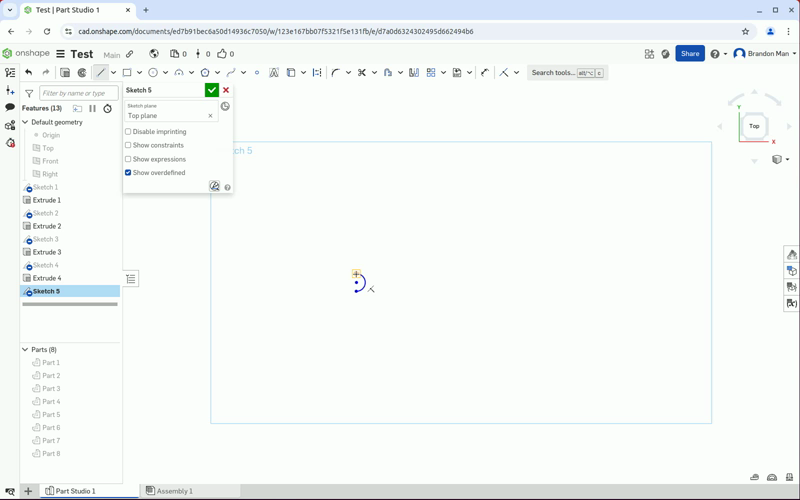
click(356, 273)
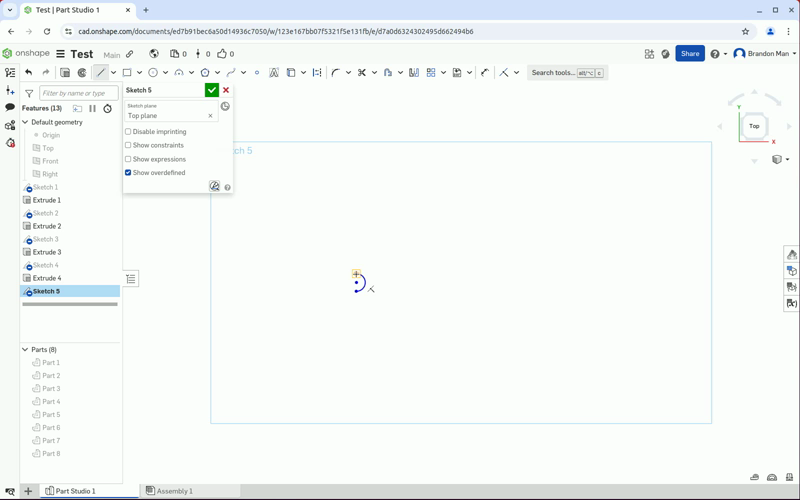
mouse_move(386, 273)
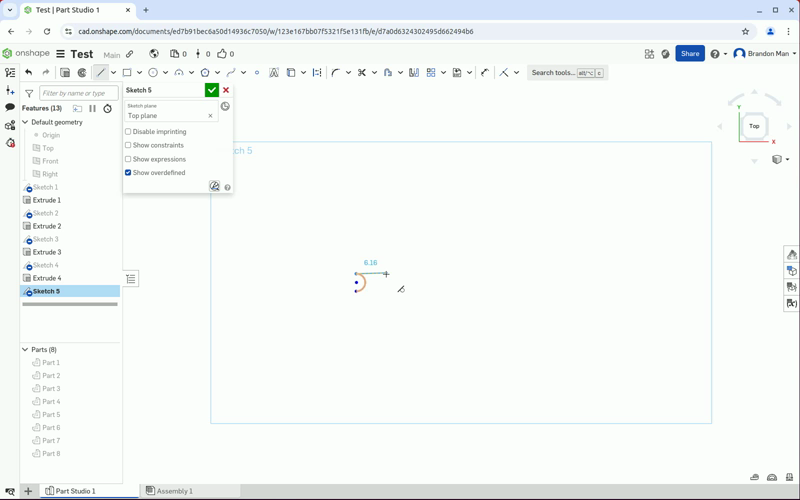
key_down(shift)
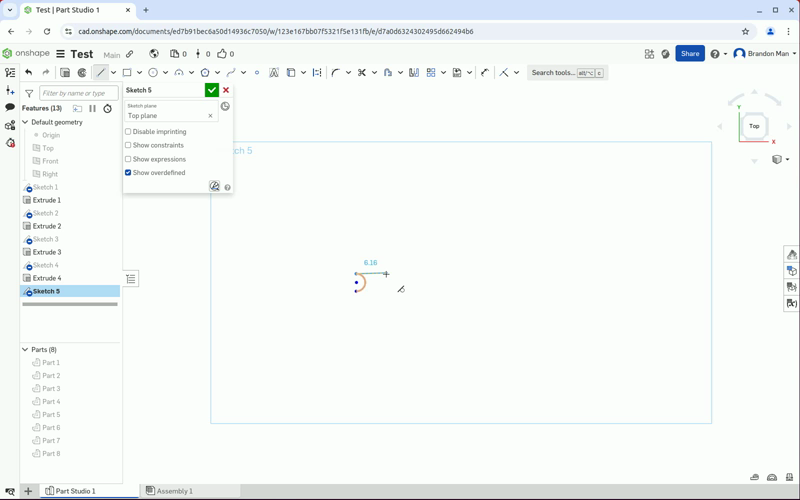
mouse_move(356, 291)
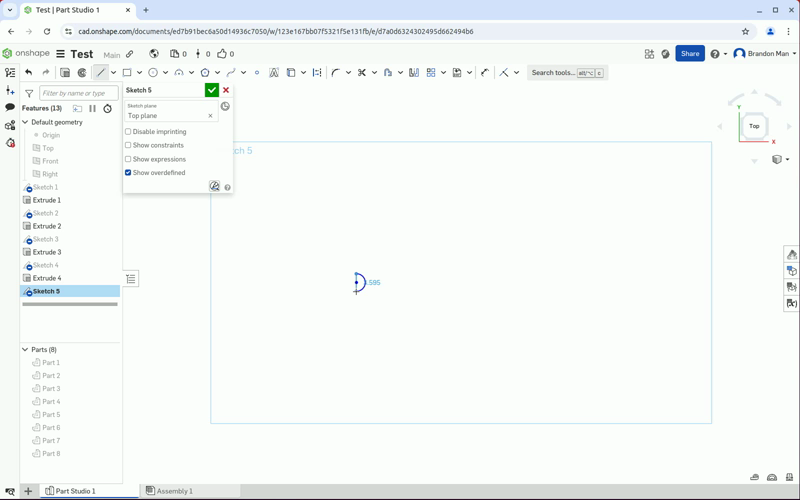
key_up(shift)
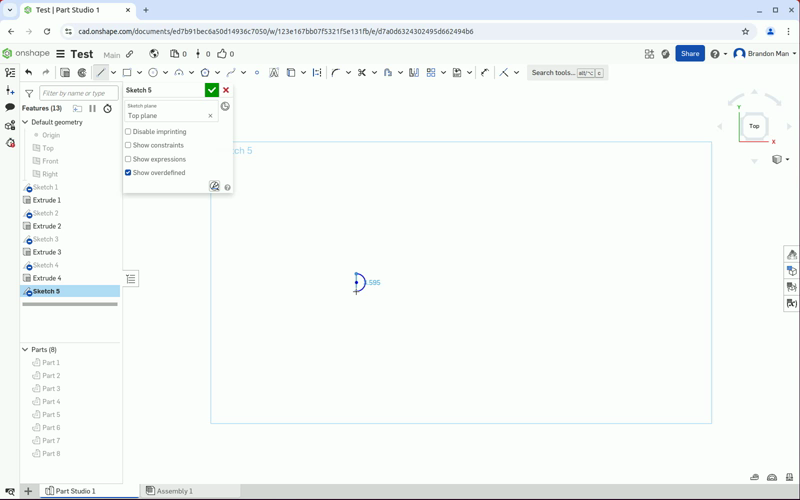
click(356, 291)
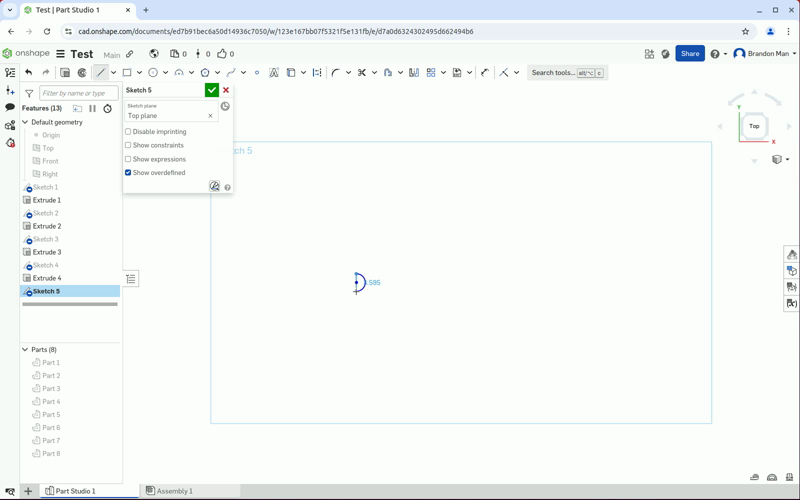
key(esc)
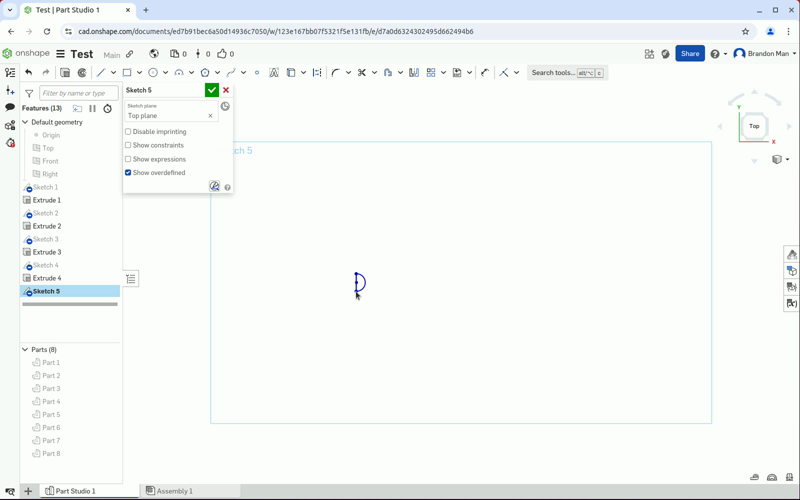
mouse_move(362, 283)
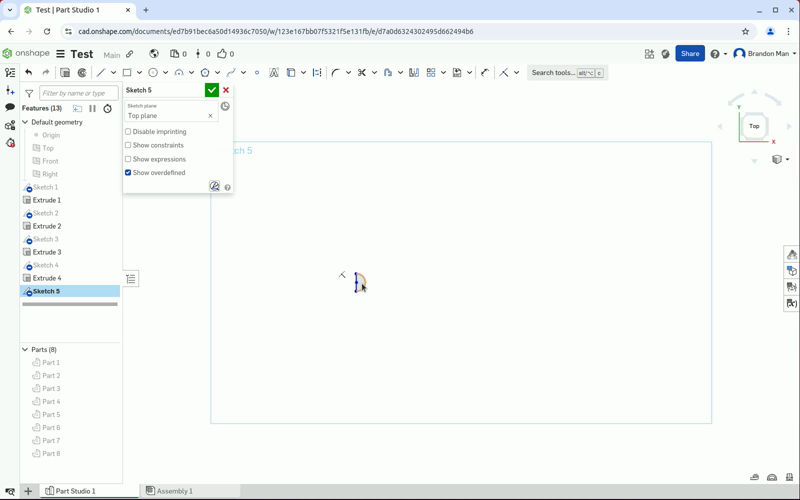
scroll(6)
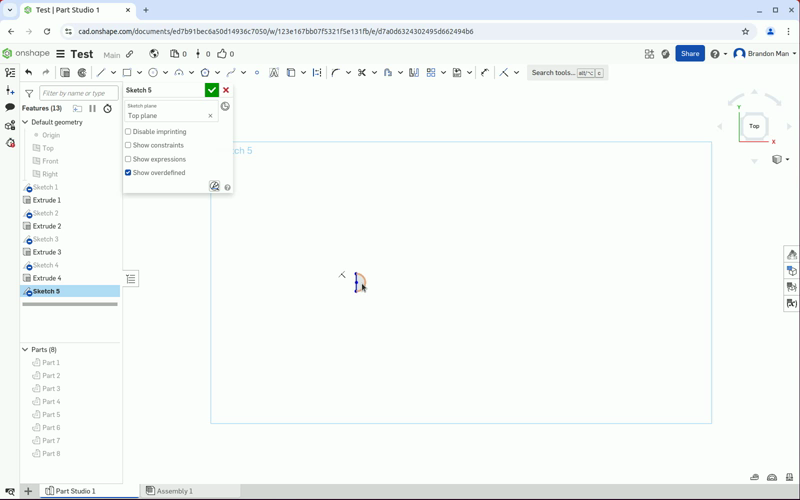
scroll(6)
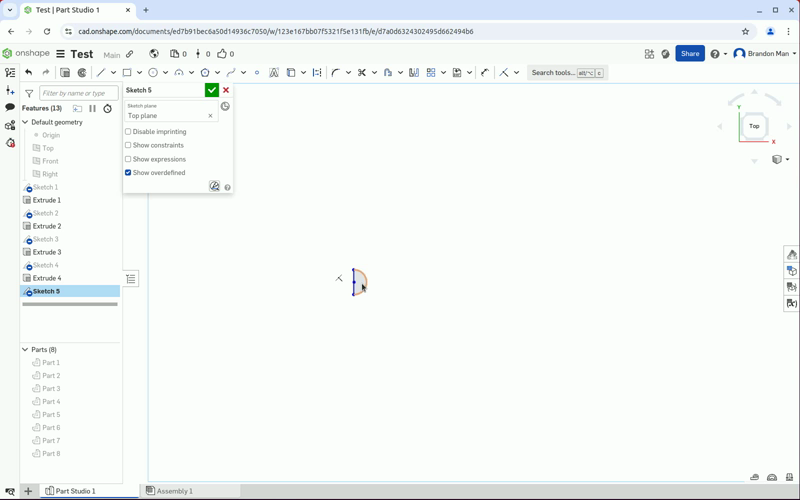
scroll(6)
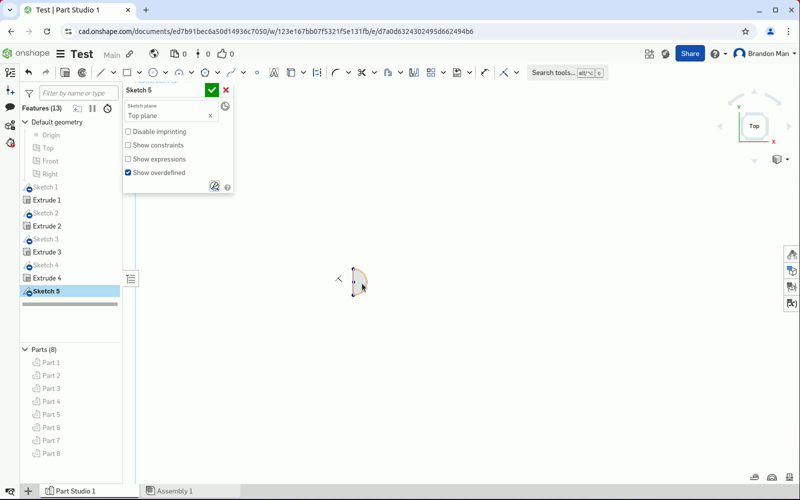
scroll(6)
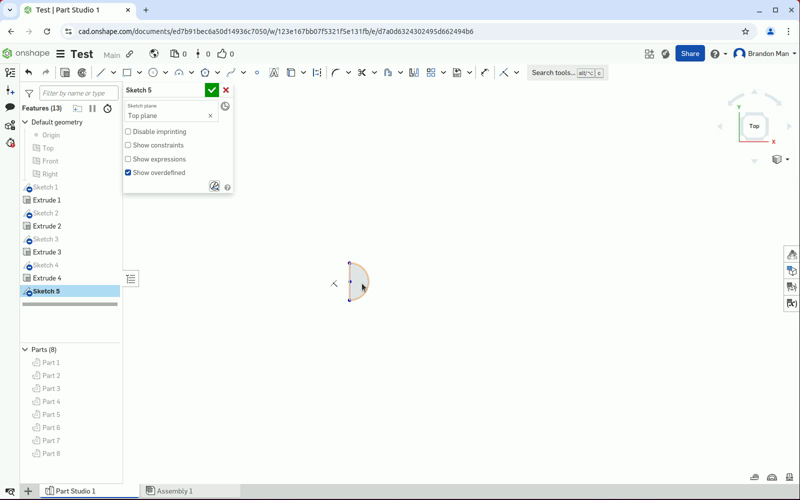
scroll(6)
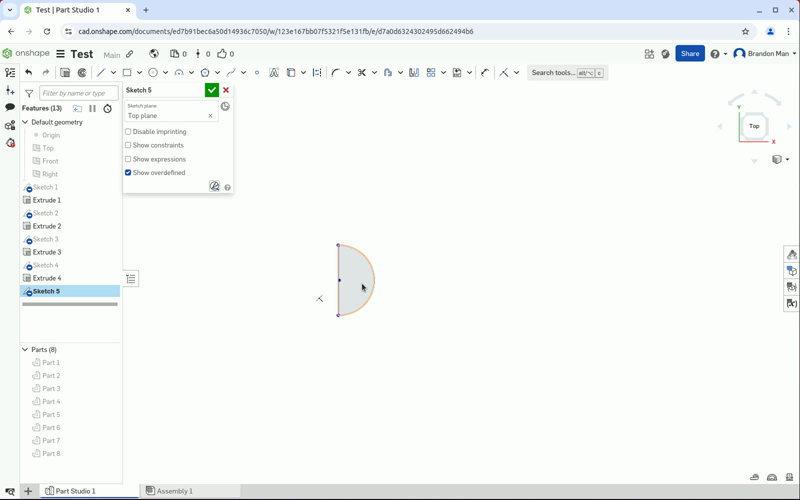
scroll(6)
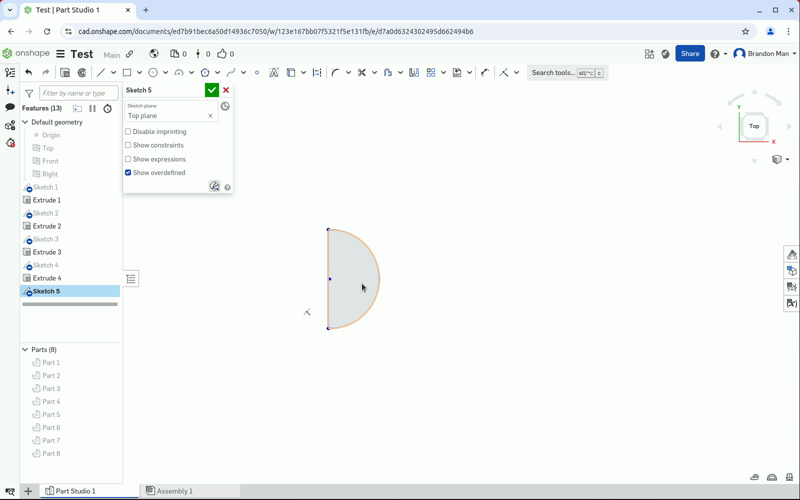
scroll(6)
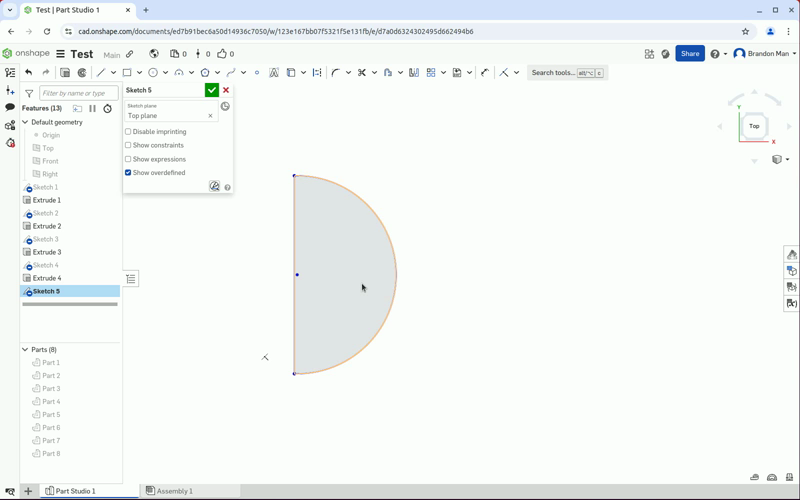
click(362, 283)
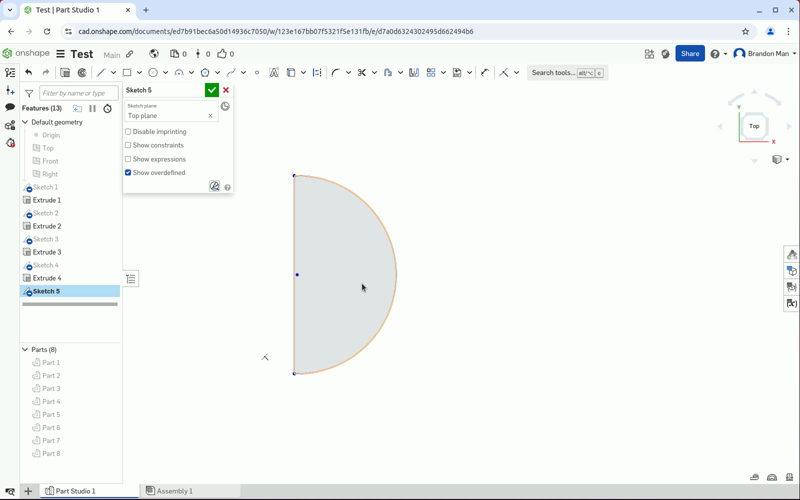
scroll(-6)
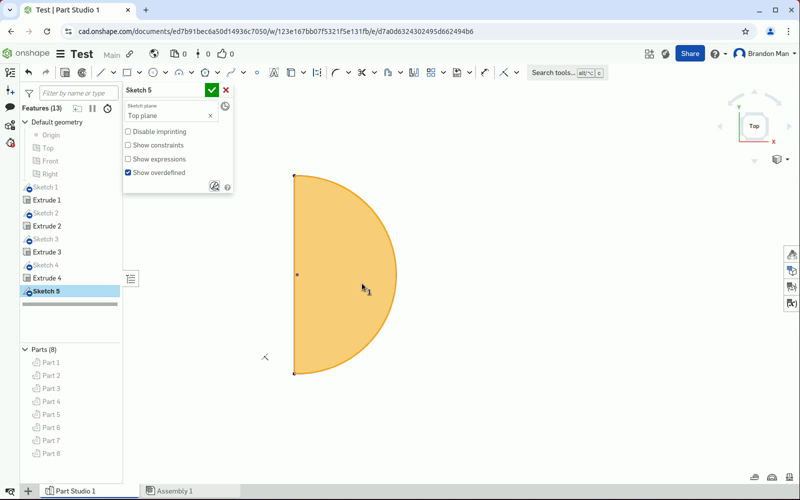
scroll(-6)
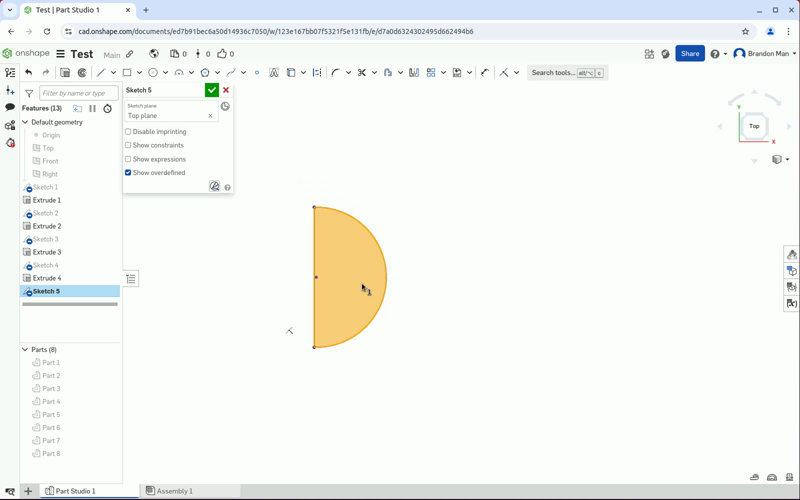
scroll(-6)
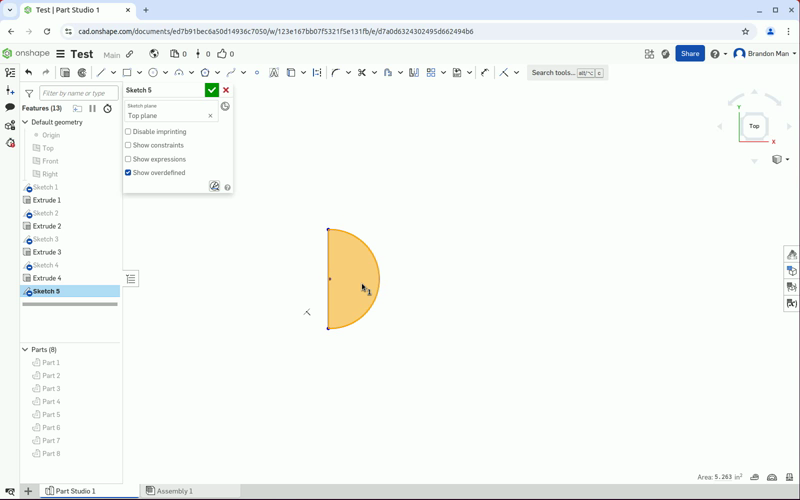
scroll(-6)
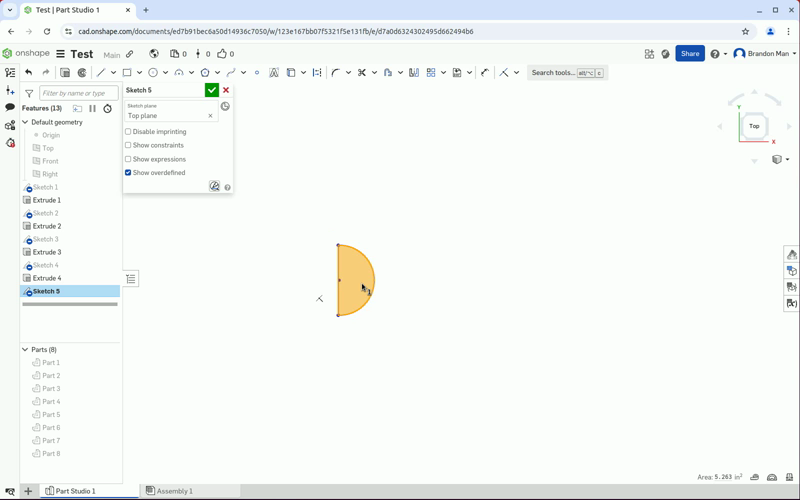
scroll(-6)
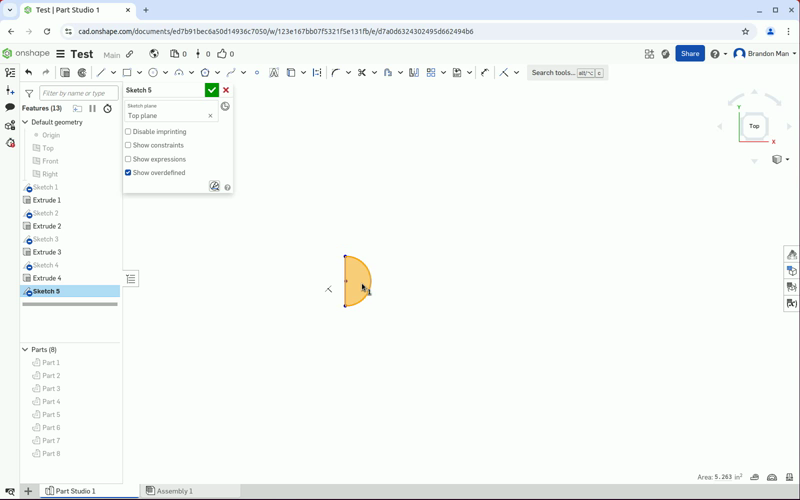
scroll(-6)
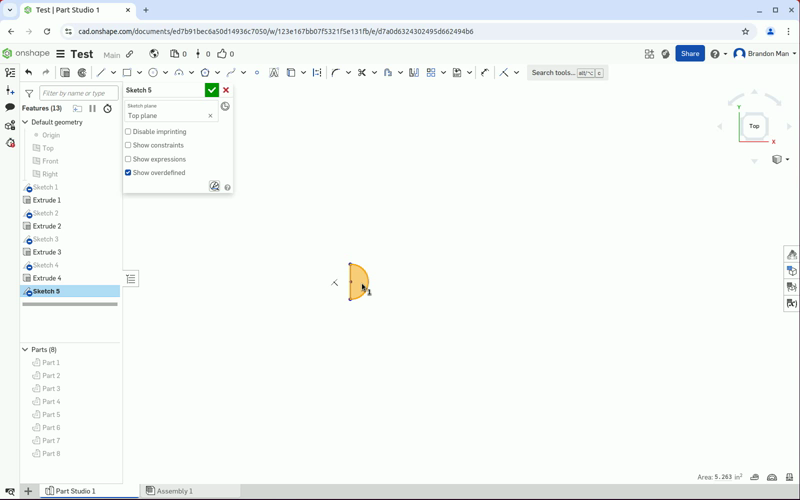
scroll(-6)
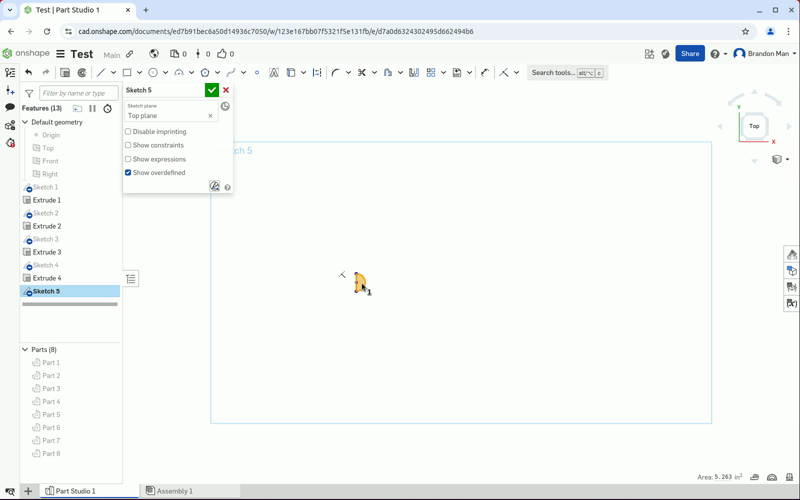
mouse_move(73, 352)
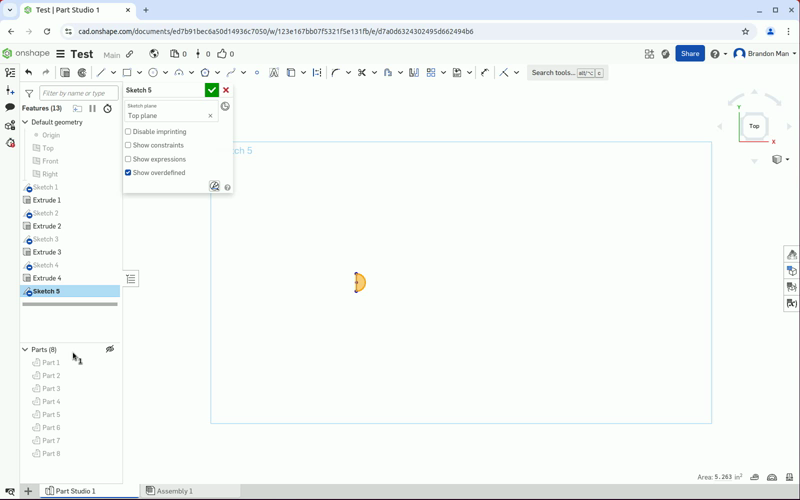
key(shift+y)
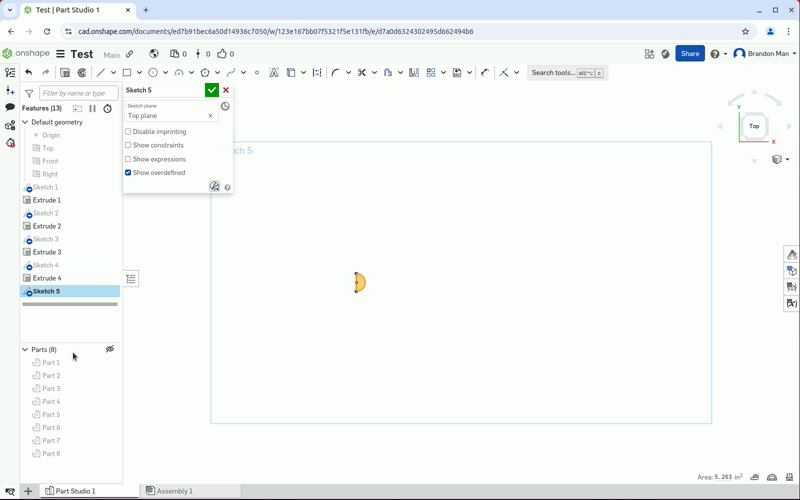
key(shift+e)
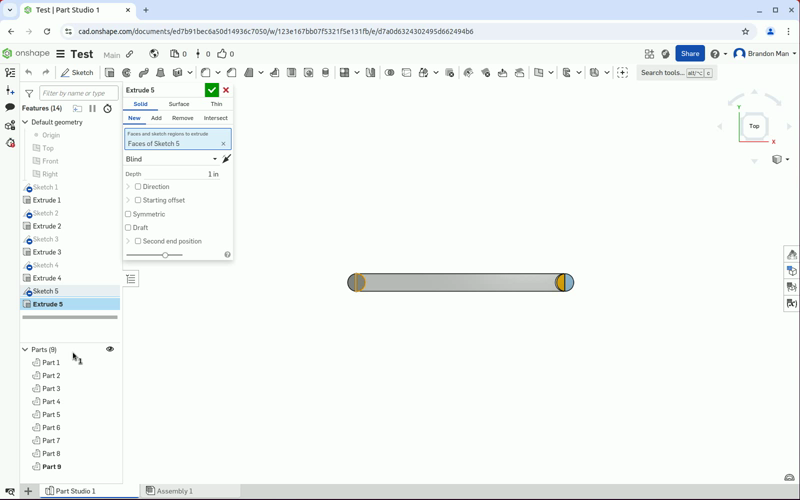
mouse_move(143, 106)
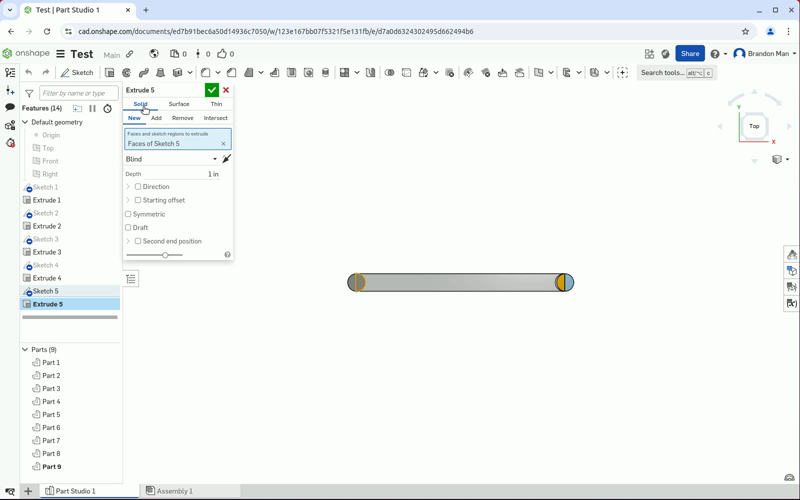
click(143, 106)
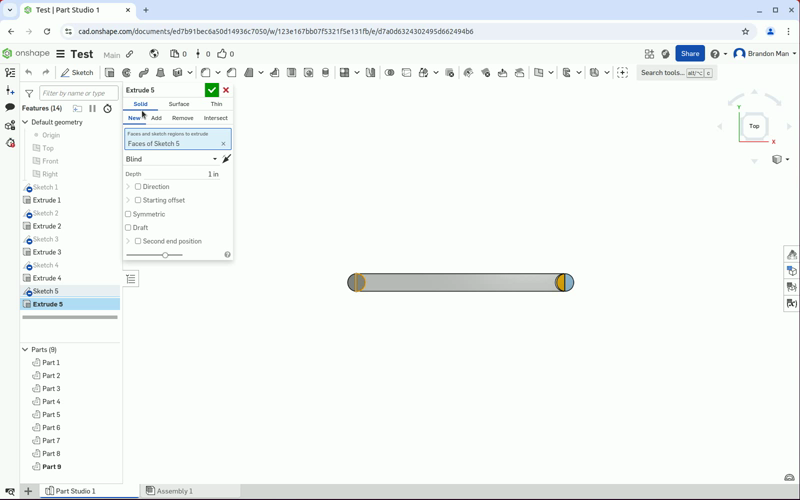
mouse_move(137, 120)
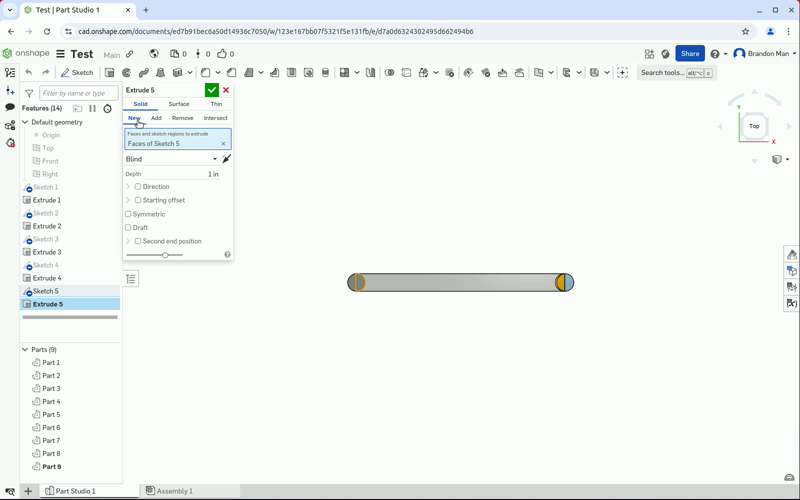
click(137, 120)
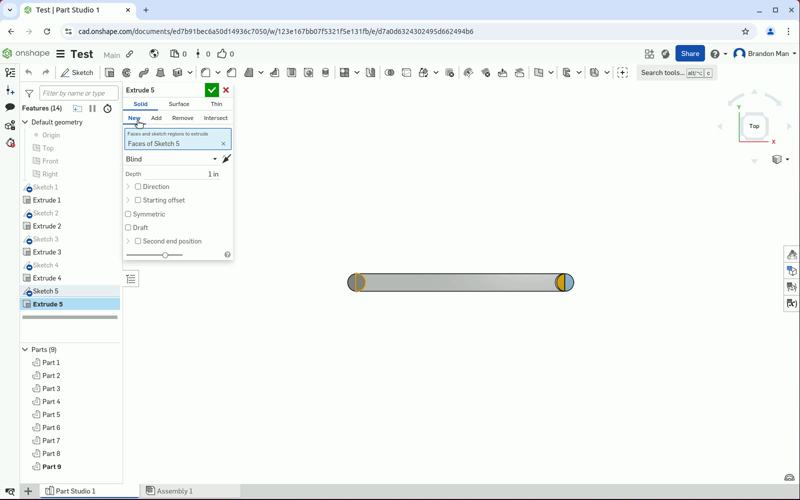
key(tab, 4)
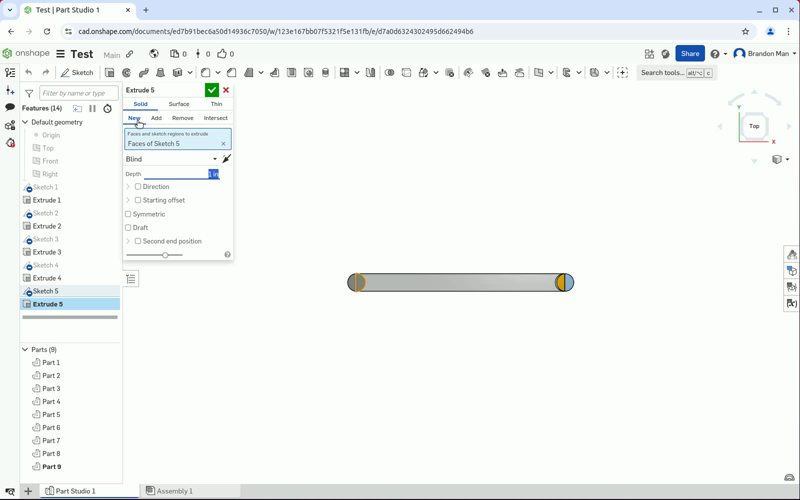
text(1.444)
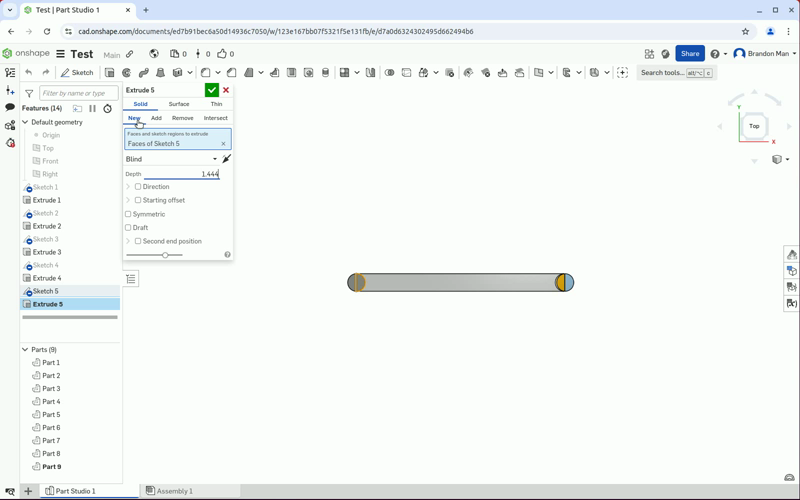
key(enter)
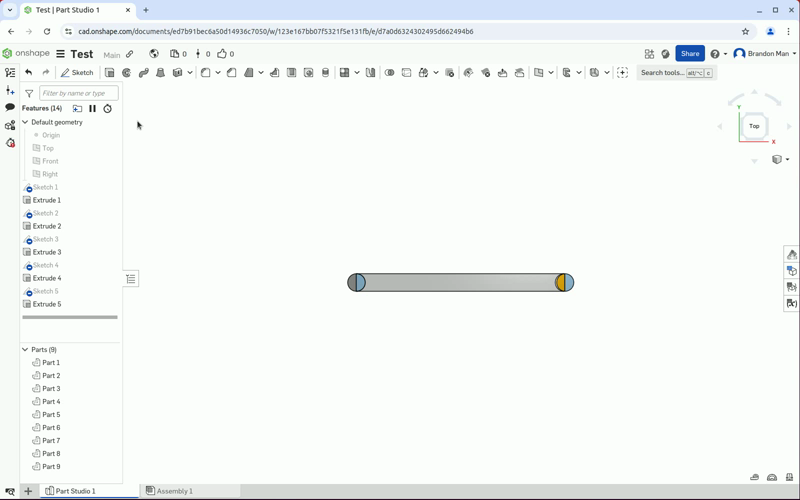
key(shift+h)
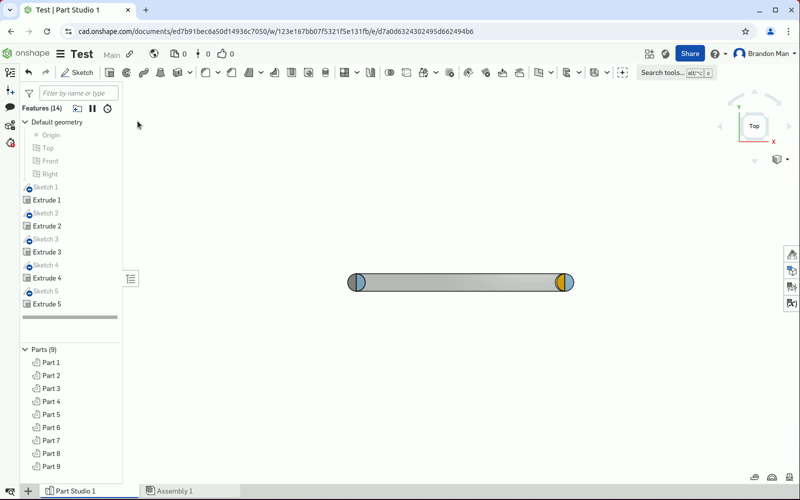
key(shift+h)
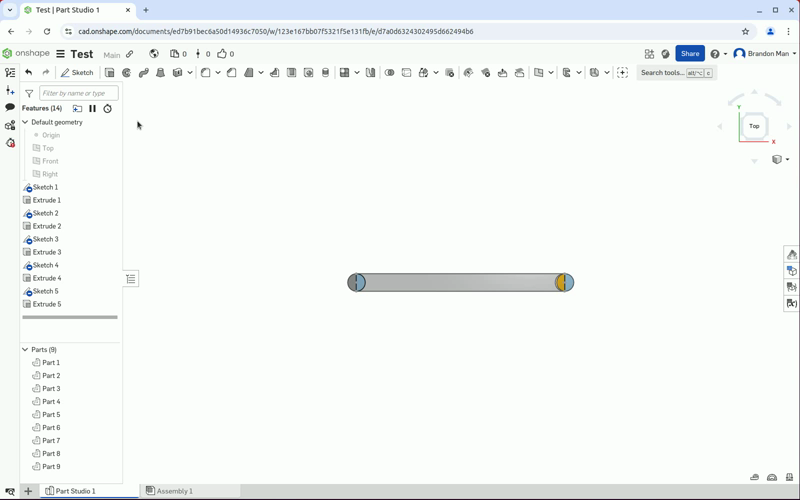
key(shift+7)
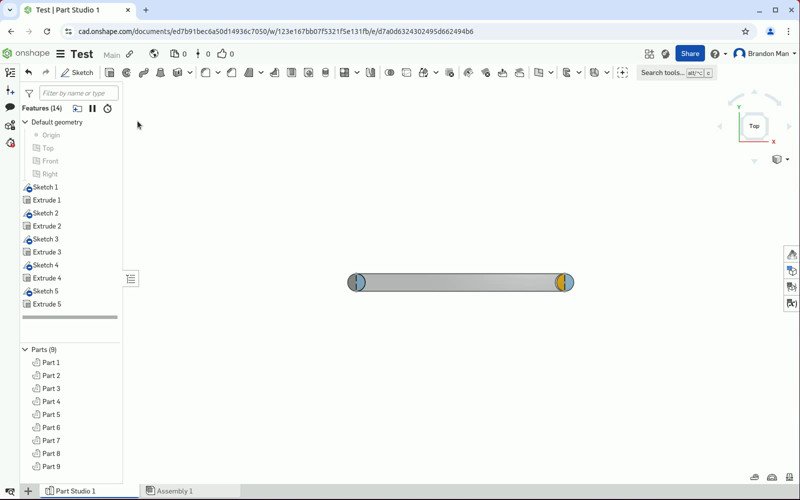
key(up, 3)
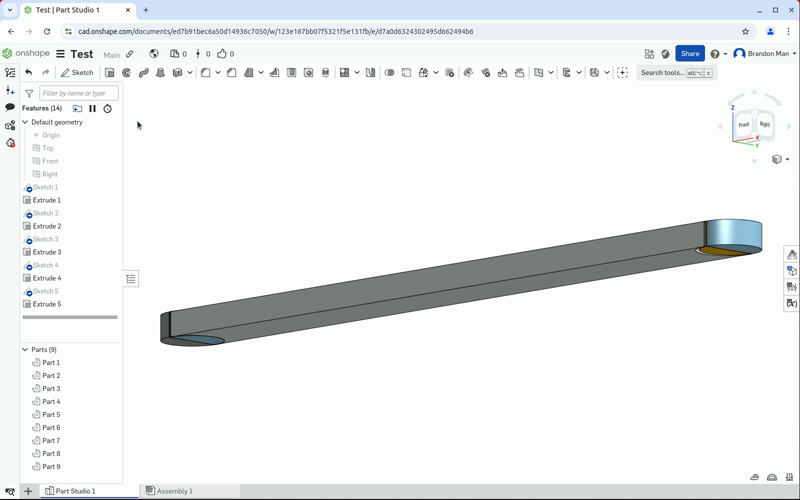
key(left, 3)
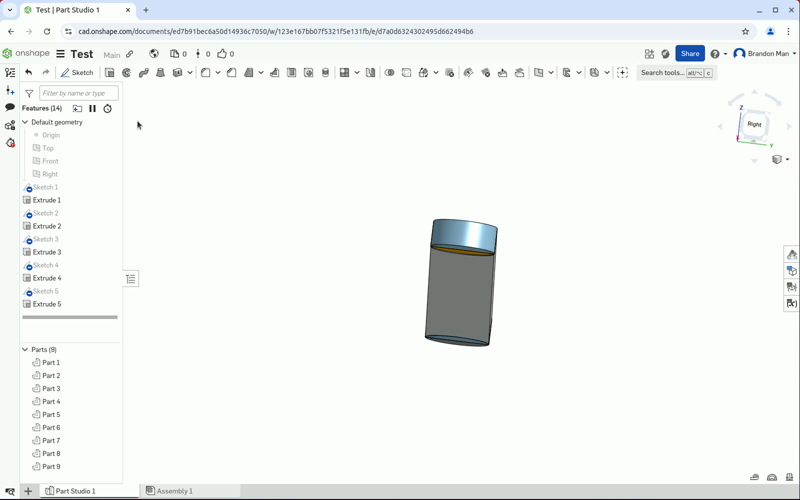
key(right, 3)
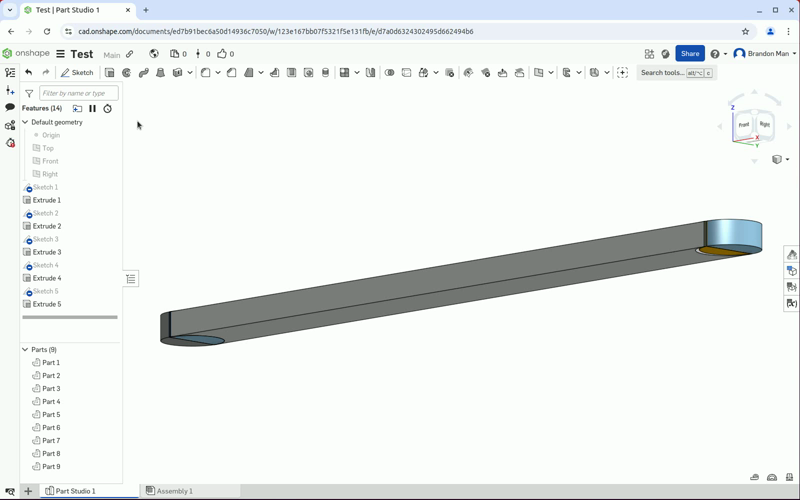
key(down, 3)
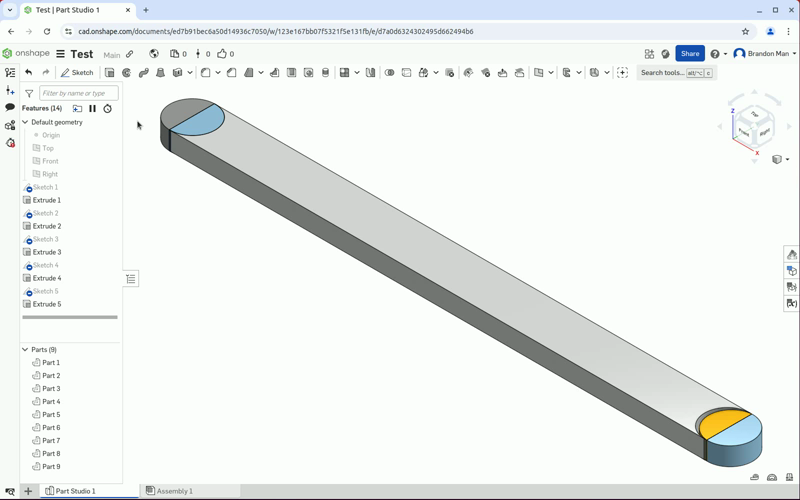
mouse_move(73, 189)
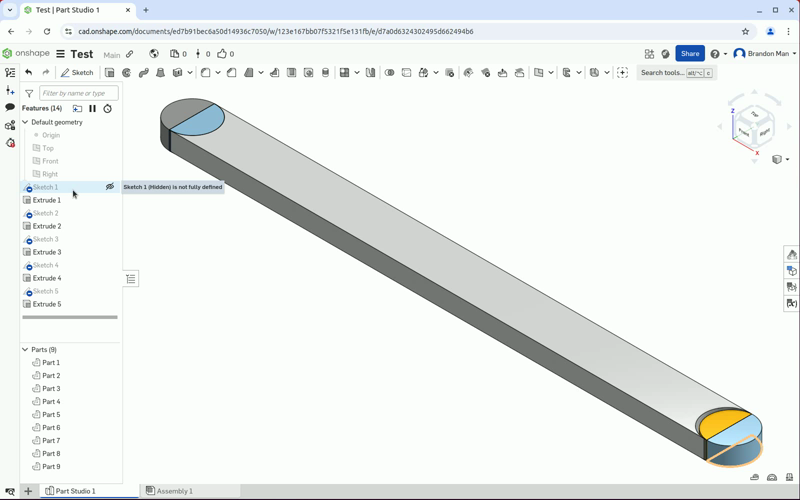
click(73, 189)